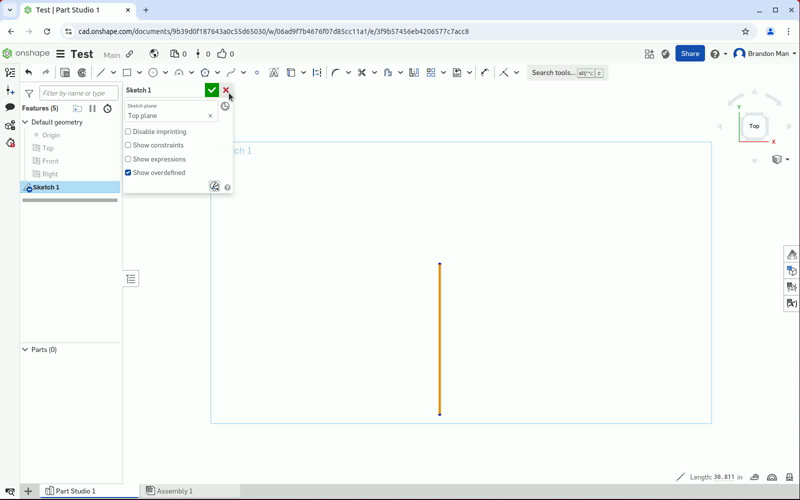
key(shift+h)
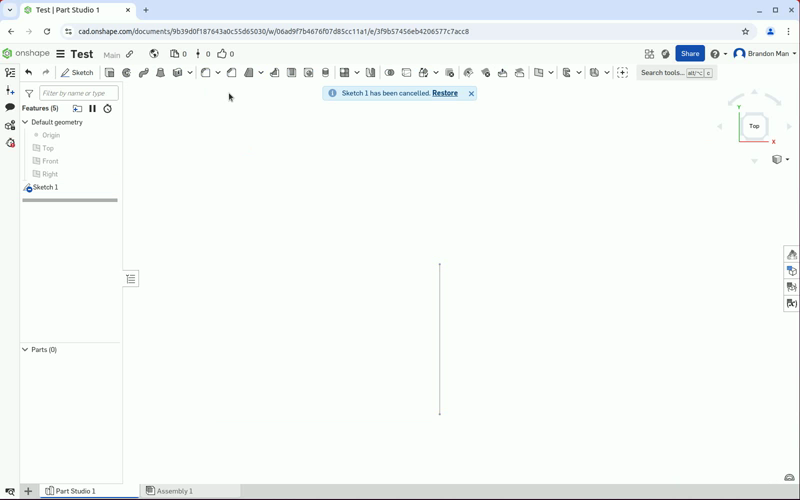
key(shift+s)
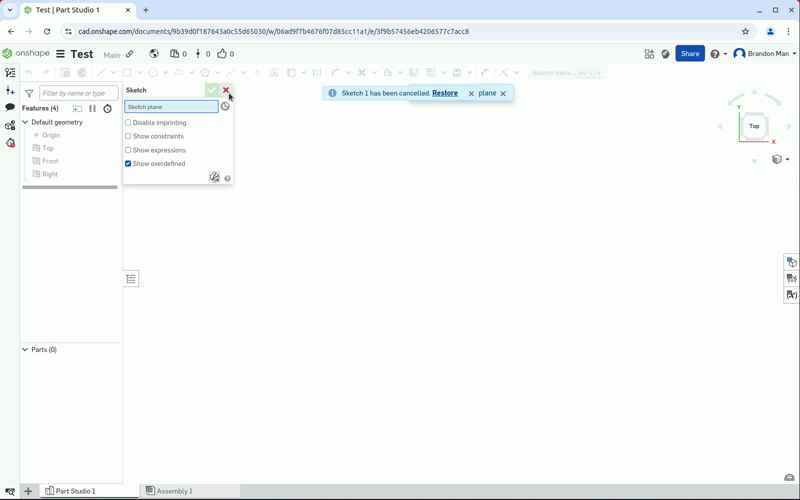
mouse_move(73, 150)
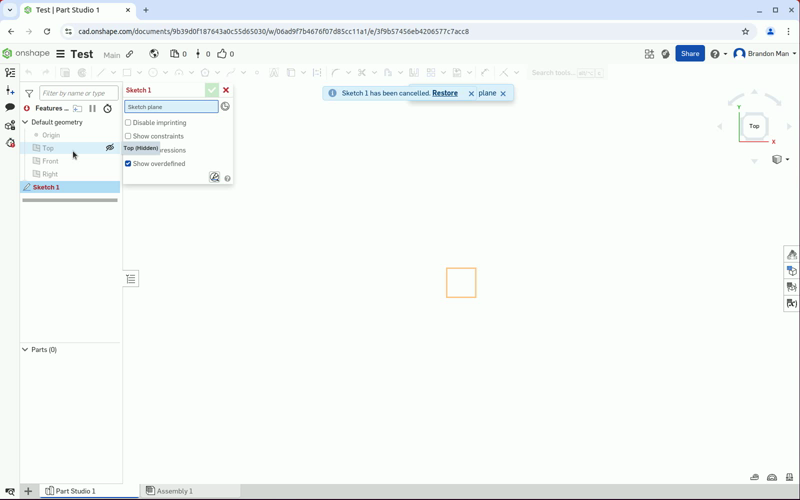
click(73, 150)
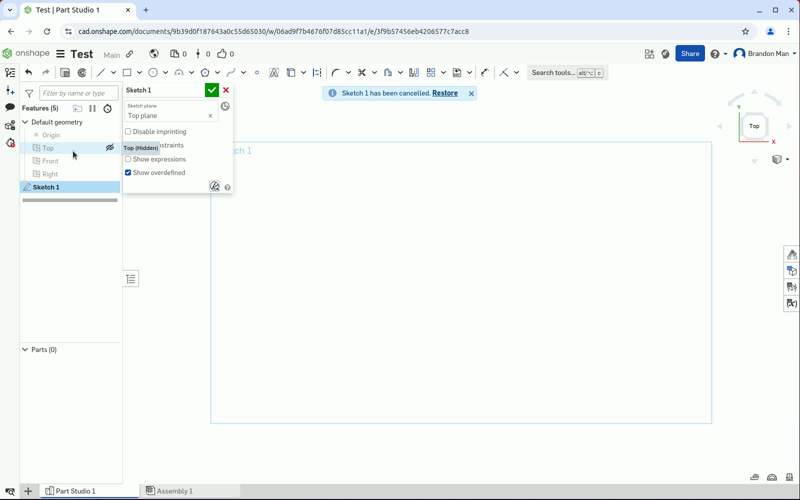
mouse_move(73, 352)
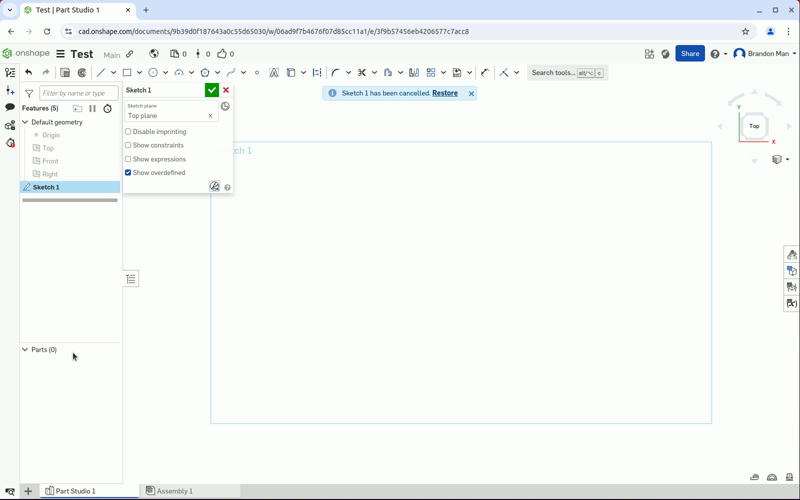
key(y)
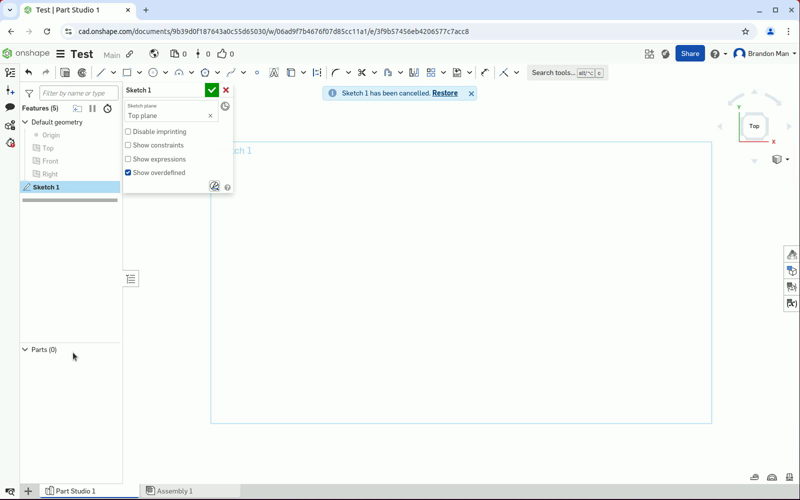
key(l)
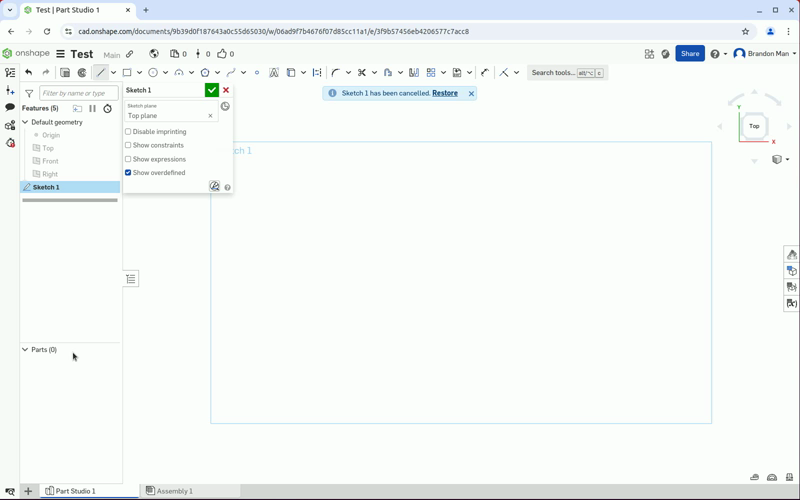
key_down(shift)
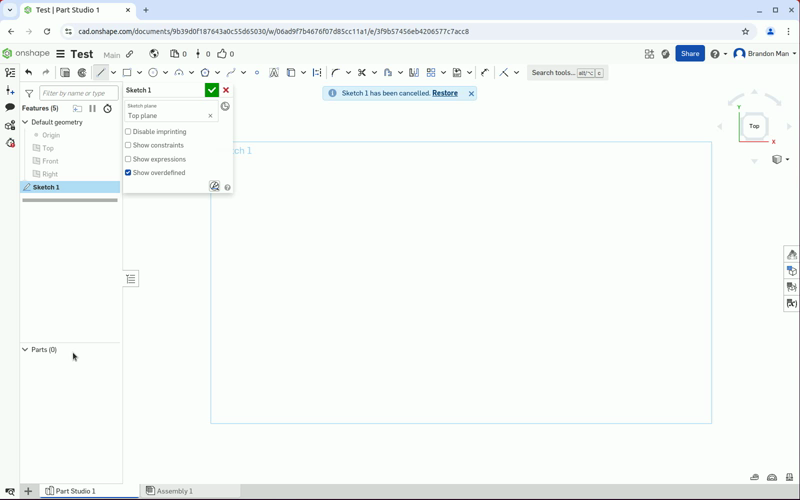
mouse_move(376, 339)
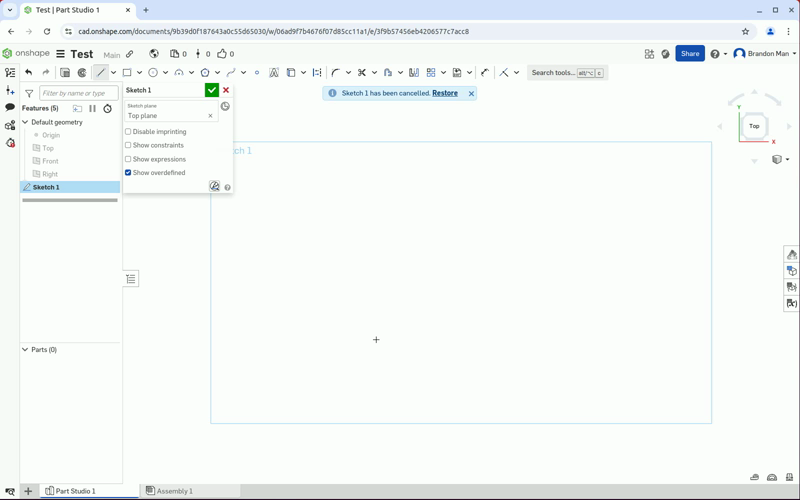
click(376, 339)
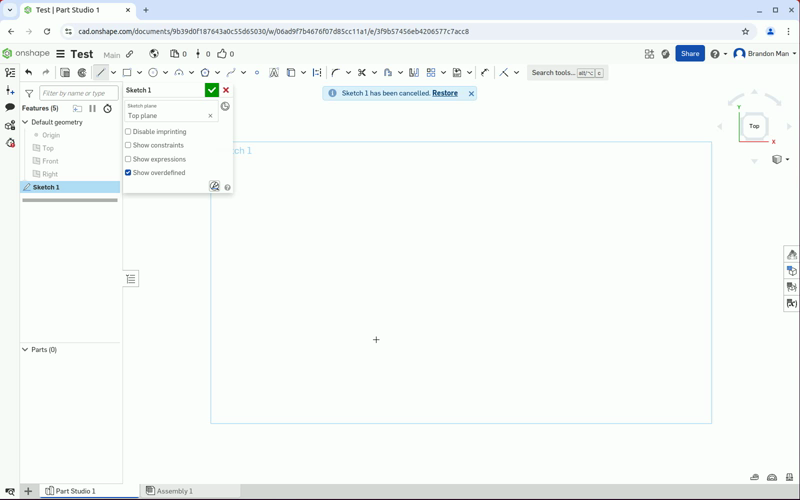
key_up(shift)
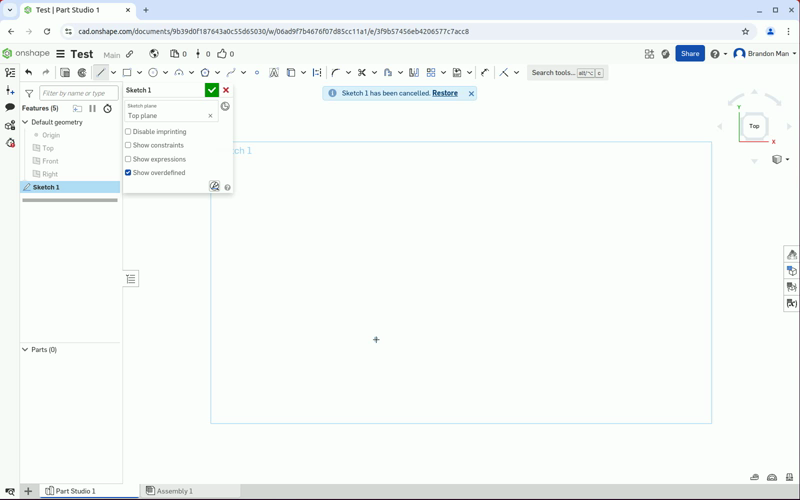
key_down(shift)
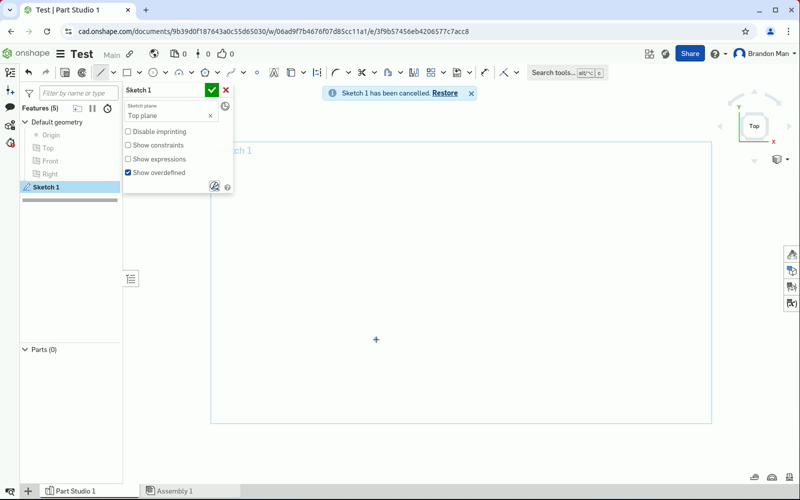
mouse_move(544, 339)
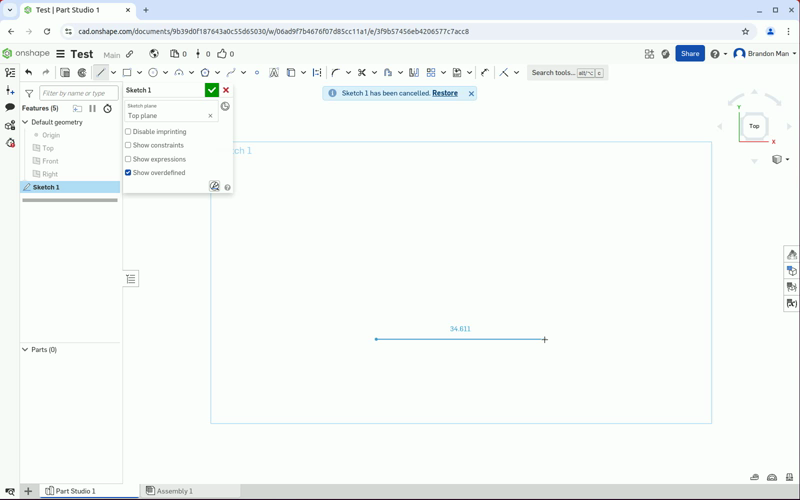
click(544, 339)
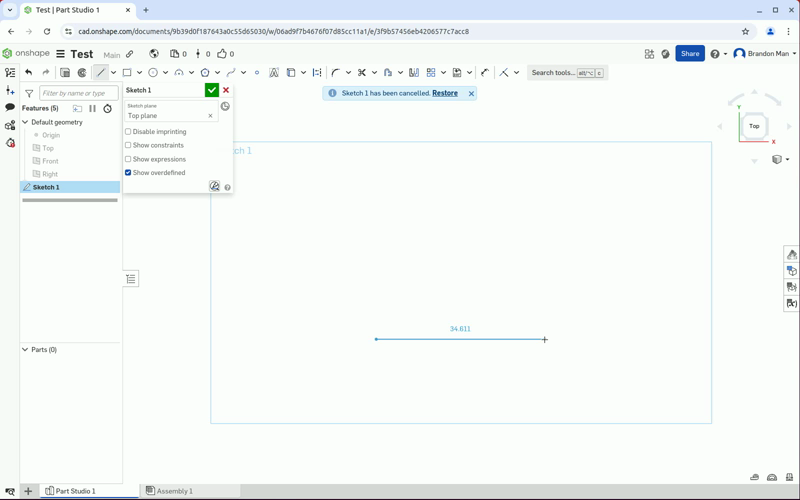
key_up(shift)
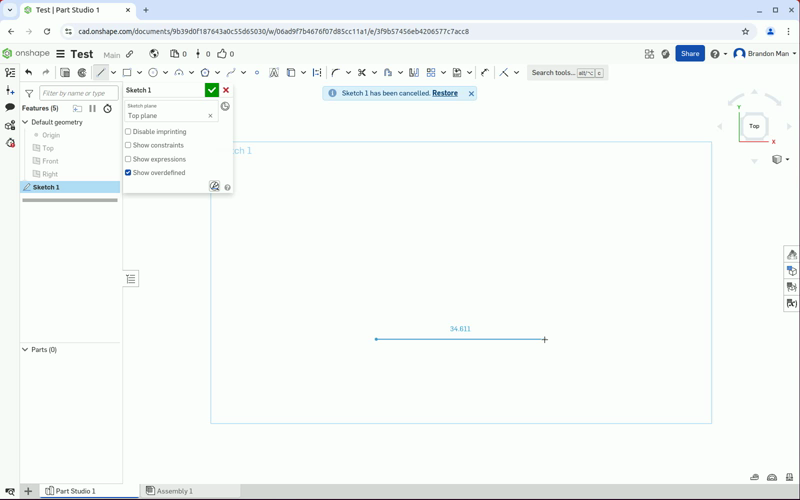
key_down(shift)
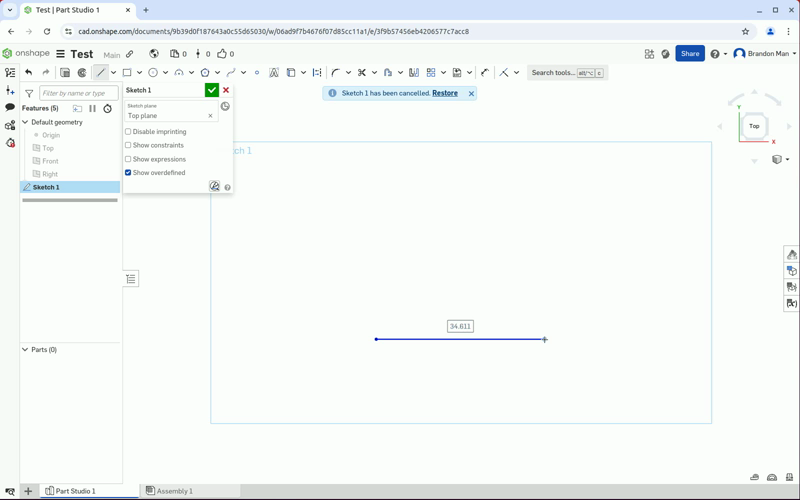
mouse_move(544, 227)
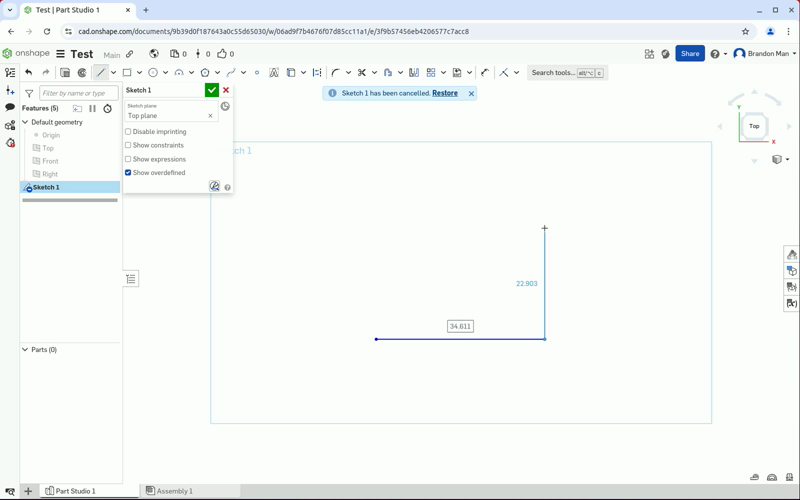
click(544, 227)
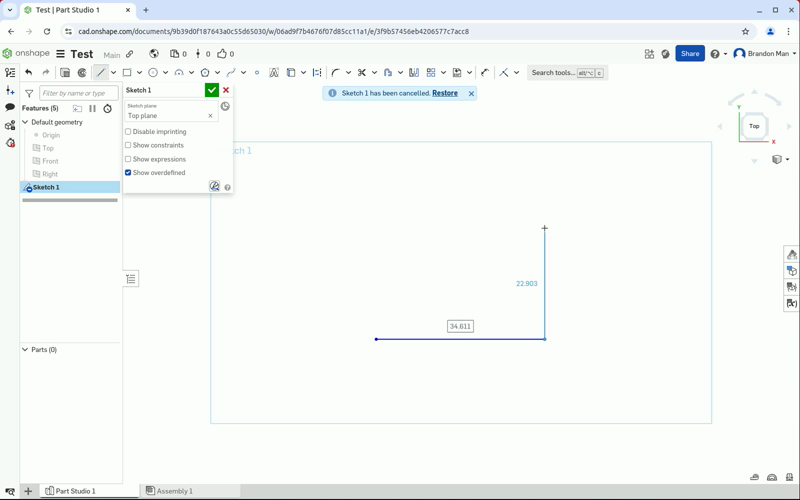
key_up(shift)
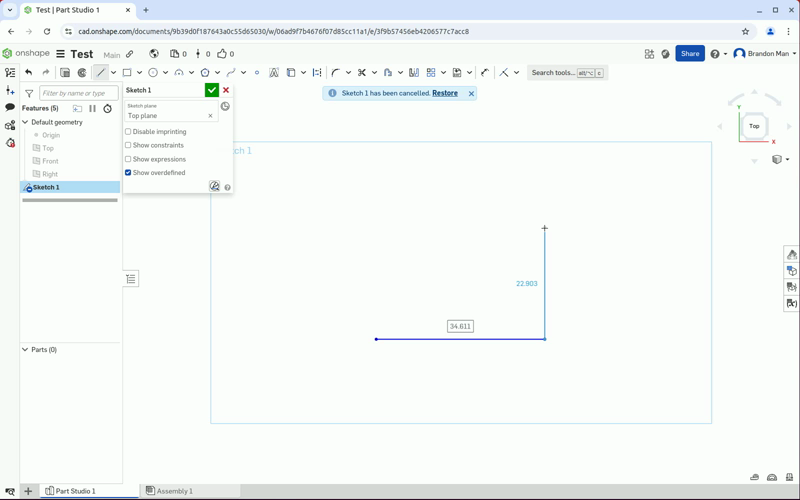
key_down(shift)
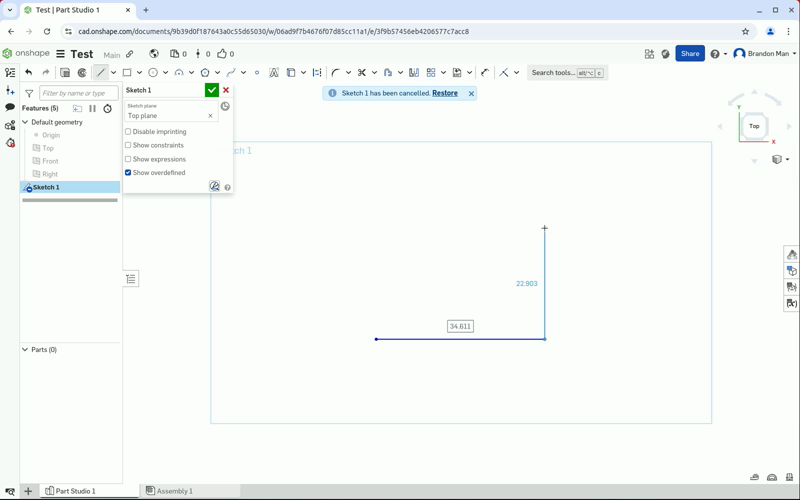
mouse_move(376, 227)
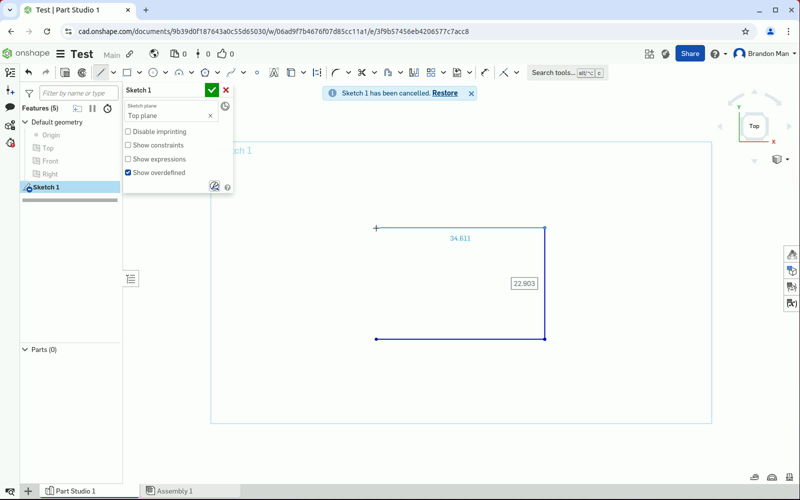
click(376, 227)
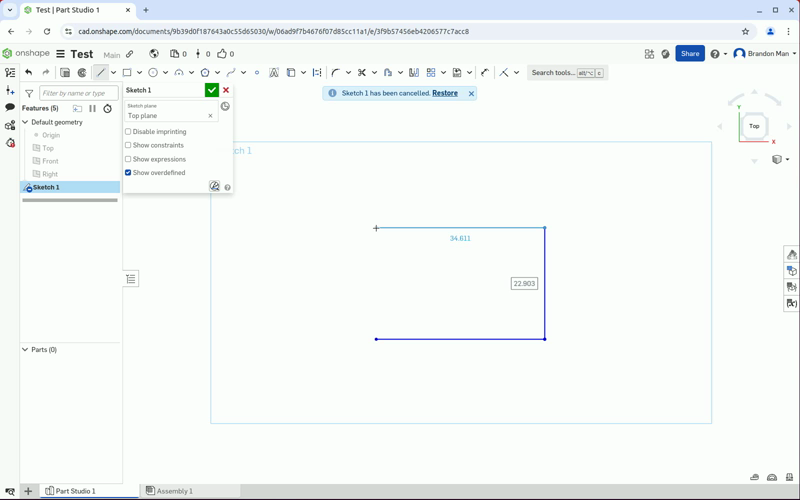
key_up(shift)
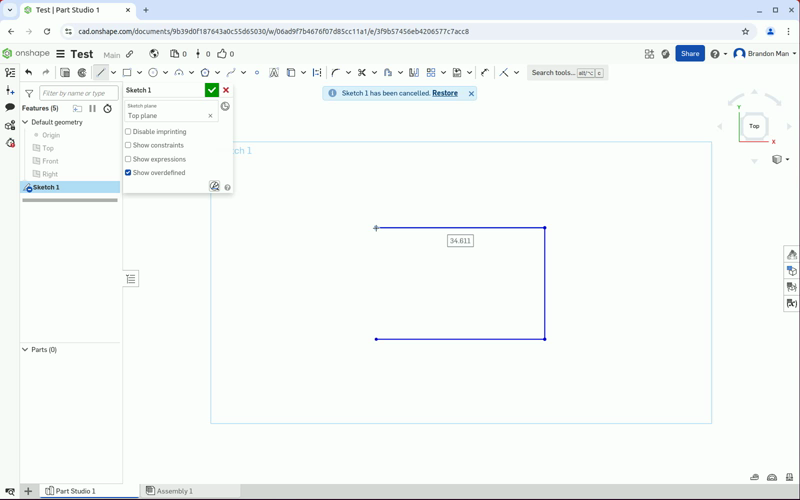
key_down(shift)
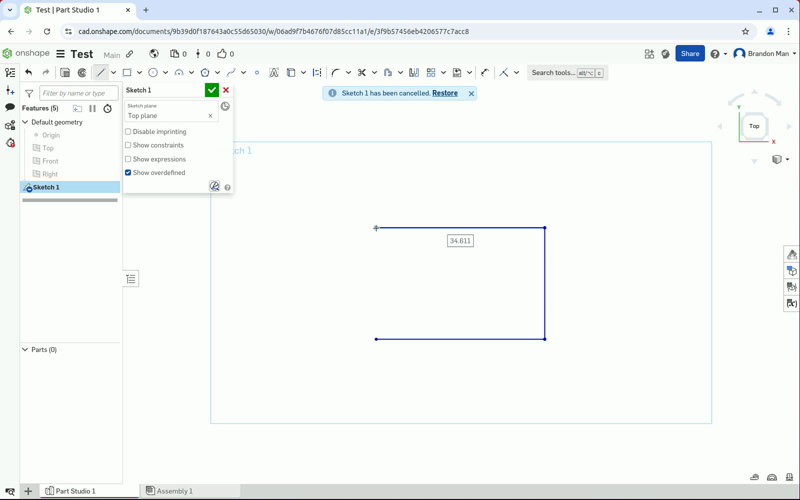
mouse_move(376, 339)
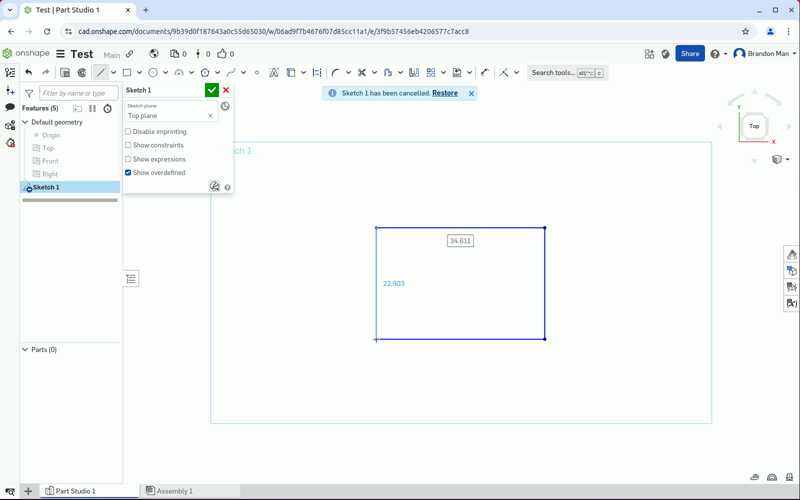
key_up(shift)
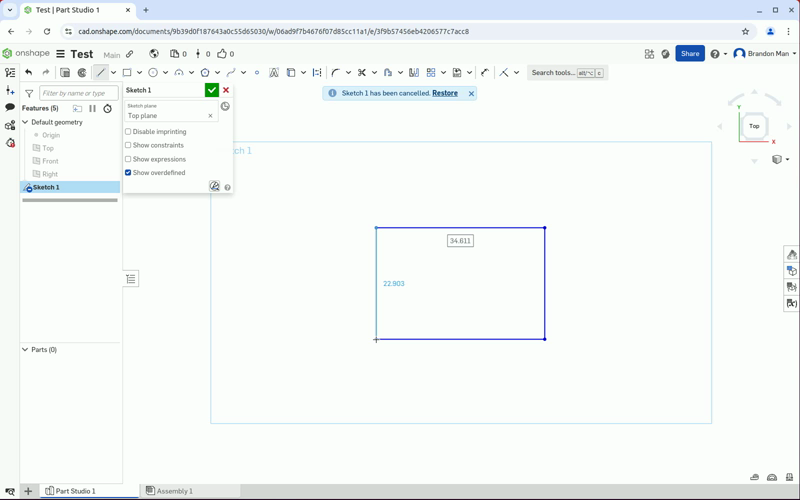
click(376, 339)
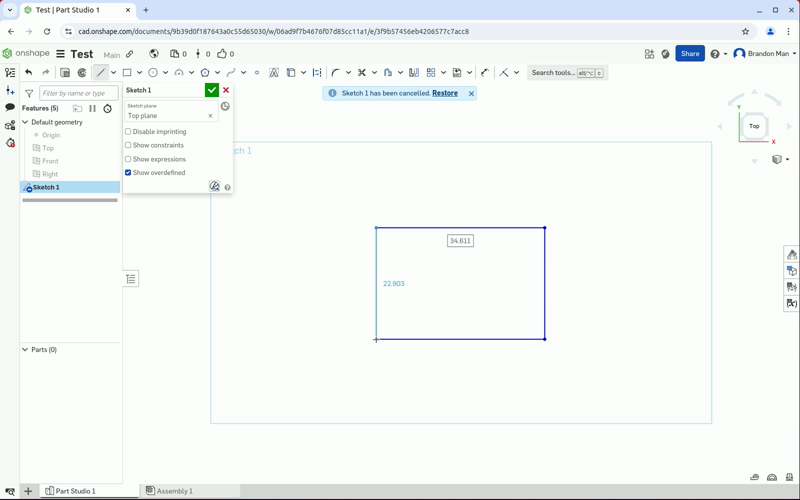
key(esc)
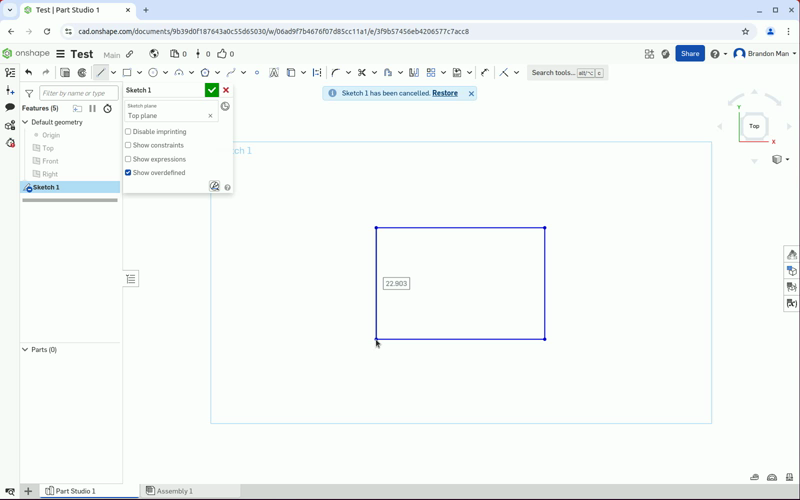
key(c)
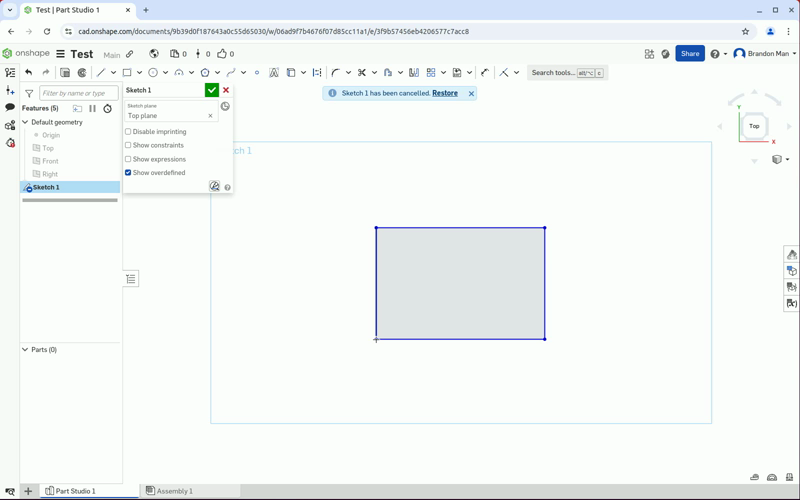
key_down(shift)
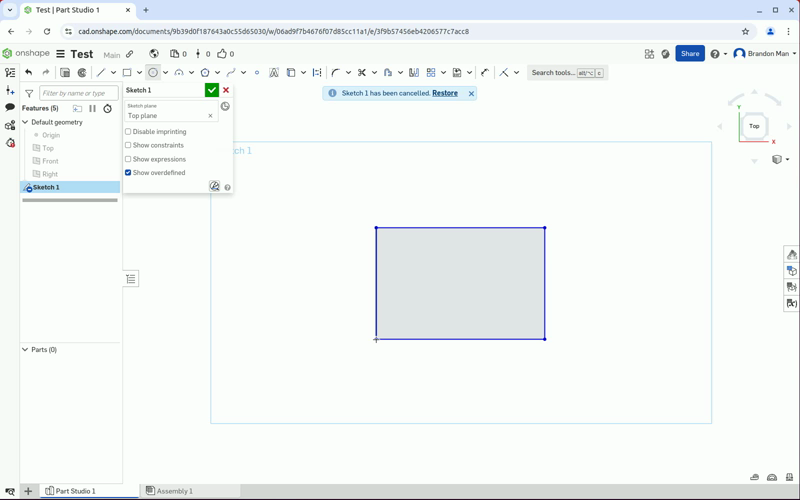
mouse_move(461, 282)
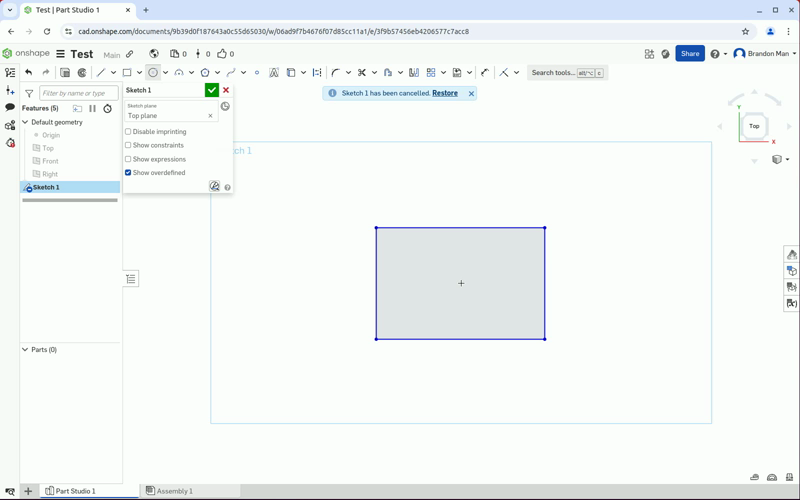
click(461, 282)
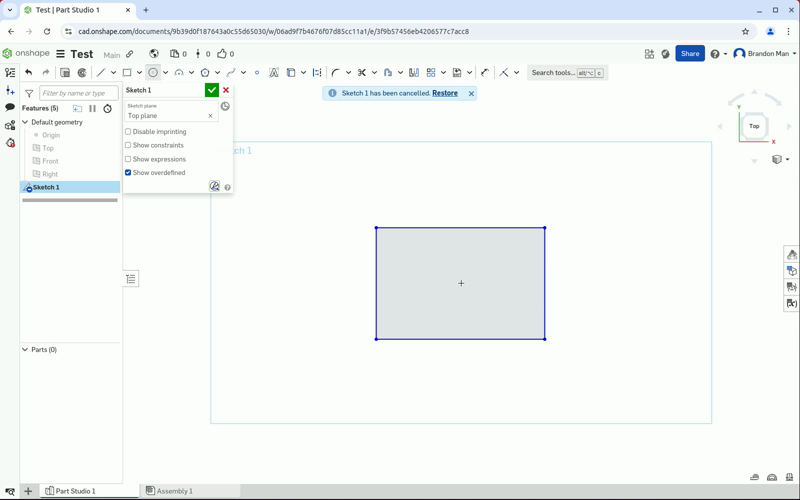
key_up(shift)
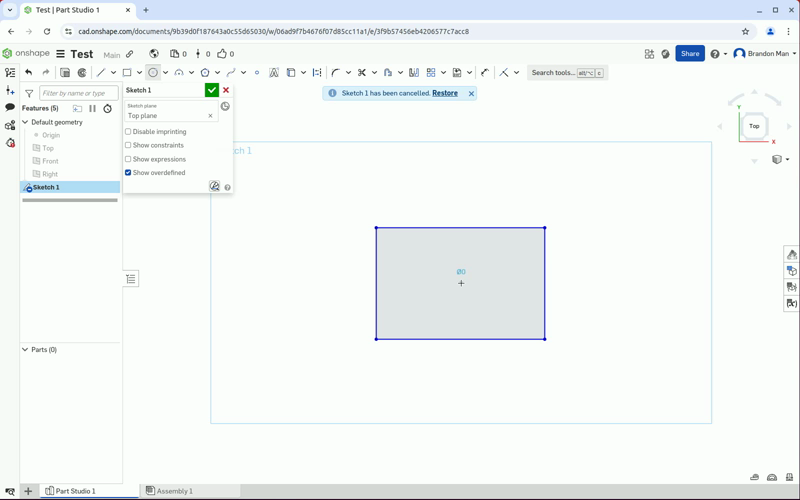
mouse_move(489, 282)
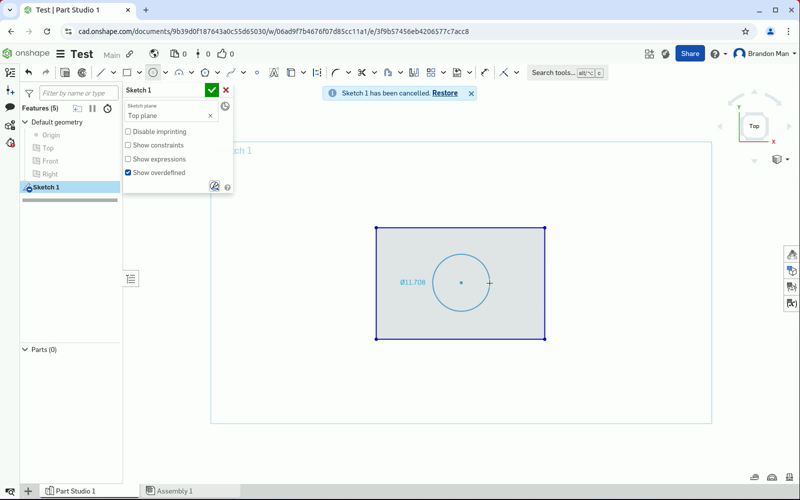
click(489, 282)
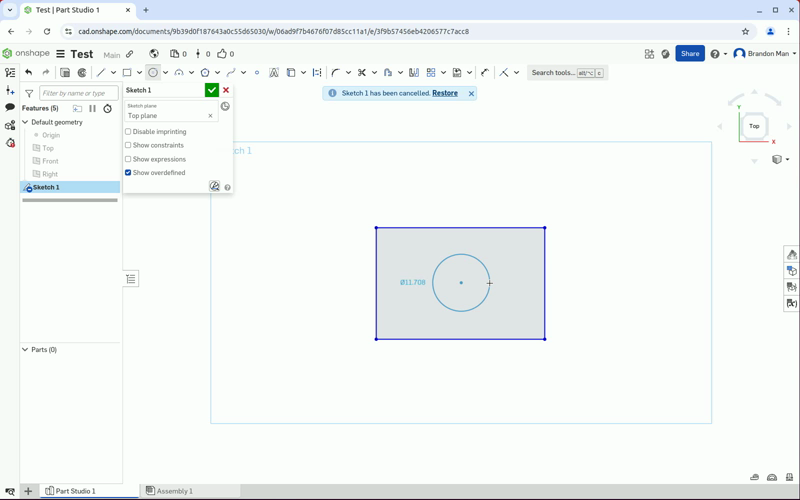
key(esc)
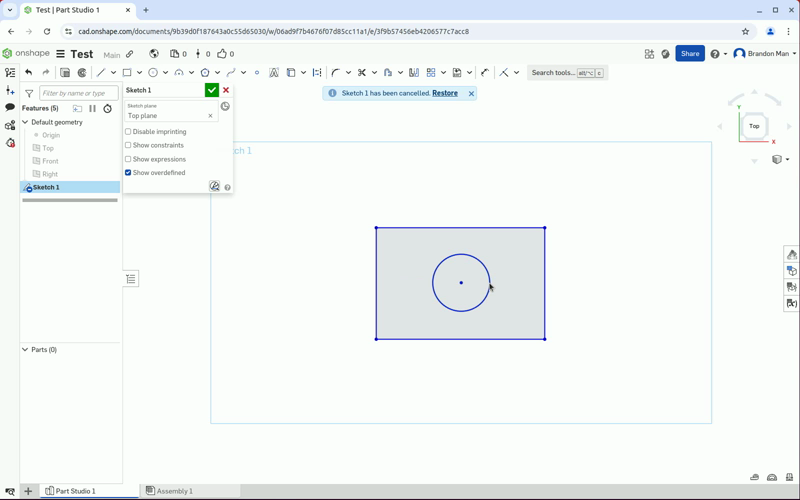
mouse_move(504, 327)
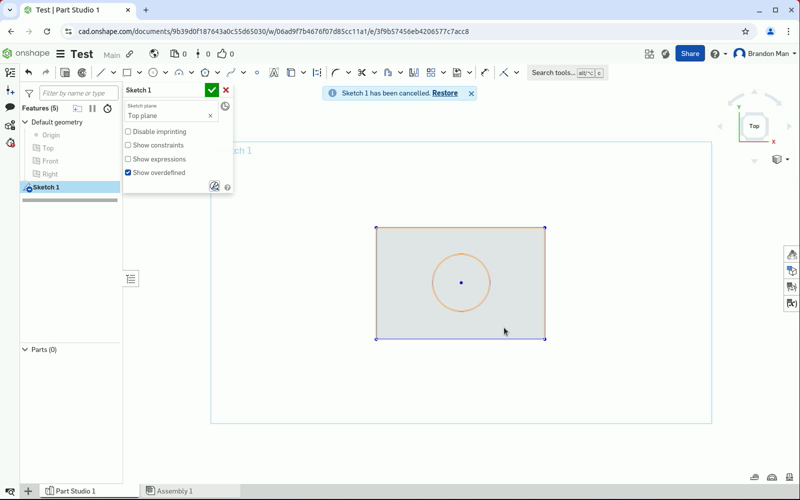
click(504, 327)
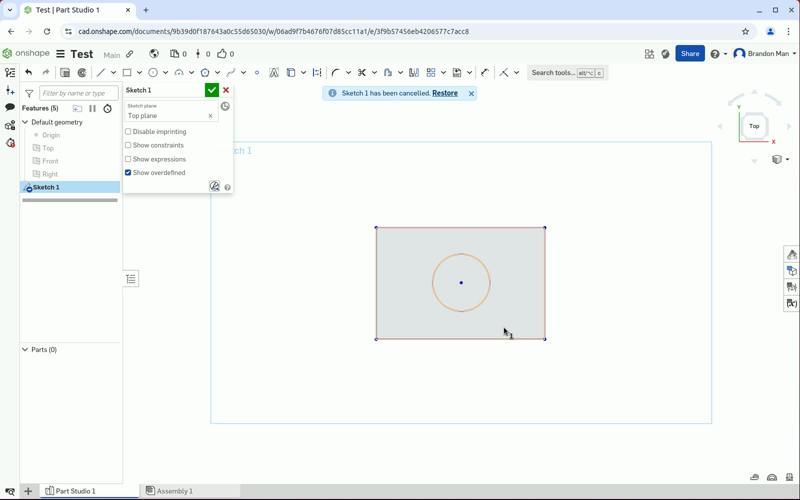
mouse_move(73, 352)
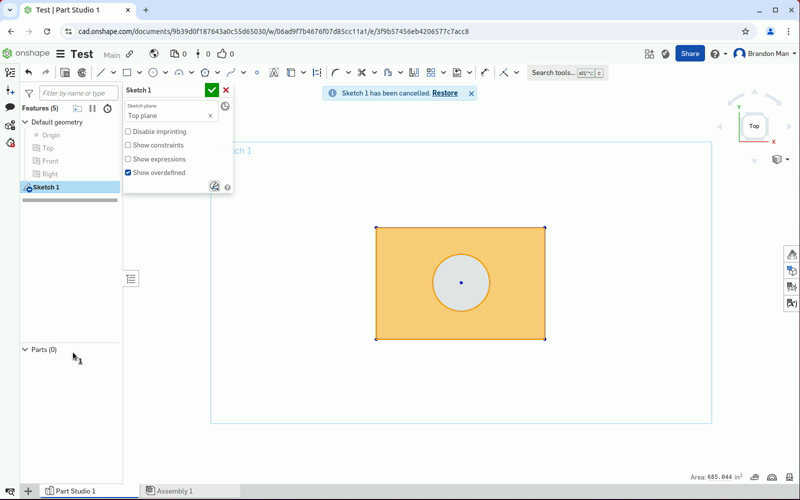
key(shift+y)
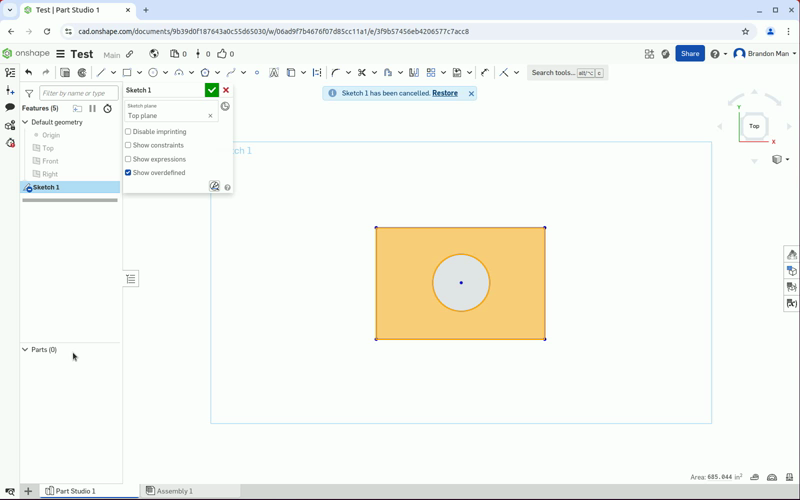
key(shift+e)
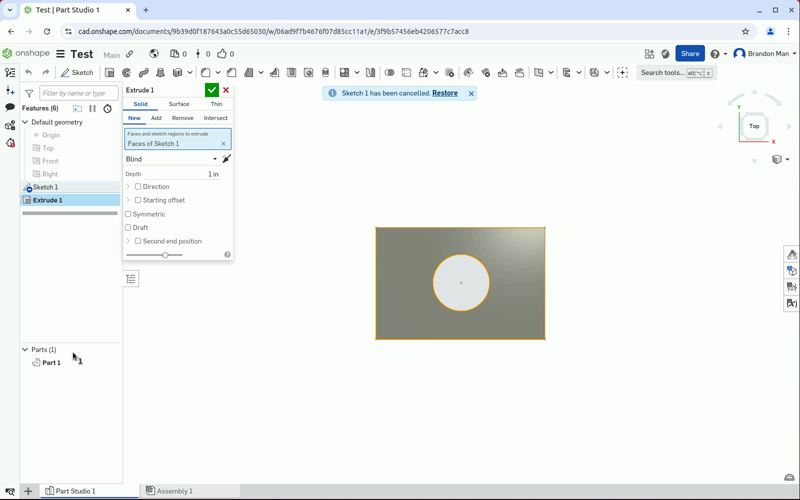
mouse_move(143, 106)
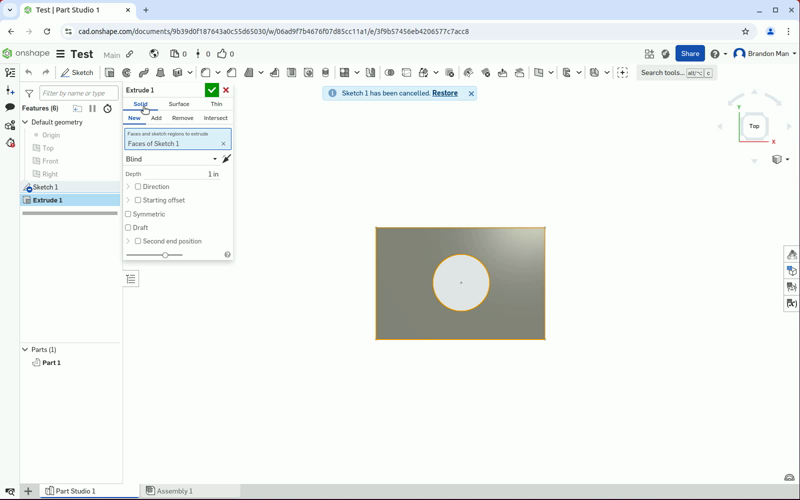
click(143, 106)
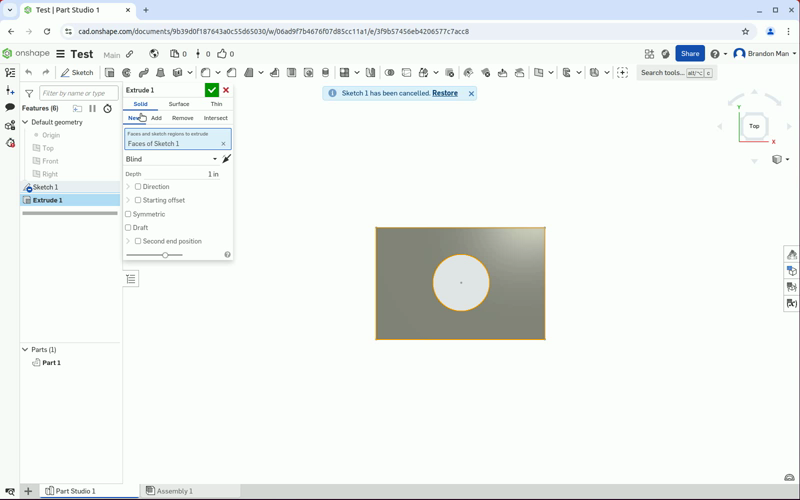
mouse_move(137, 120)
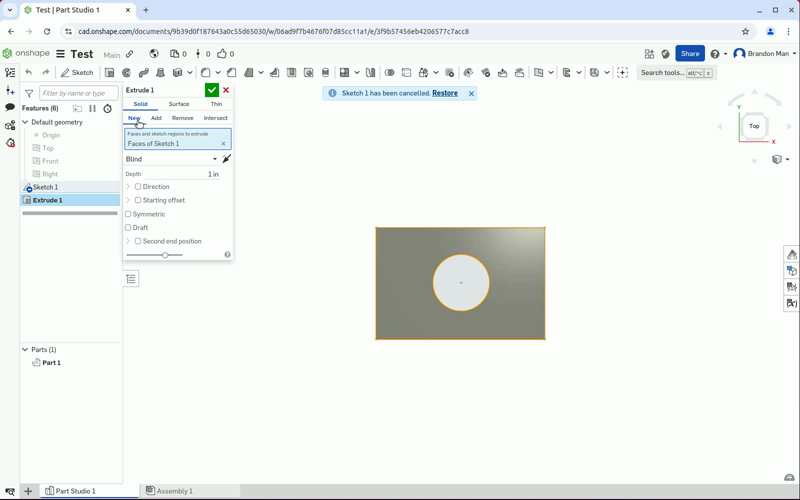
click(137, 120)
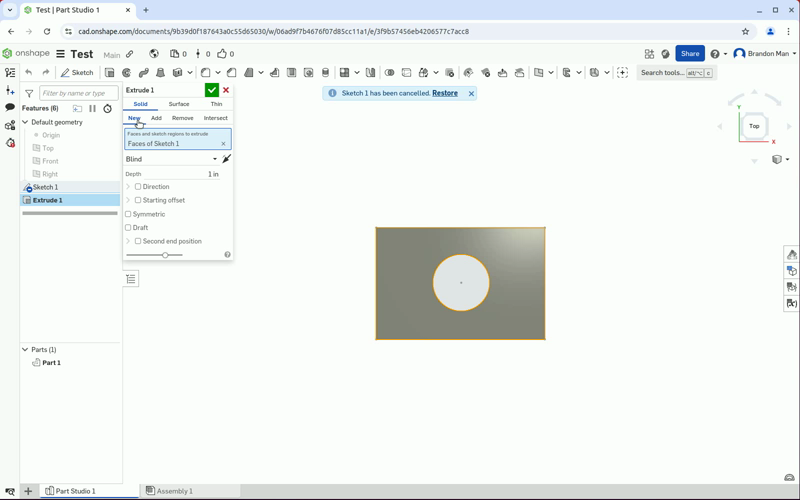
key(tab, 4)
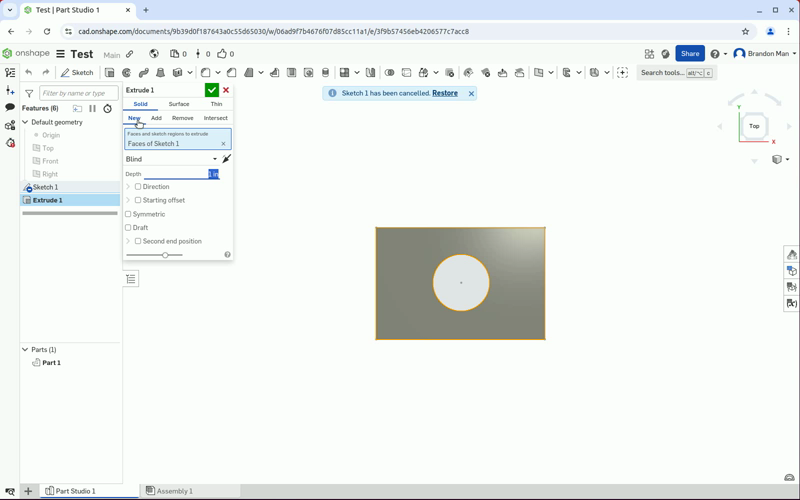
text(5.777)
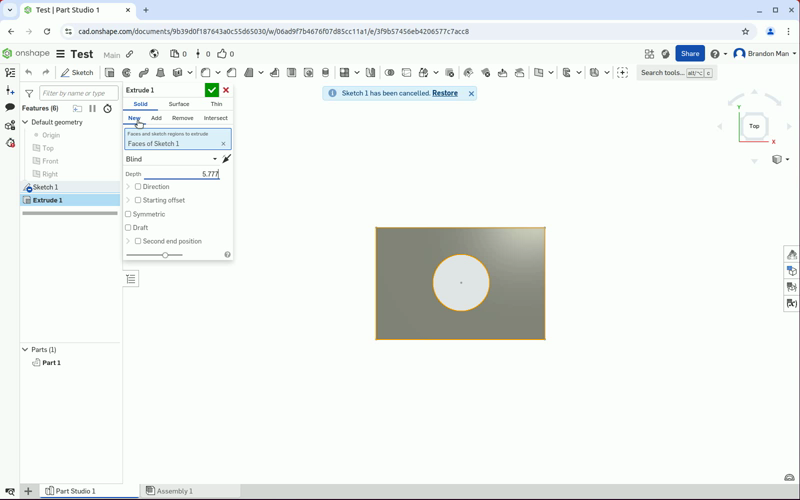
key(enter)
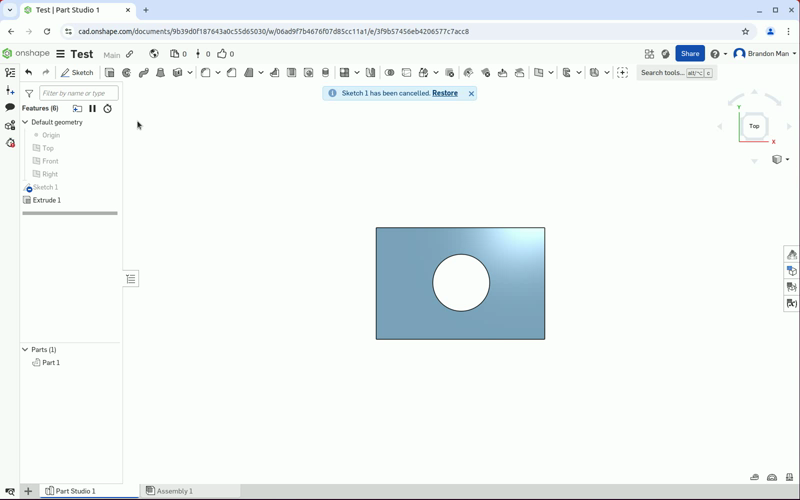
key(shift+h)
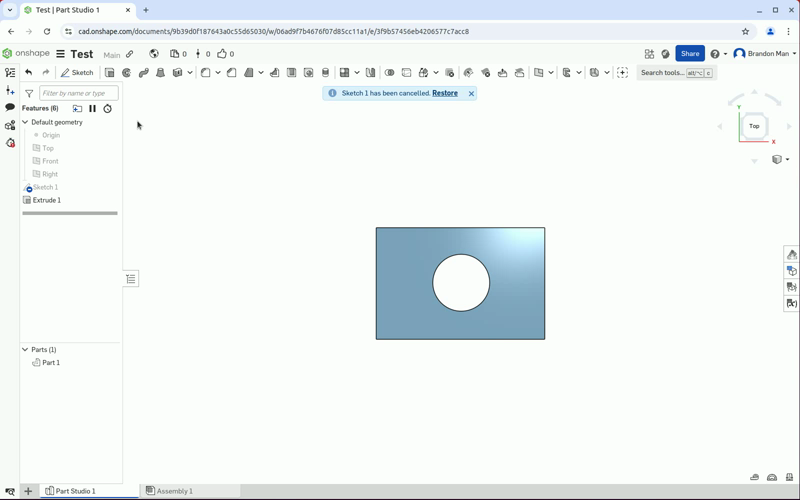
key(shift+h)
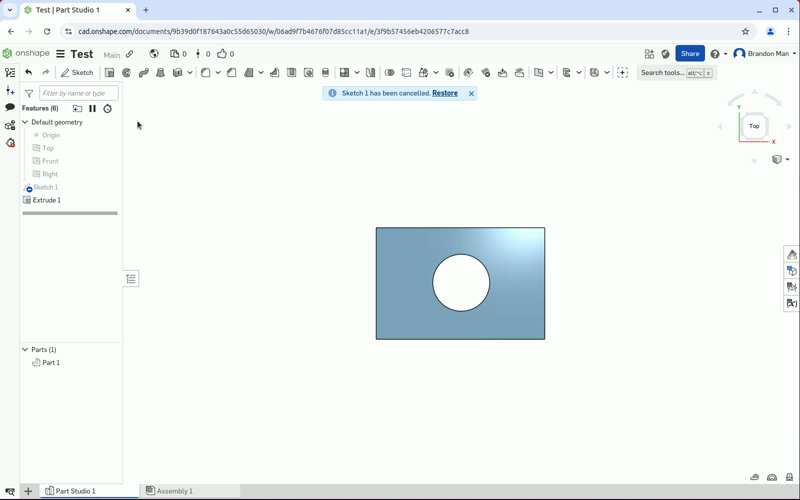
mouse_move(73, 189)
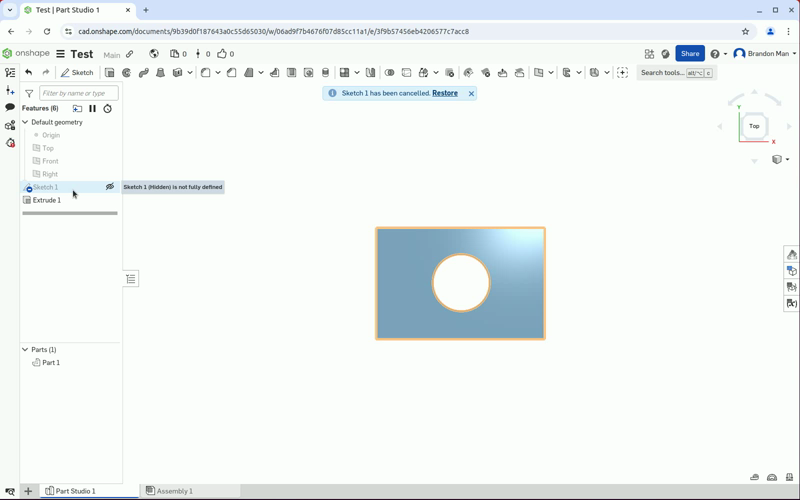
click(73, 189)
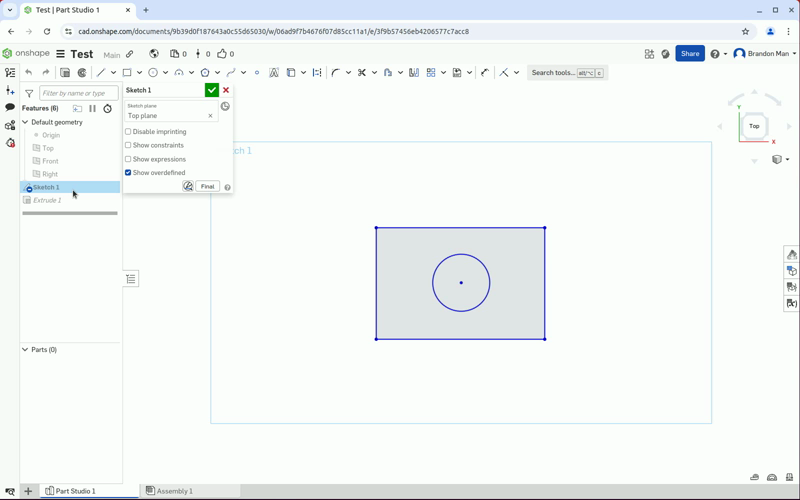
mouse_move(229, 92)
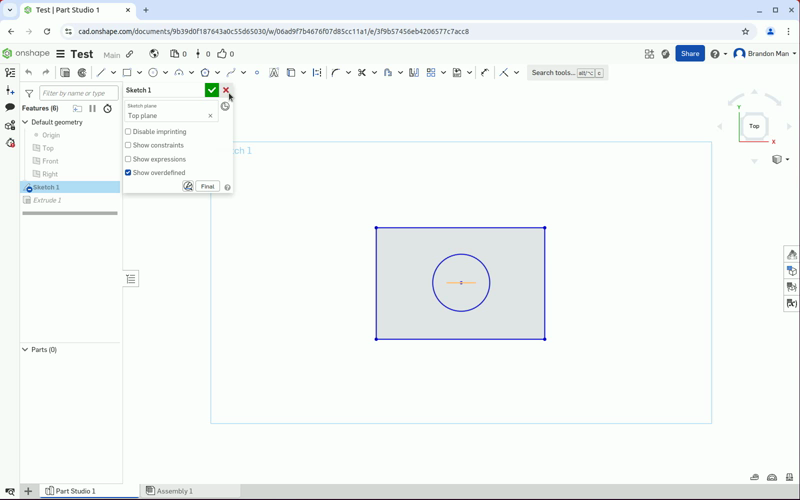
click(229, 92)
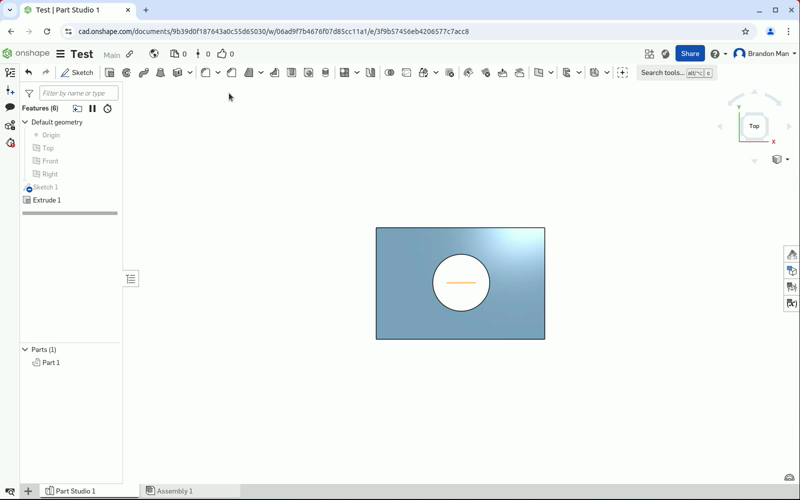
mouse_move(541, 75)
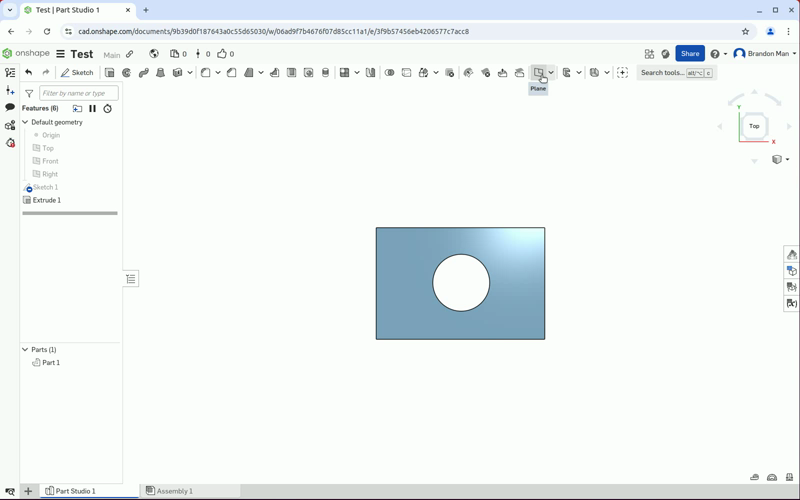
click(541, 75)
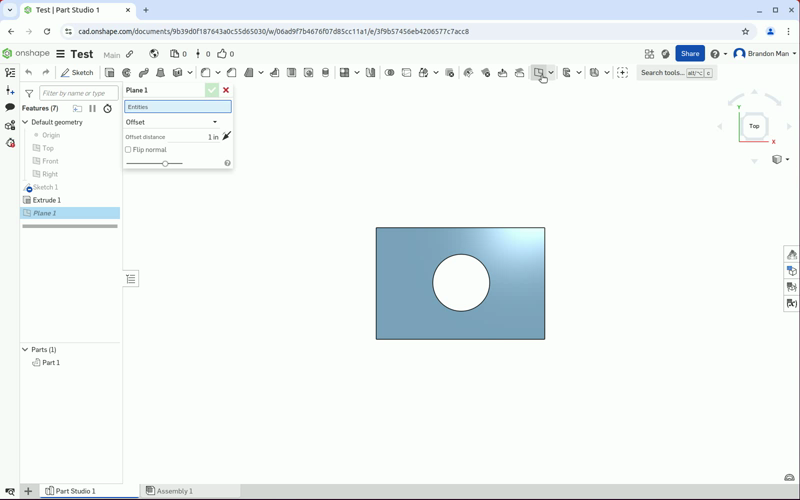
mouse_move(73, 150)
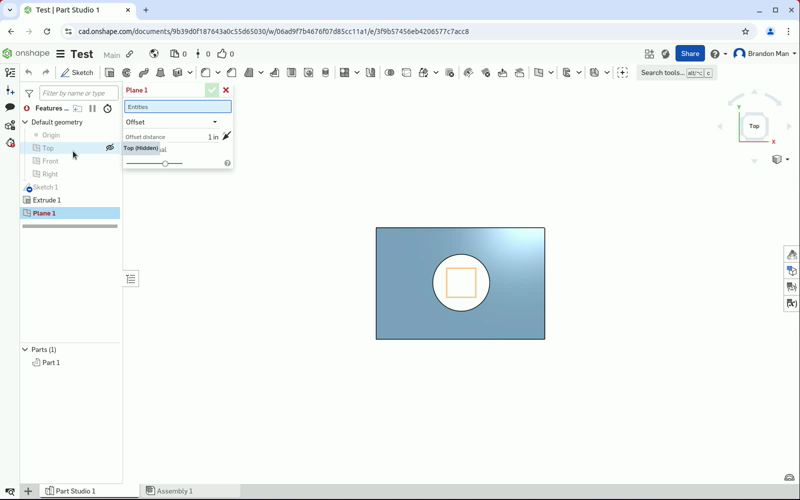
click(73, 150)
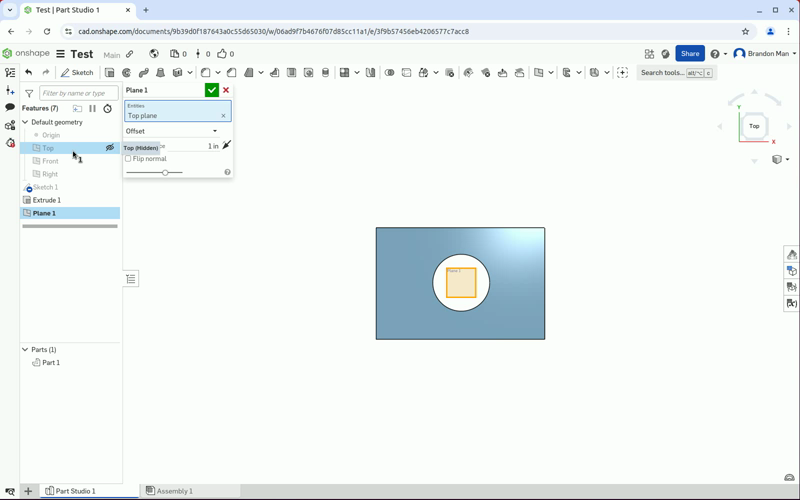
key(tab, 2)
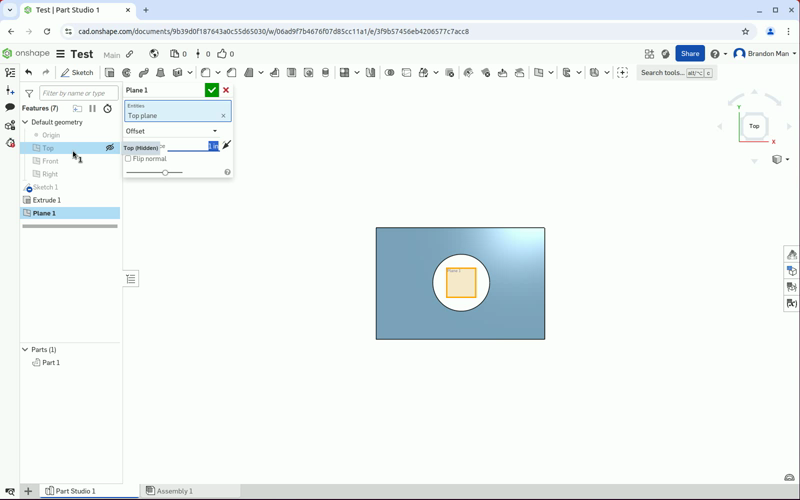
text(5.792)
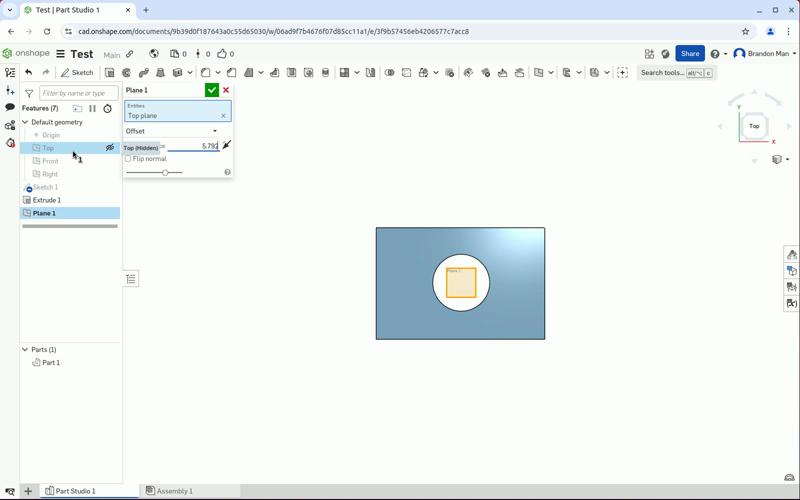
key(enter, 2)
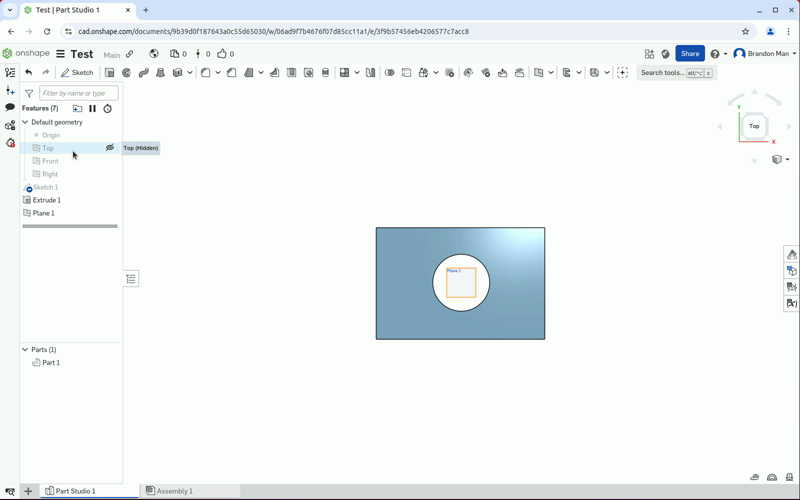
key(shift+s)
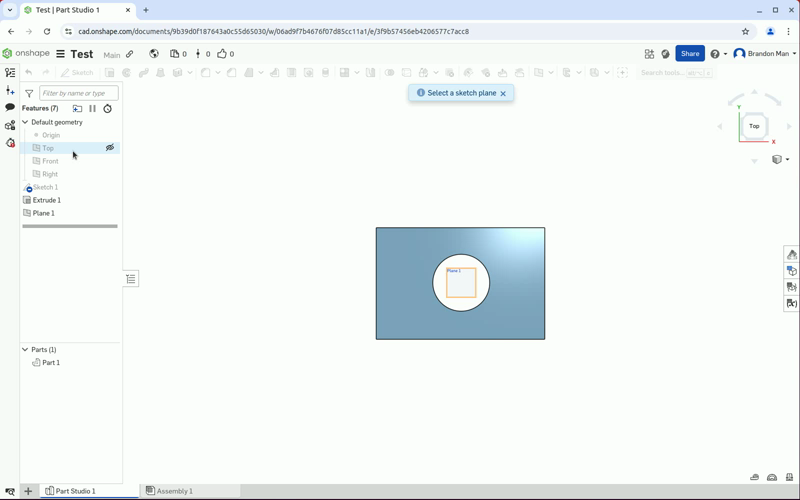
mouse_move(73, 215)
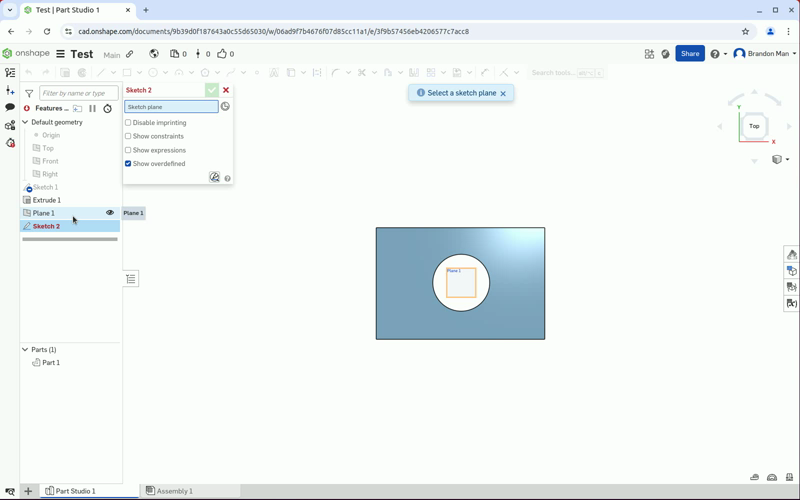
click(73, 215)
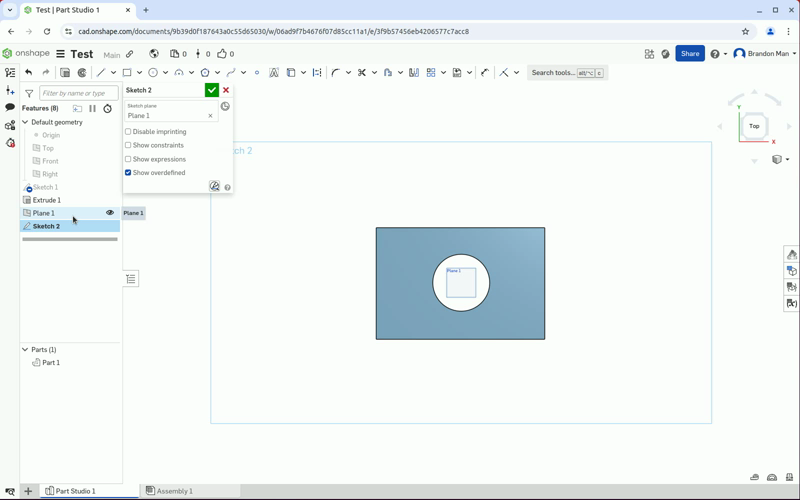
mouse_move(73, 352)
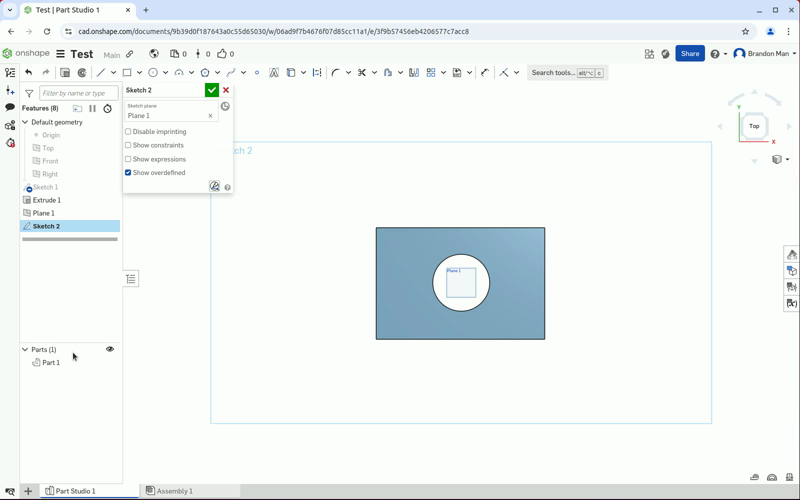
key(y)
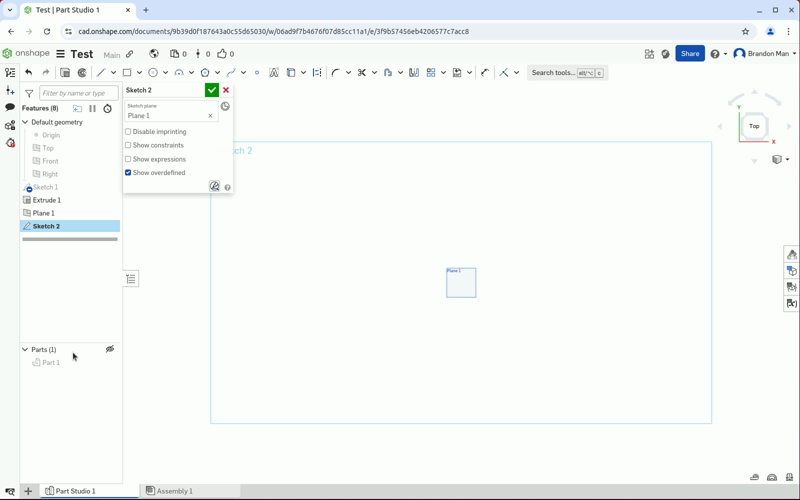
key(l)
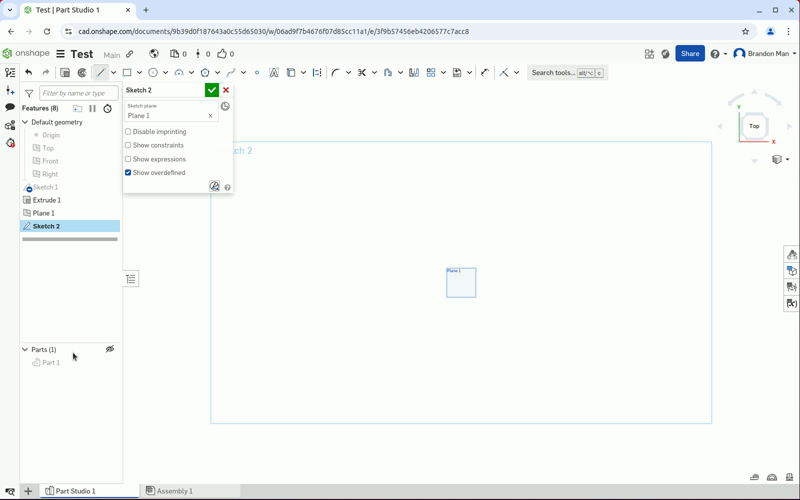
key_down(shift)
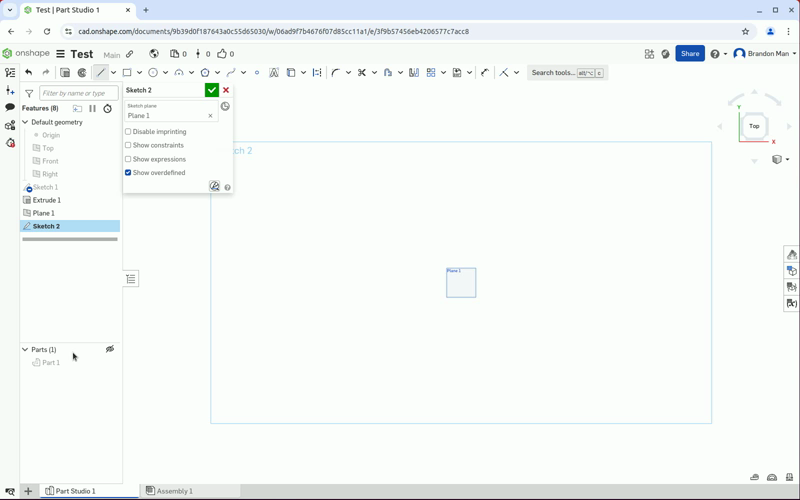
mouse_move(382, 339)
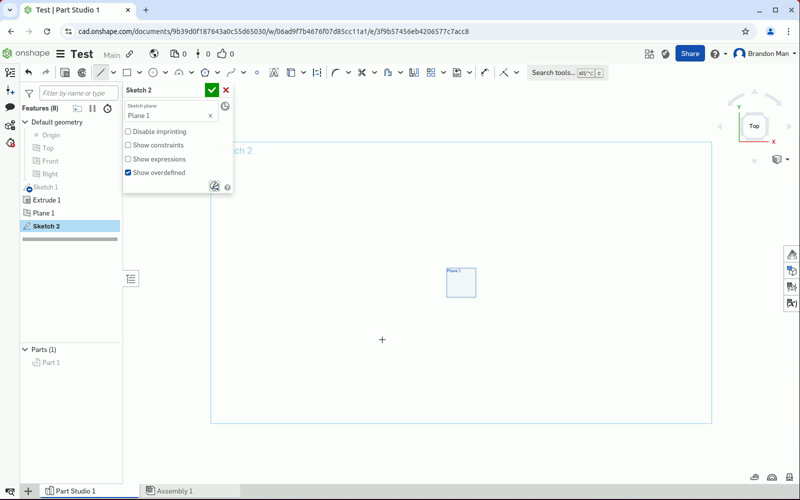
click(382, 339)
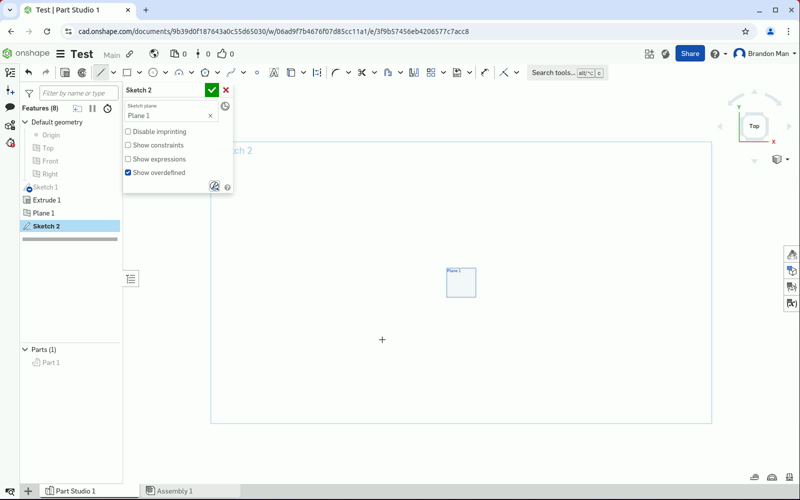
key_up(shift)
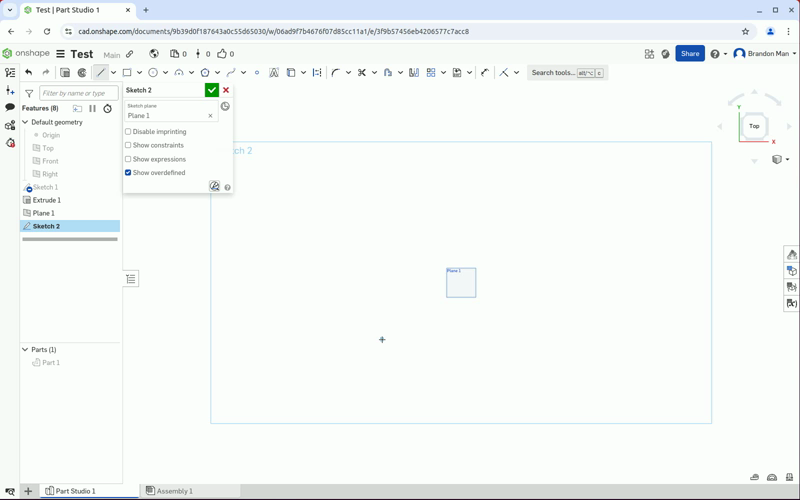
key_down(shift)
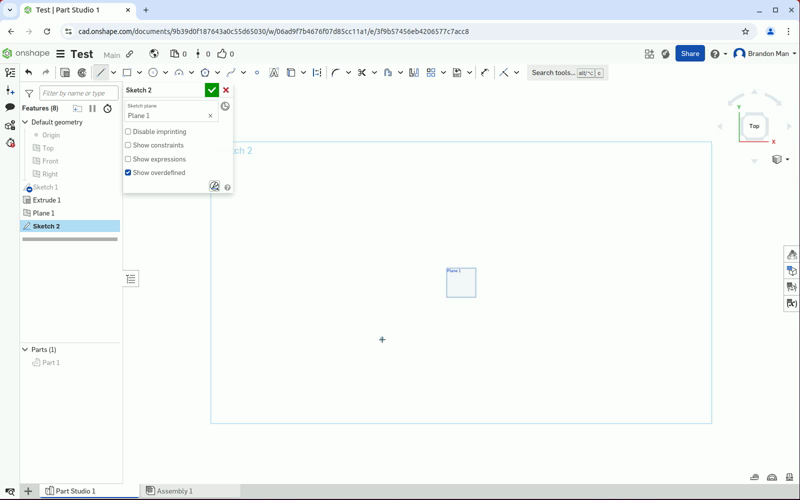
mouse_move(412, 339)
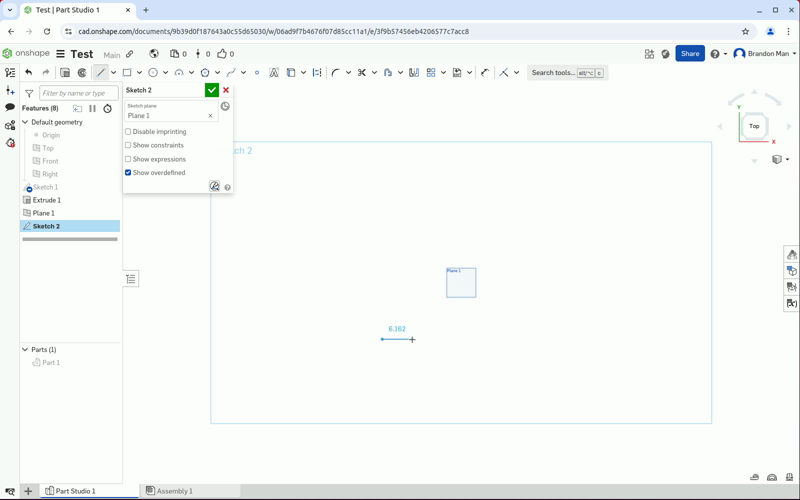
mouse_move(396, 339)
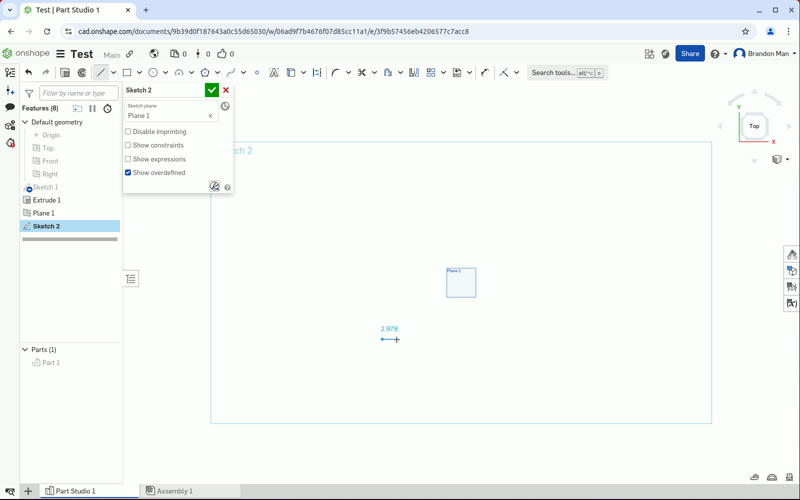
click(396, 339)
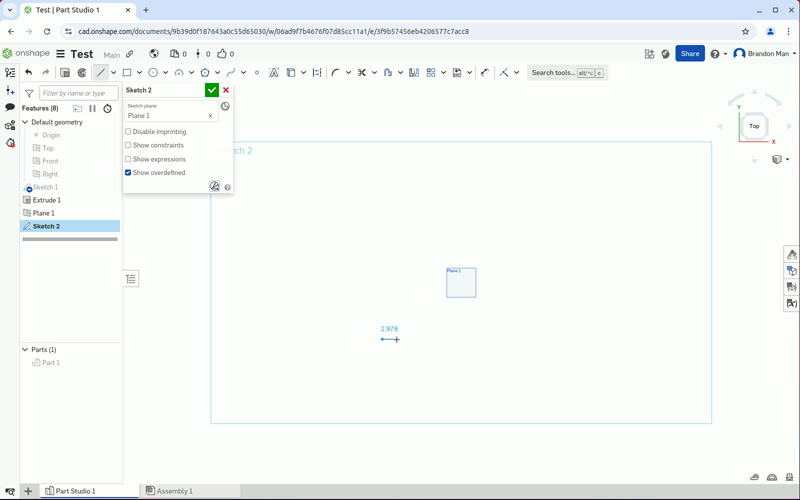
key_up(shift)
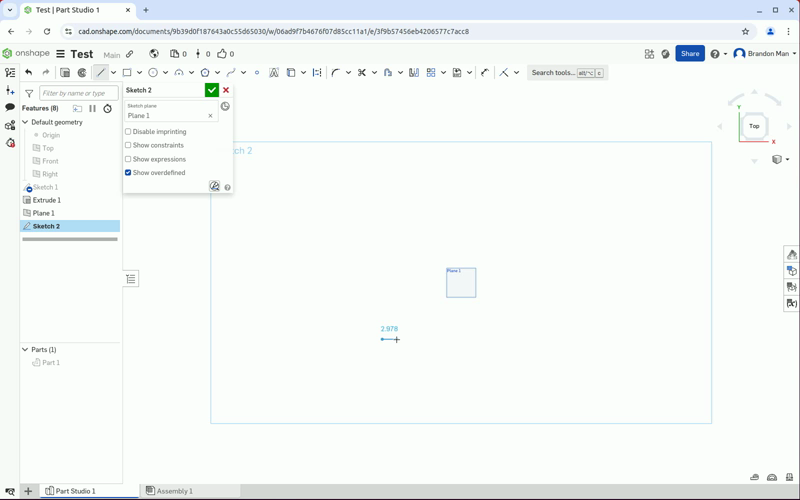
key_down(shift)
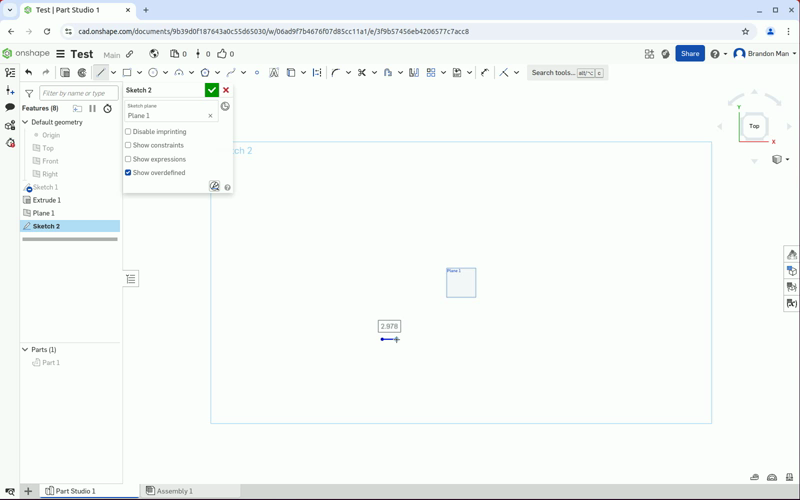
mouse_move(396, 226)
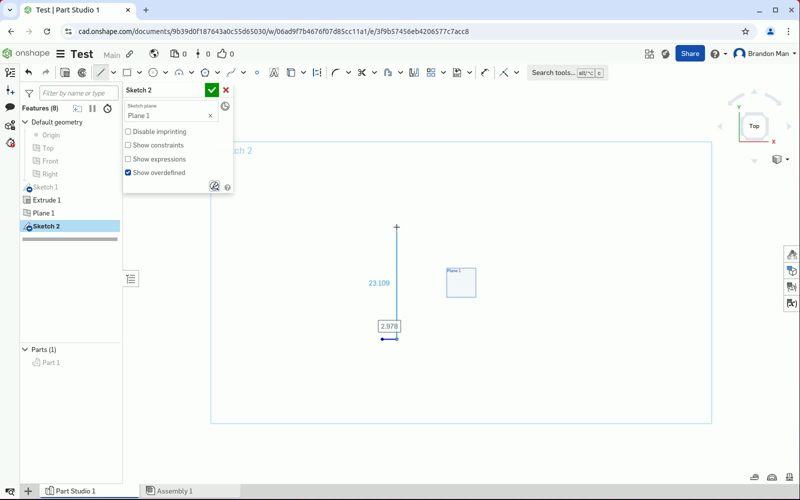
click(396, 226)
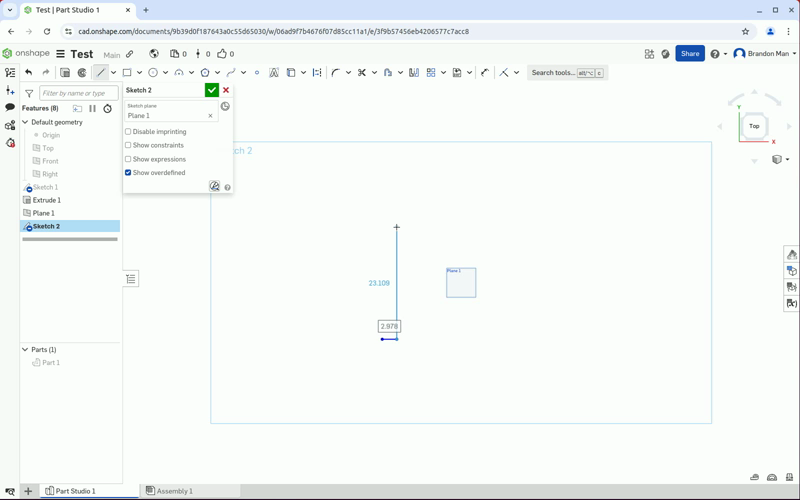
key_up(shift)
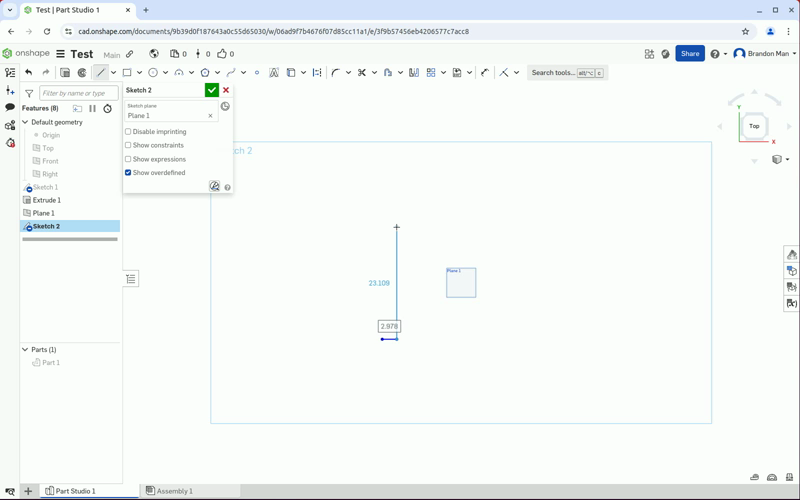
key_down(shift)
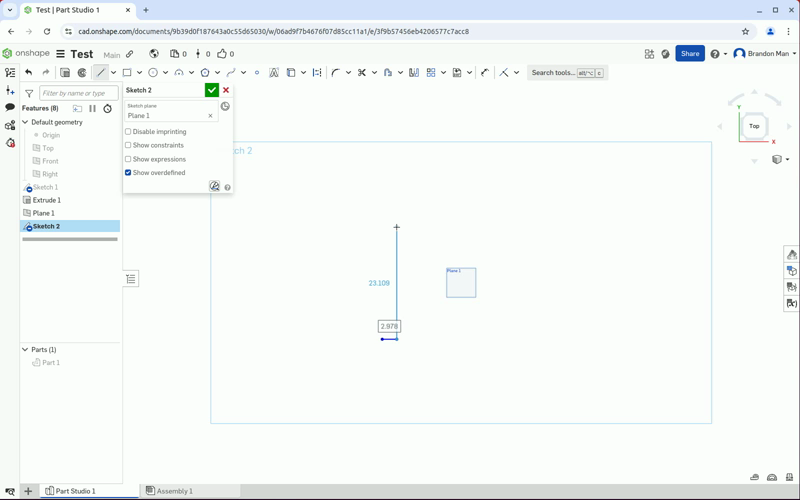
mouse_move(426, 226)
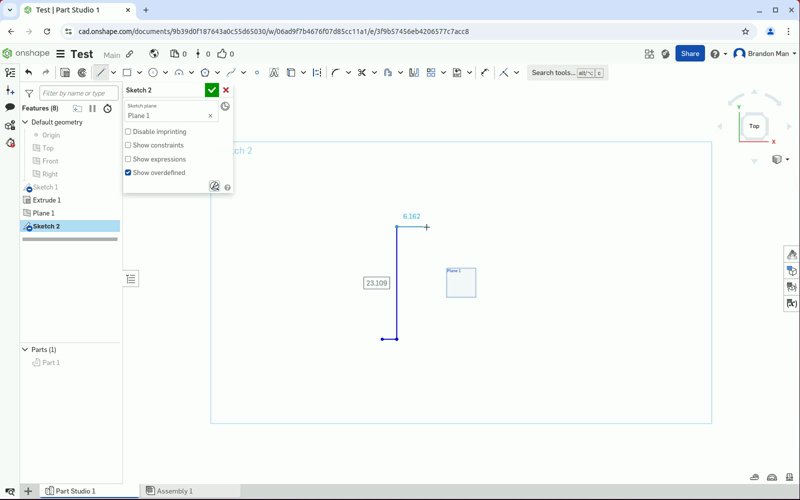
mouse_move(382, 226)
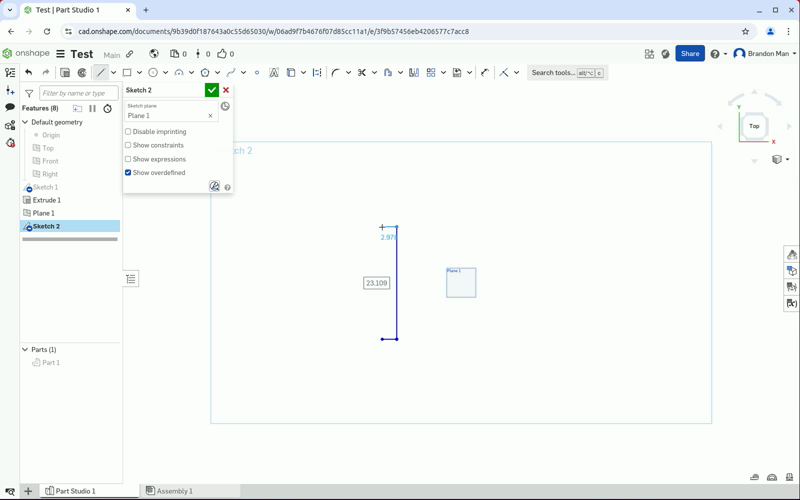
click(382, 226)
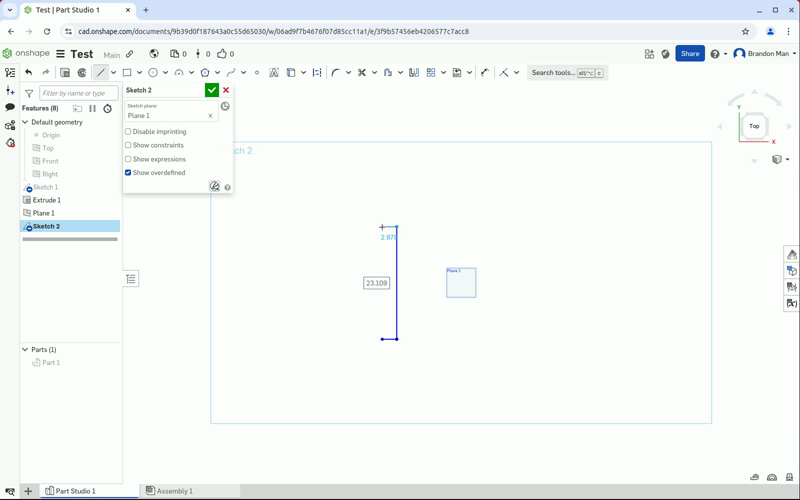
key_up(shift)
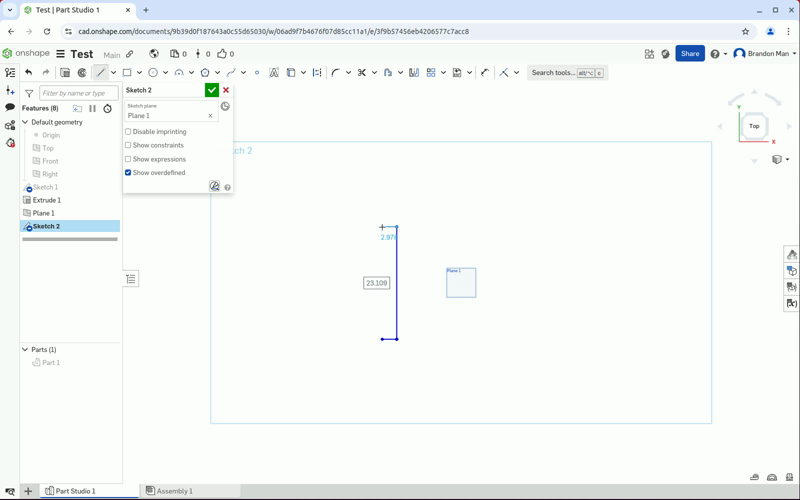
key_down(shift)
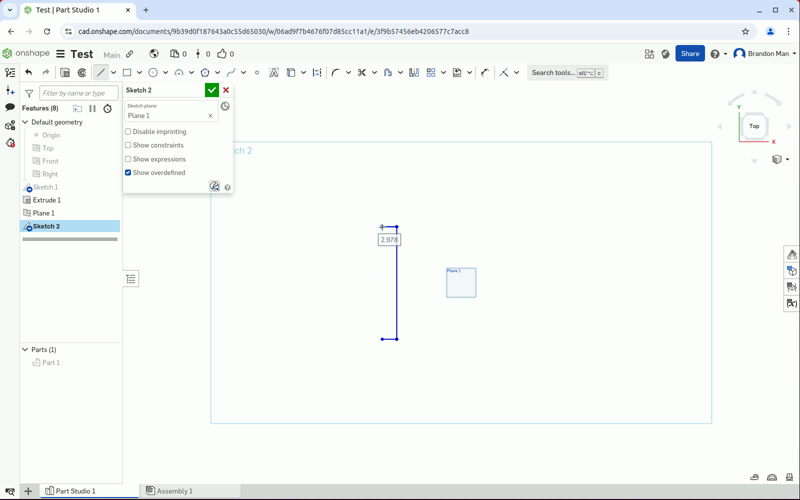
mouse_move(382, 339)
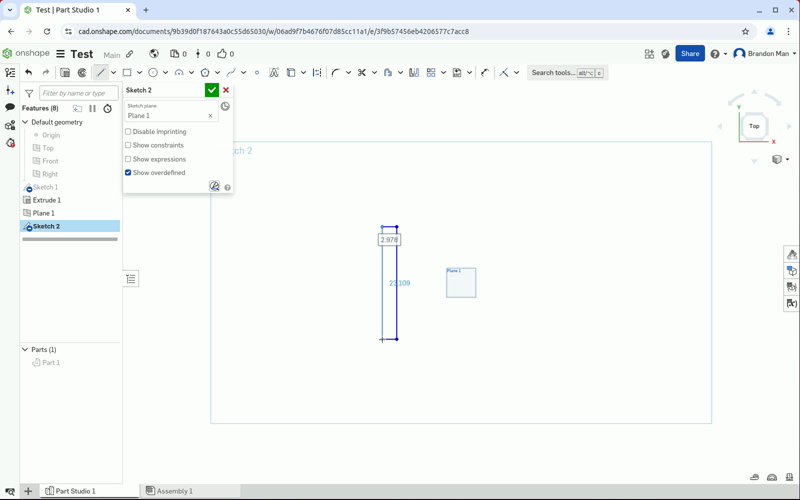
key_up(shift)
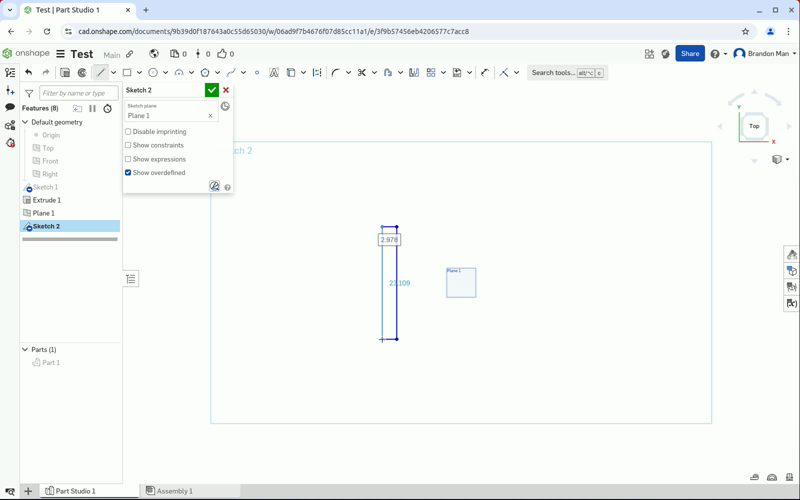
click(382, 339)
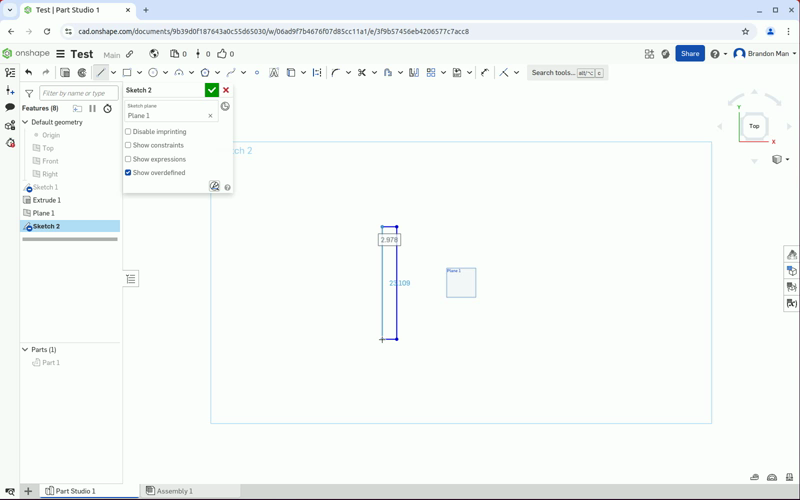
key(esc)
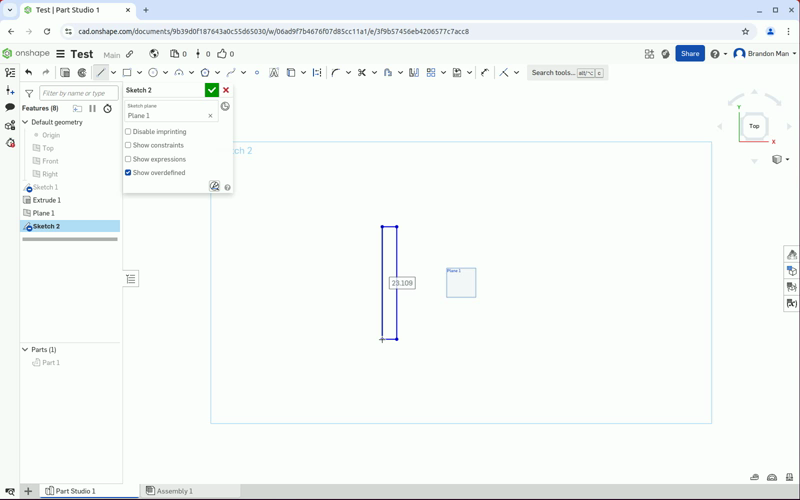
mouse_move(384, 233)
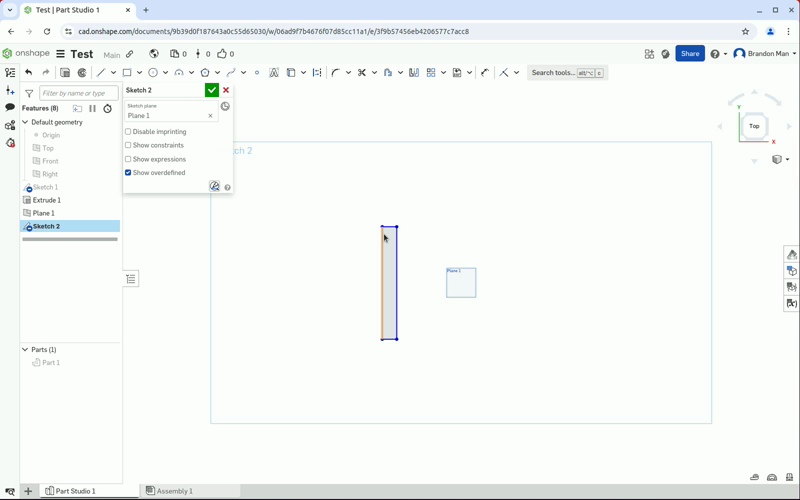
scroll(6)
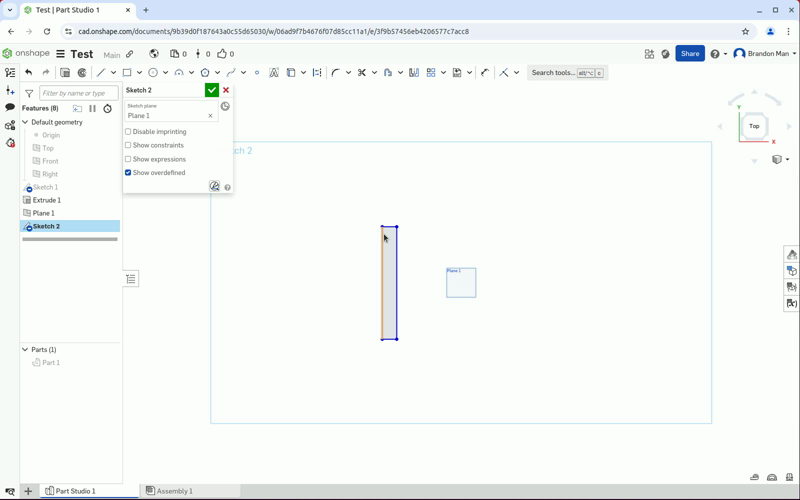
scroll(6)
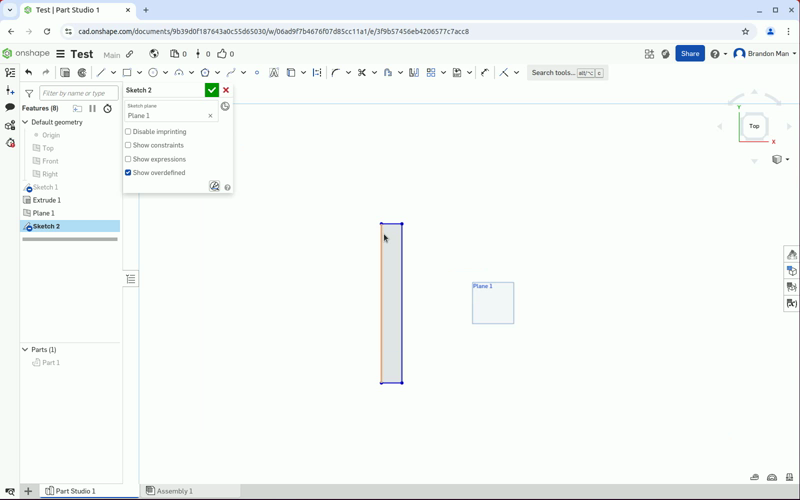
scroll(6)
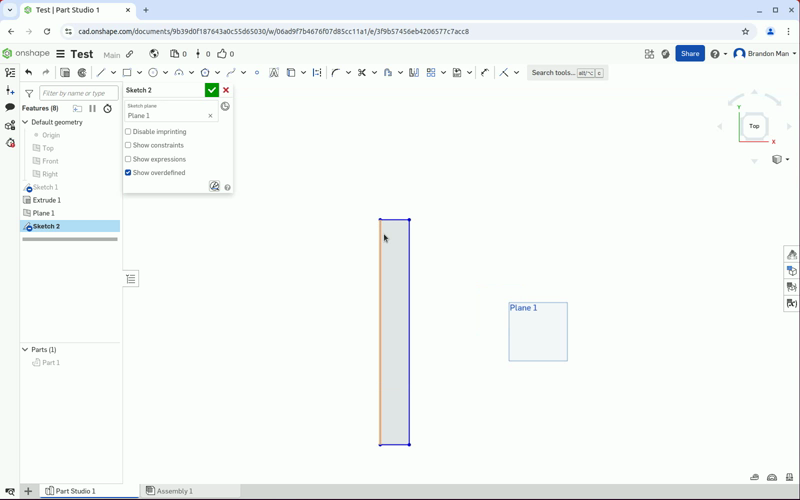
scroll(6)
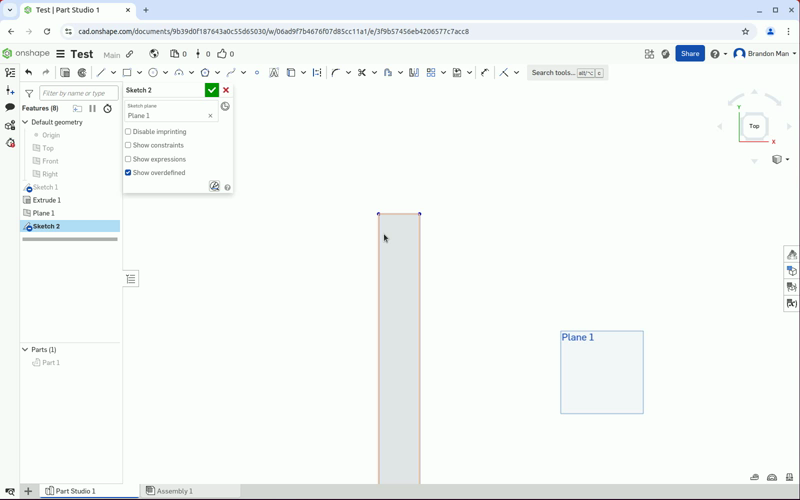
scroll(6)
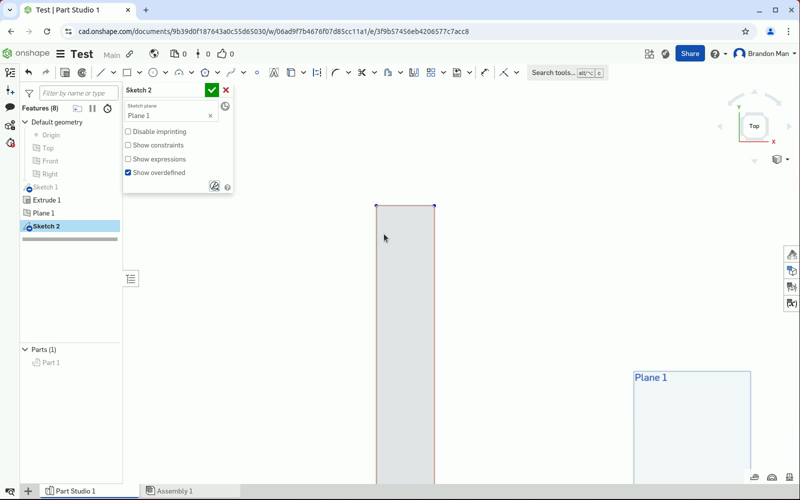
scroll(6)
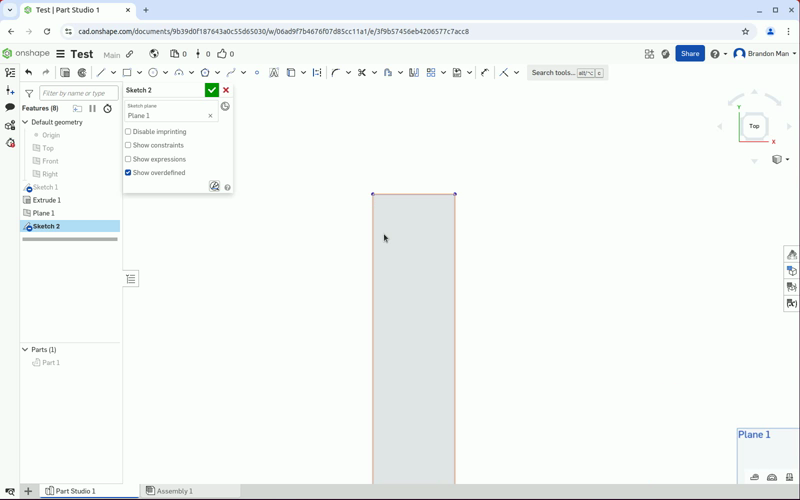
scroll(6)
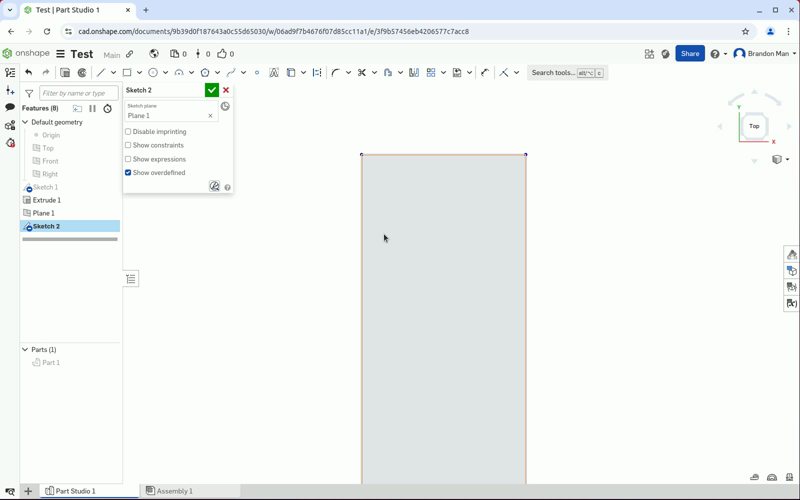
click(384, 233)
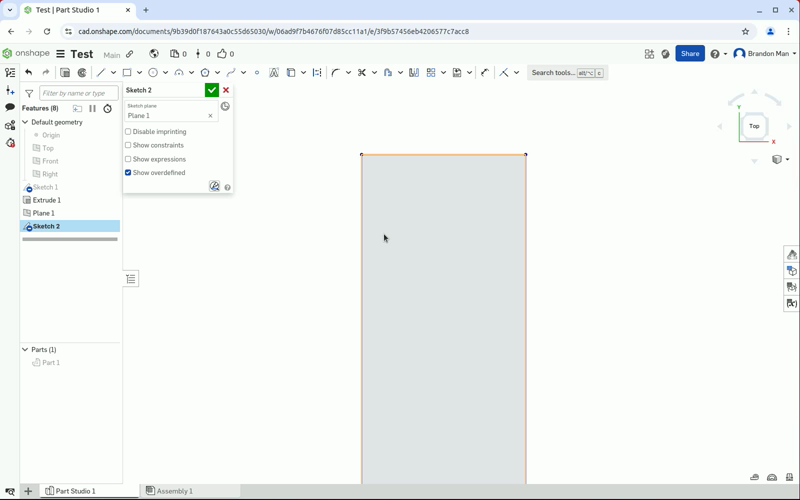
scroll(-6)
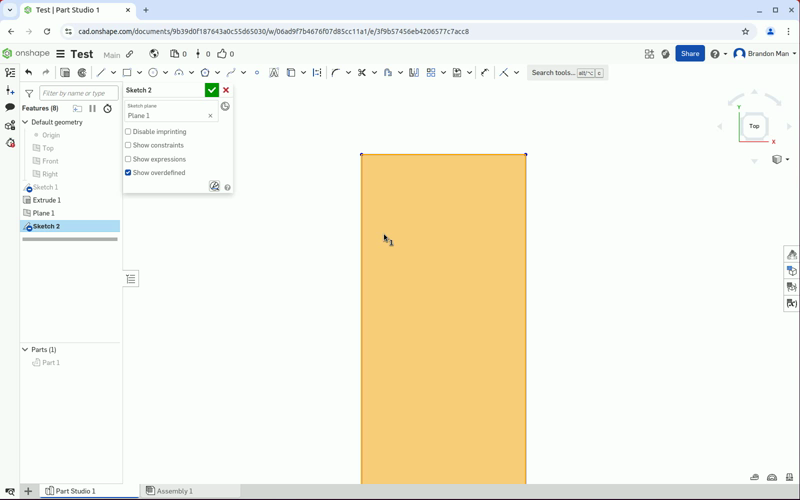
scroll(-6)
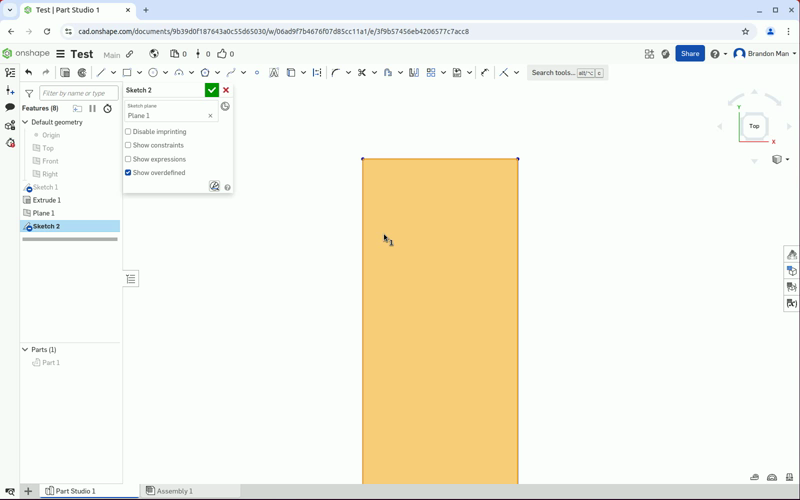
scroll(-6)
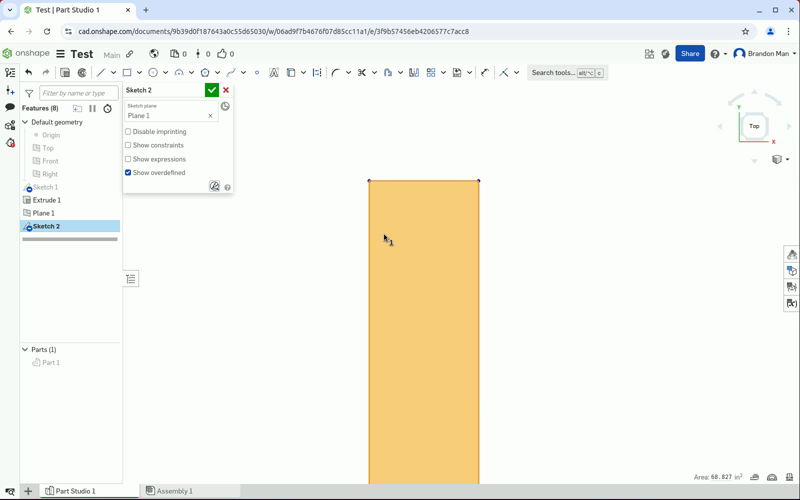
scroll(-6)
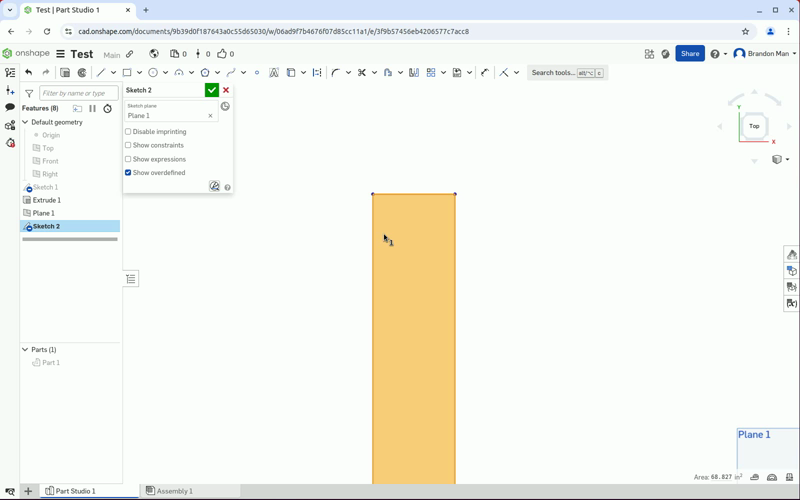
scroll(-6)
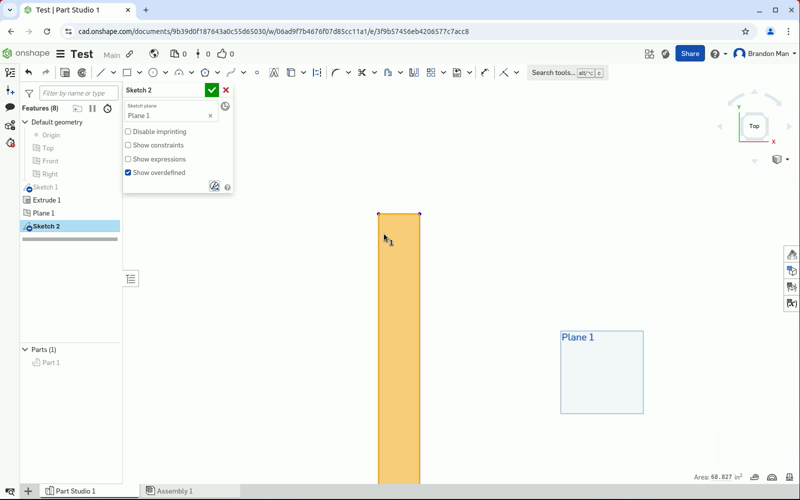
scroll(-6)
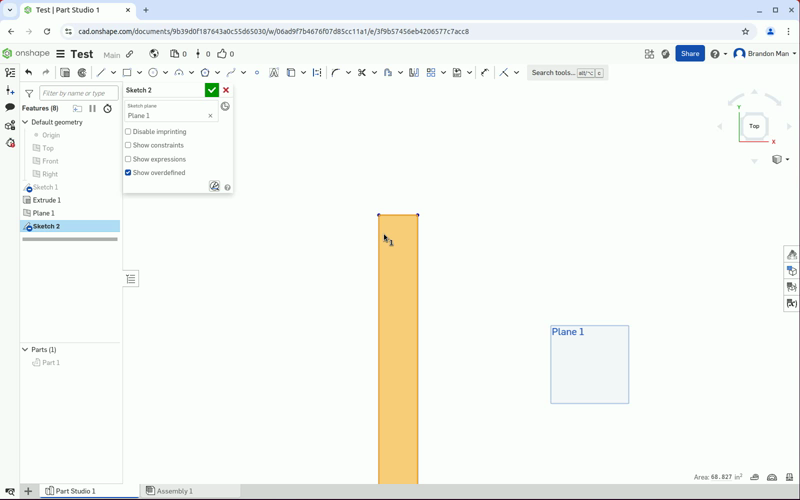
scroll(-6)
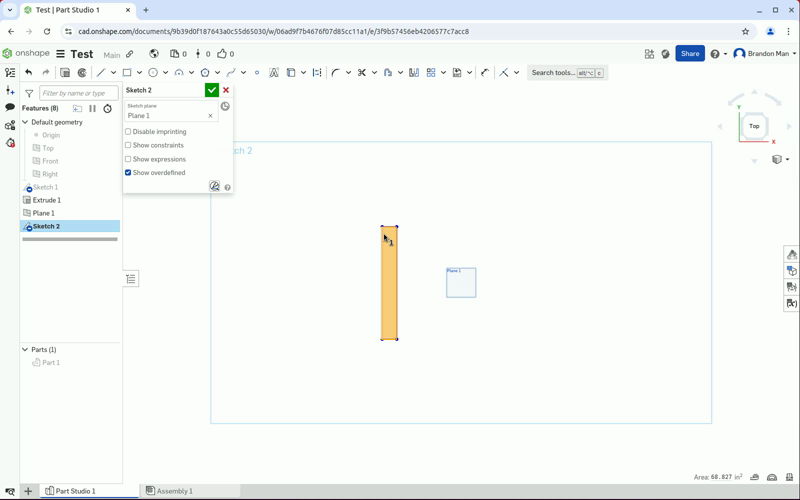
mouse_move(73, 352)
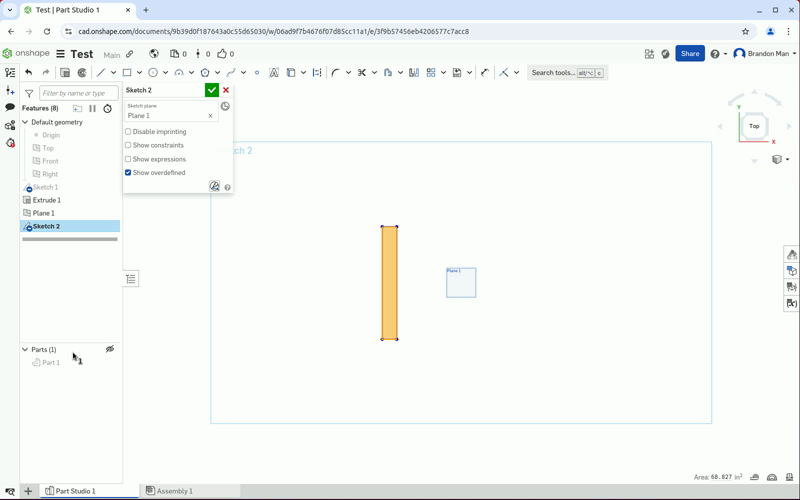
key(shift+y)
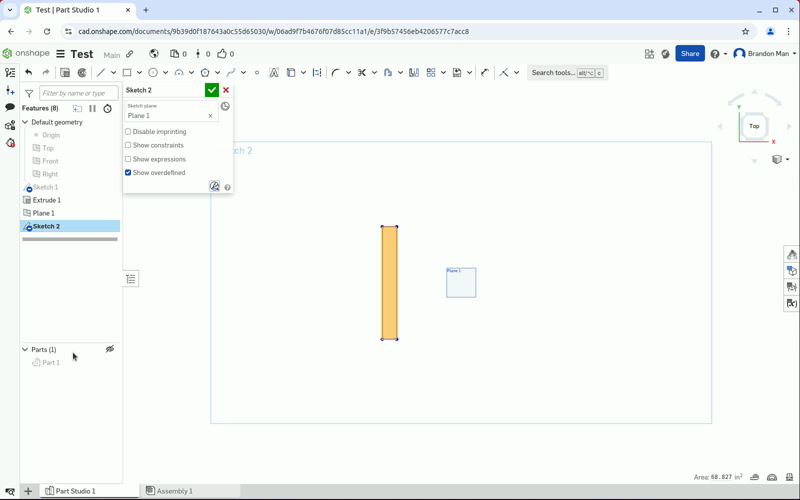
key(shift+e)
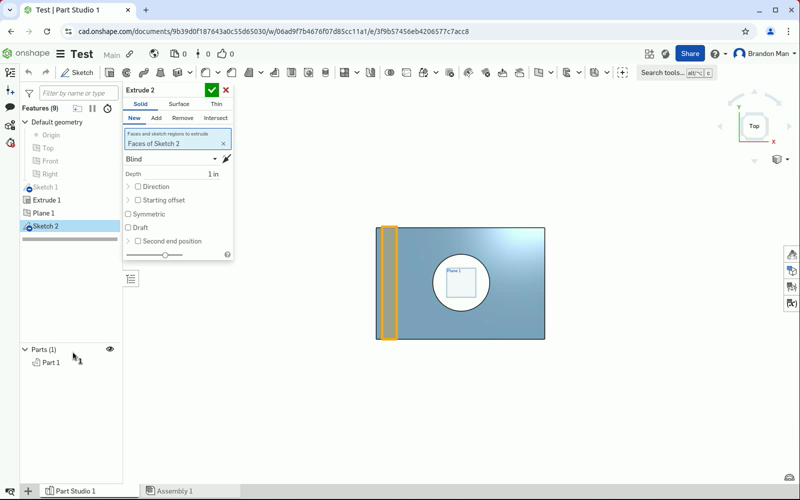
mouse_move(143, 106)
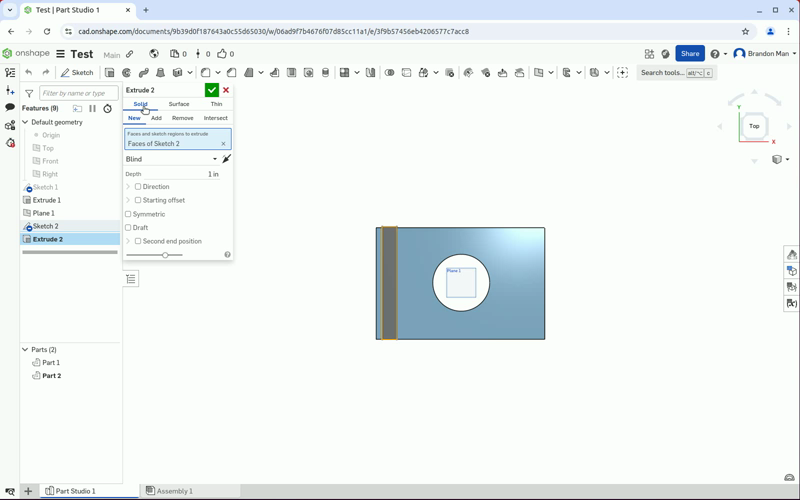
click(143, 106)
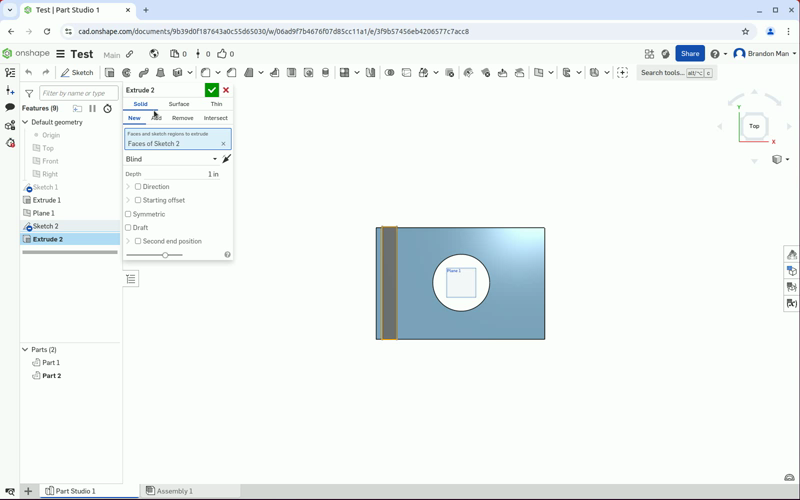
mouse_move(186, 120)
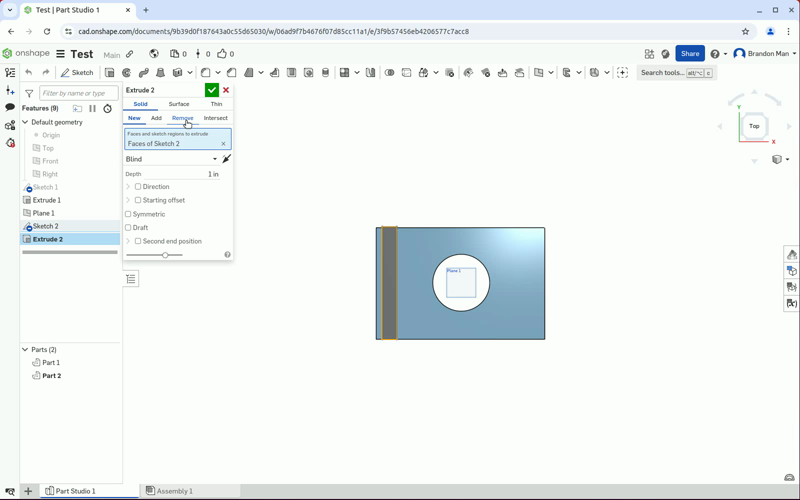
click(186, 120)
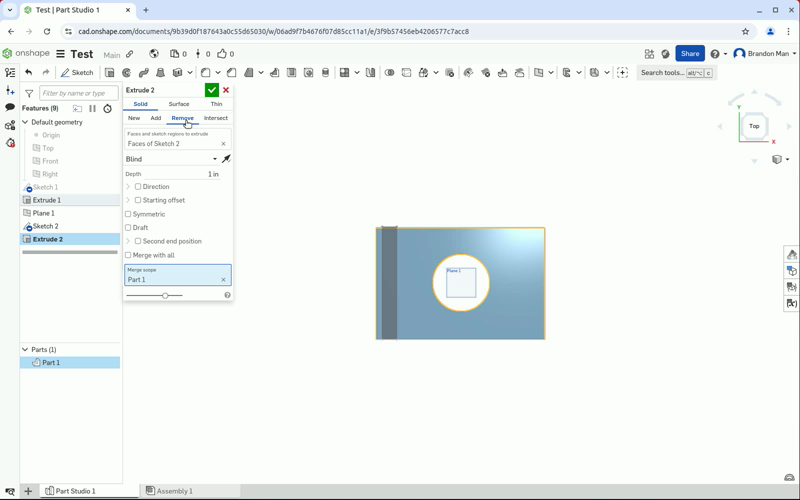
key(tab, 4)
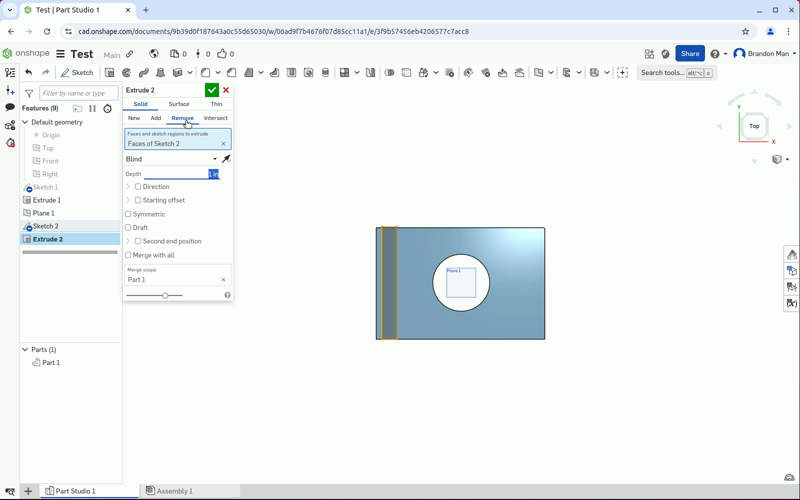
text(1.204)
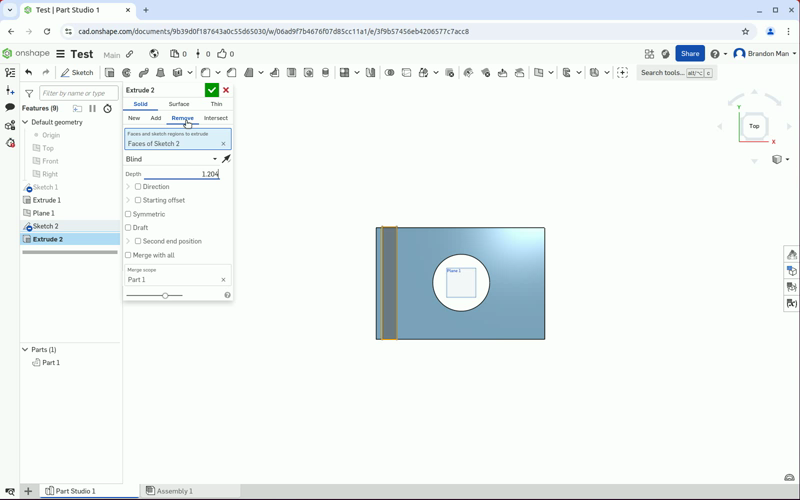
key(tab, 6)
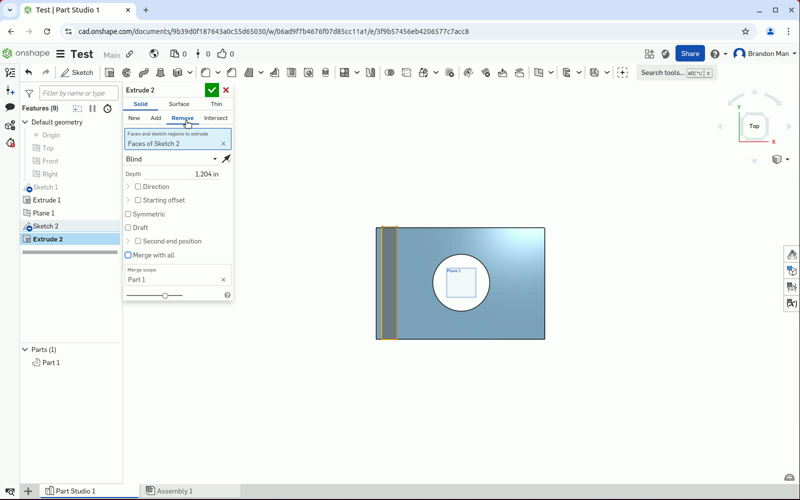
key(space)
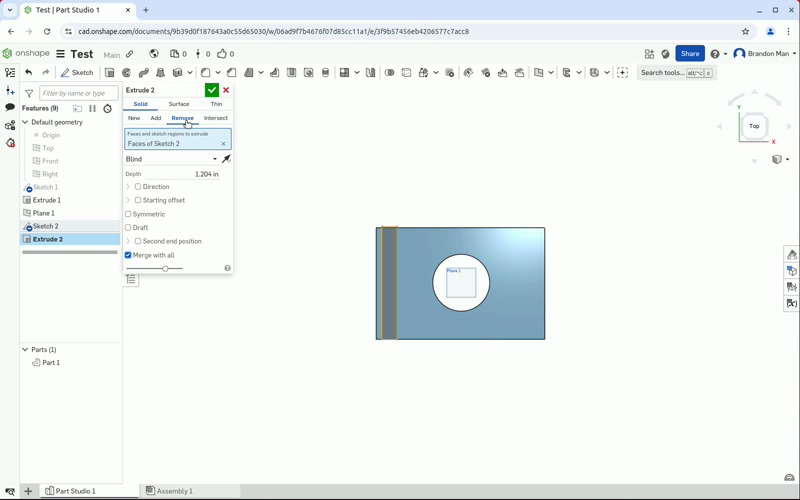
key(enter)
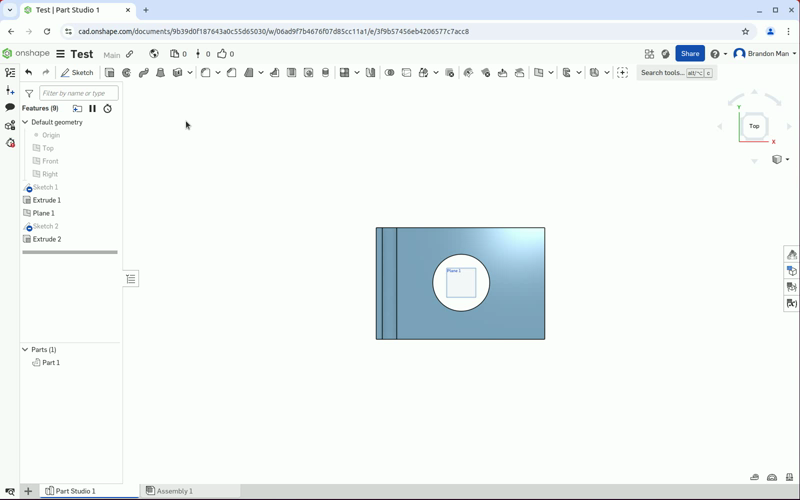
key(shift+h)
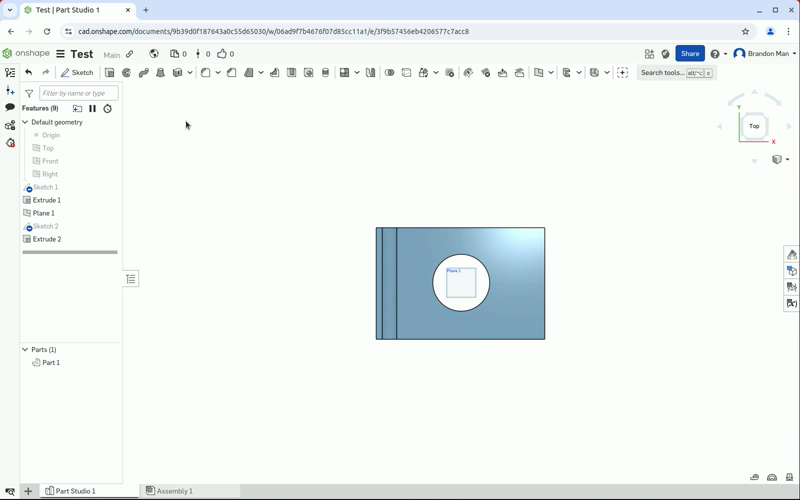
key(shift+h)
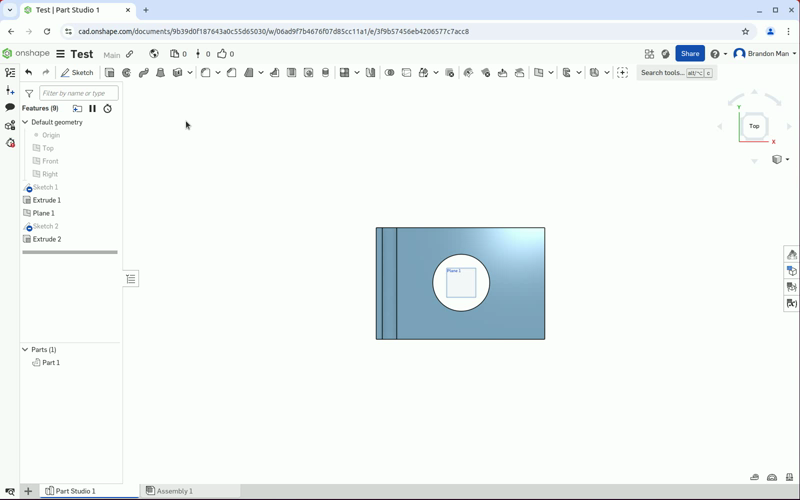
mouse_move(73, 189)
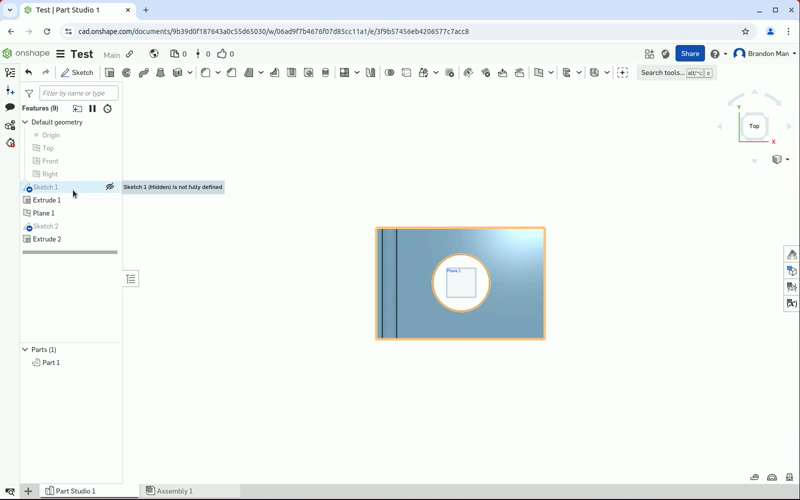
click(73, 189)
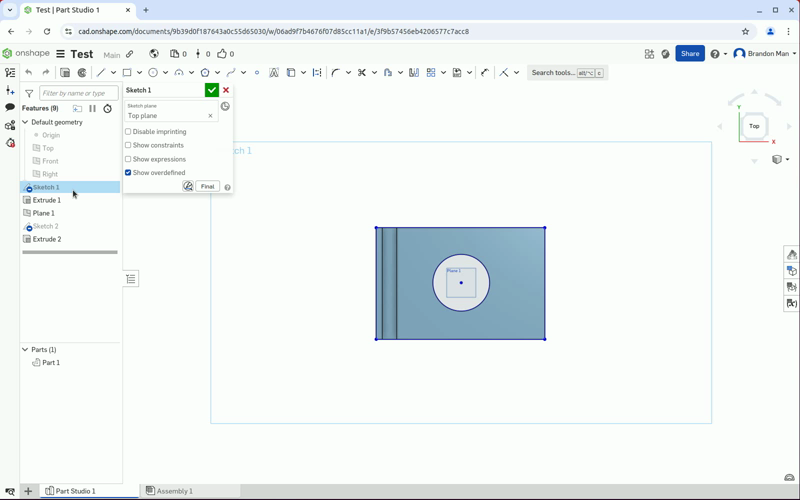
mouse_move(229, 92)
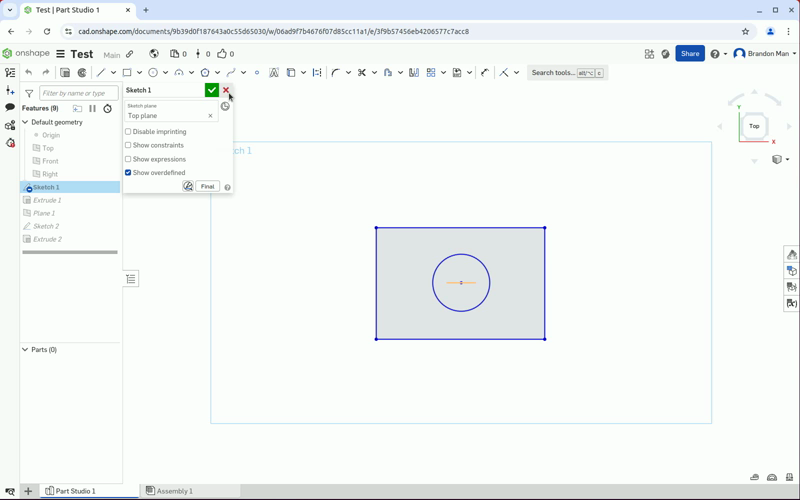
click(229, 92)
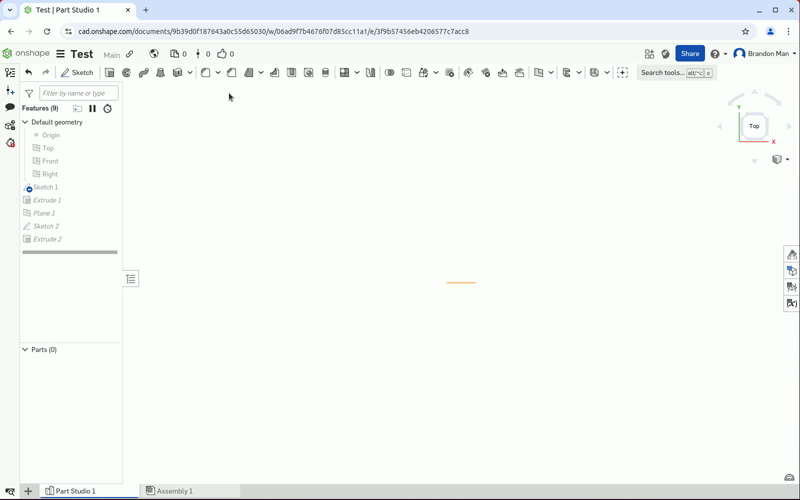
key(shift+s)
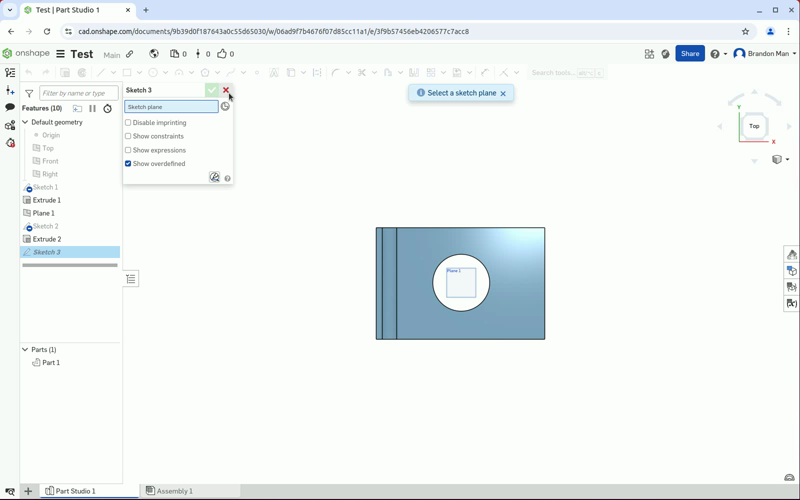
mouse_move(73, 215)
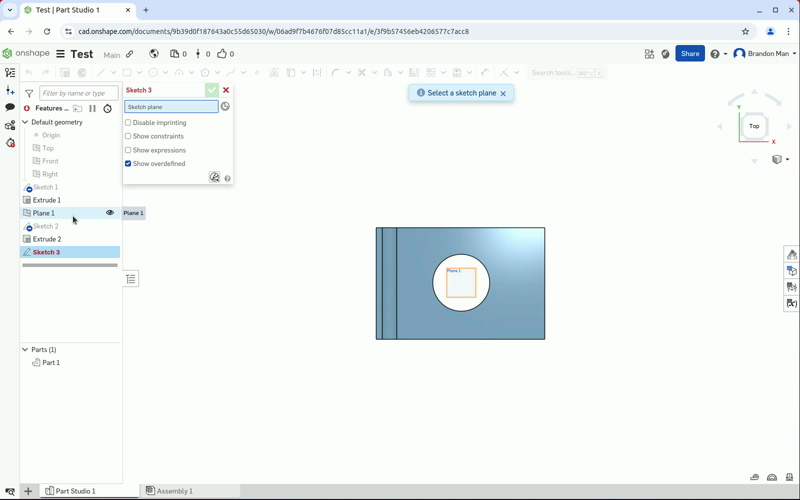
click(73, 215)
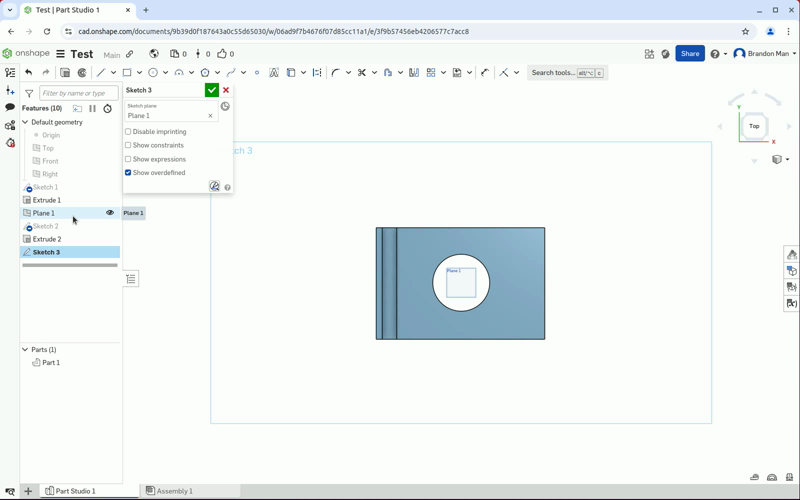
mouse_move(73, 352)
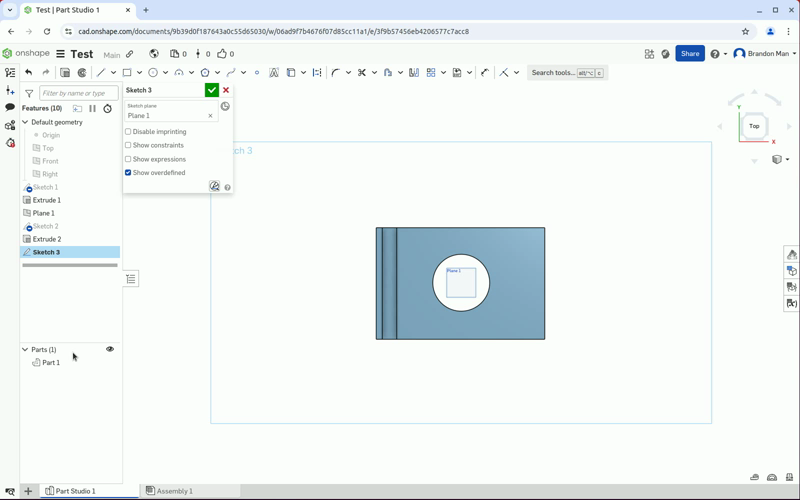
key(y)
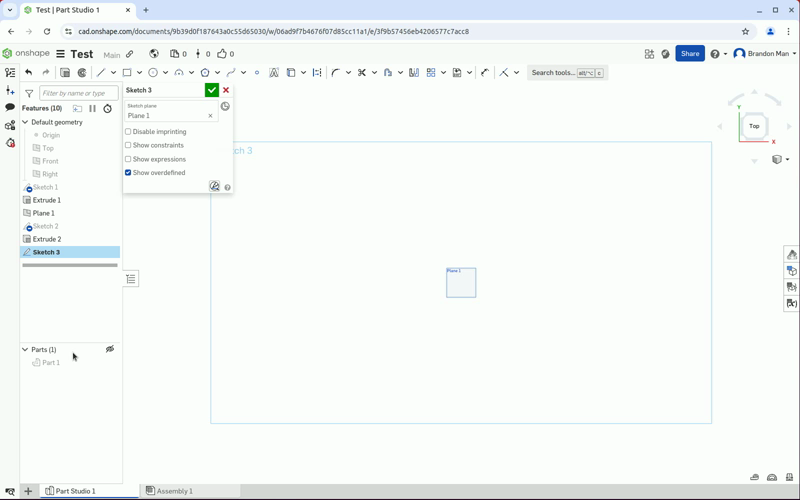
key(l)
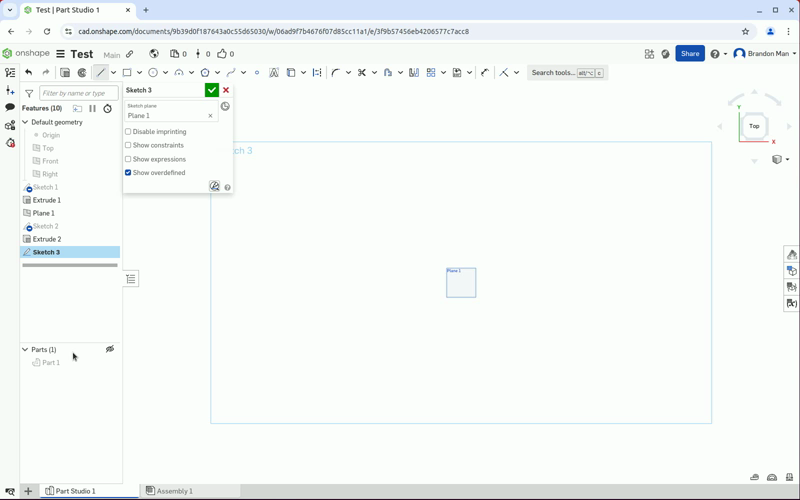
key_down(shift)
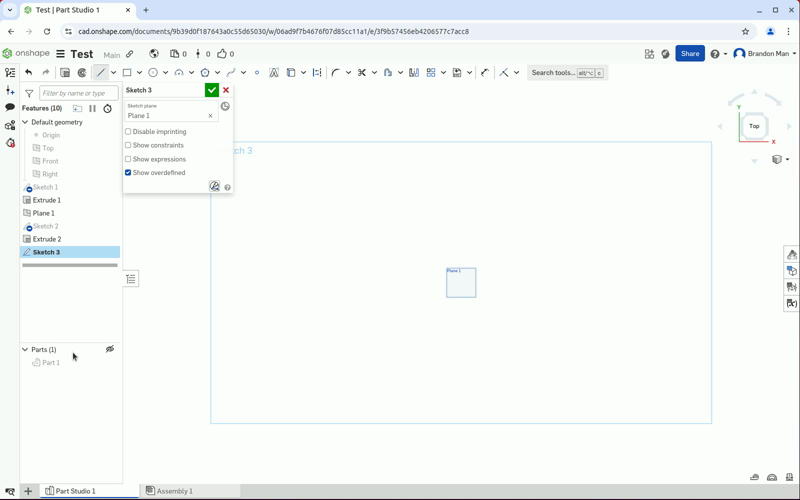
mouse_move(446, 339)
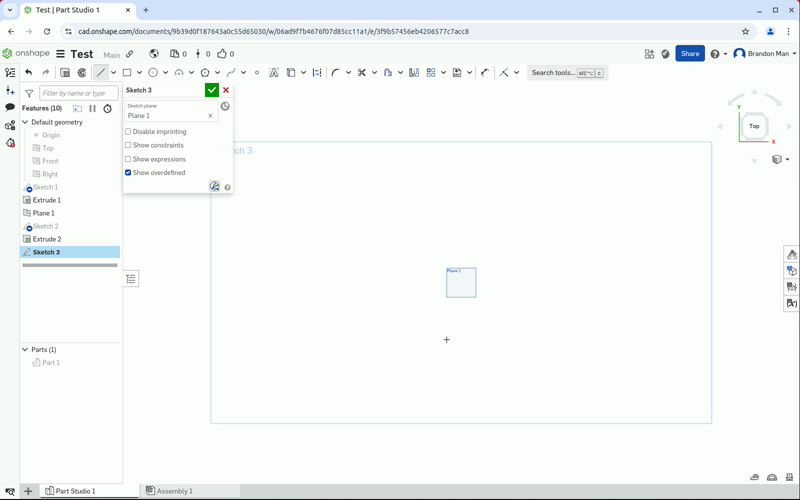
click(446, 339)
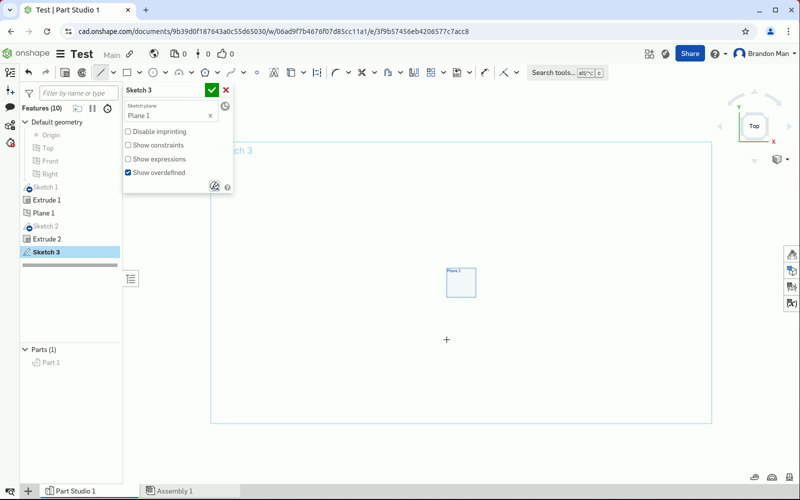
key_up(shift)
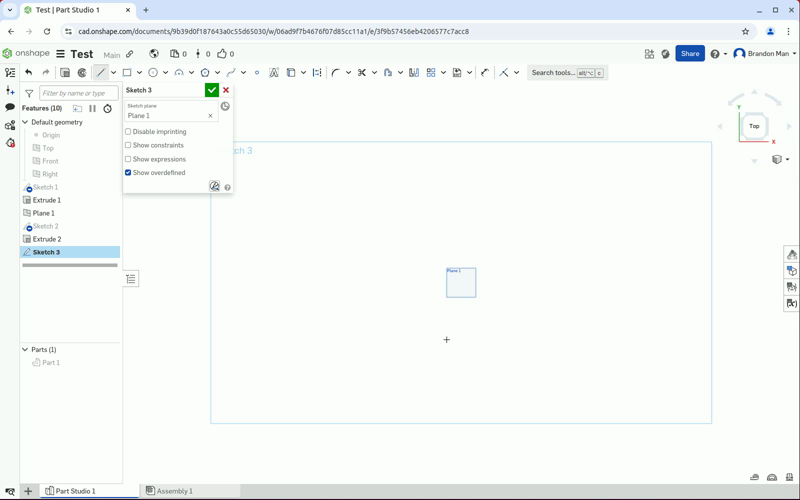
key_down(shift)
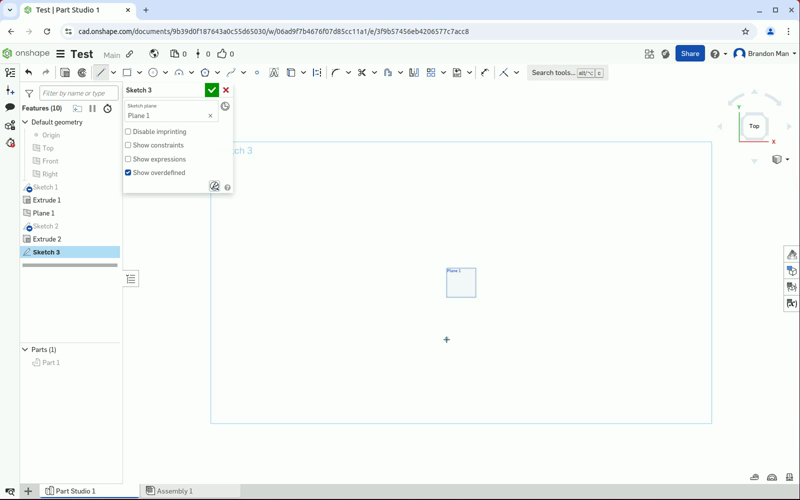
mouse_move(476, 339)
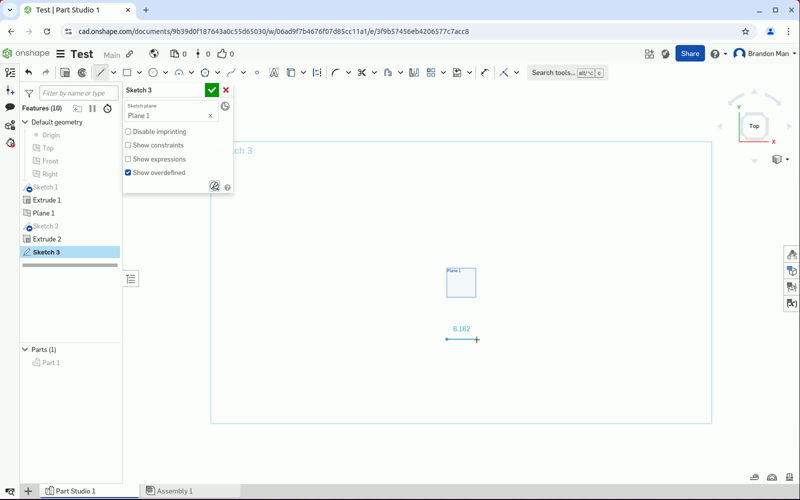
mouse_move(475, 339)
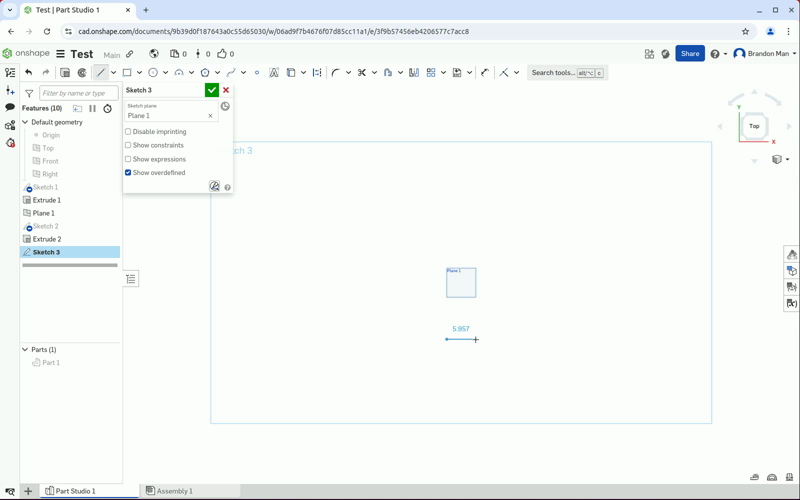
click(475, 339)
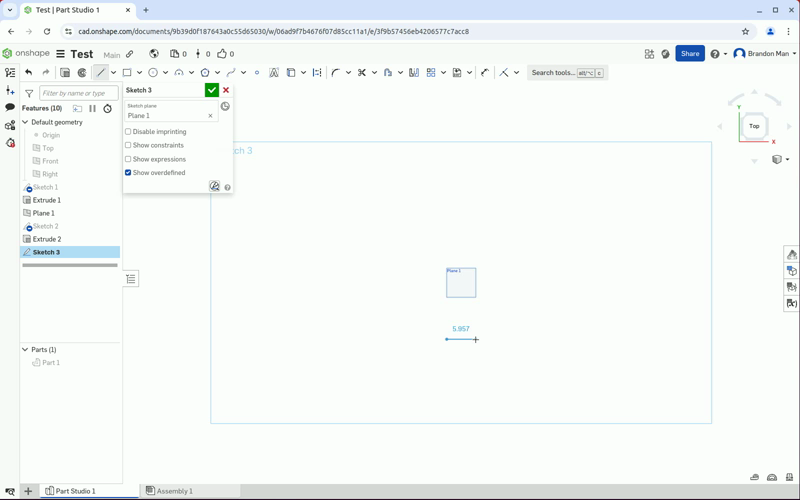
key_up(shift)
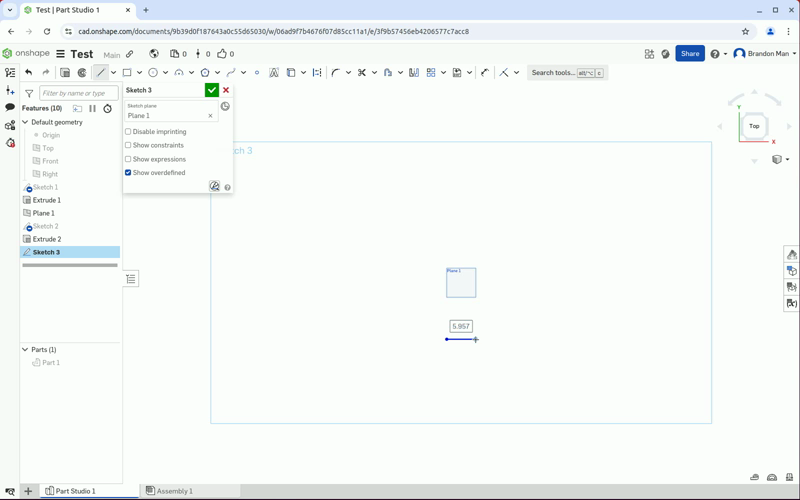
key_down(shift)
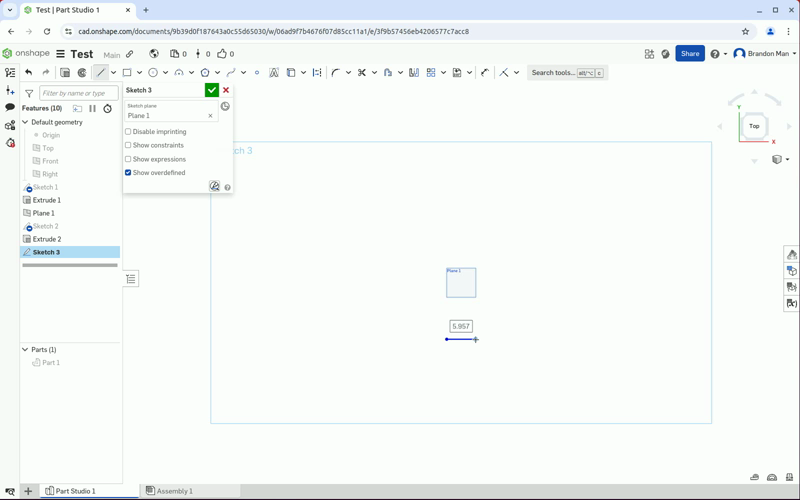
mouse_move(505, 339)
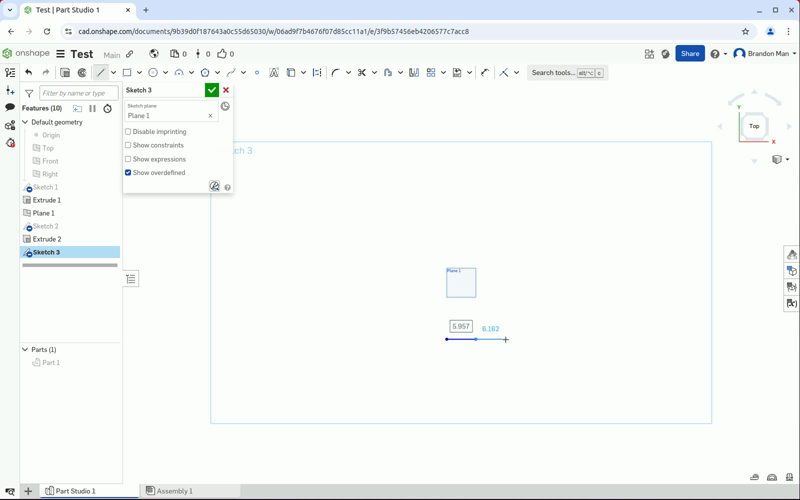
mouse_move(475, 306)
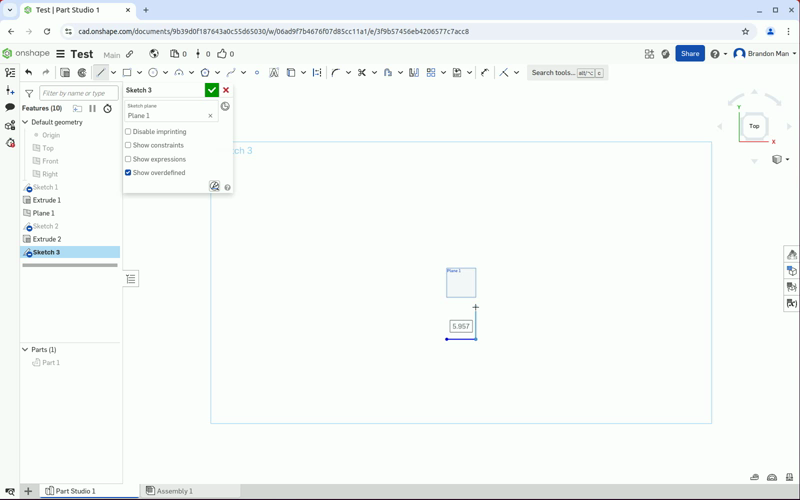
click(475, 306)
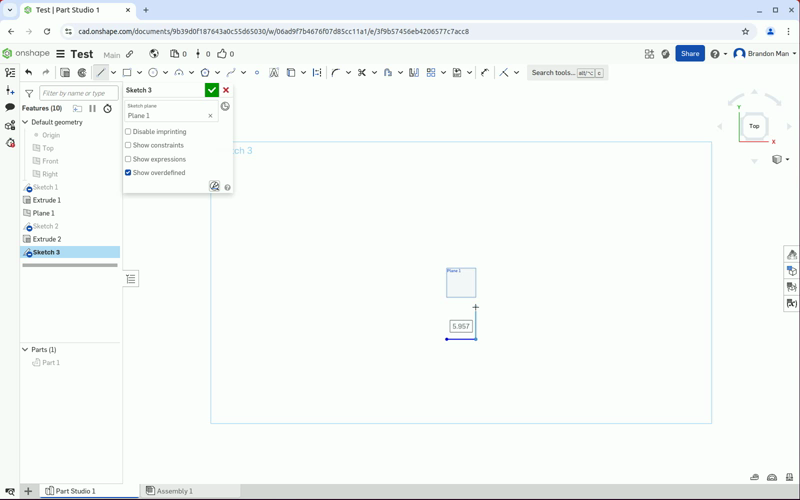
key_up(shift)
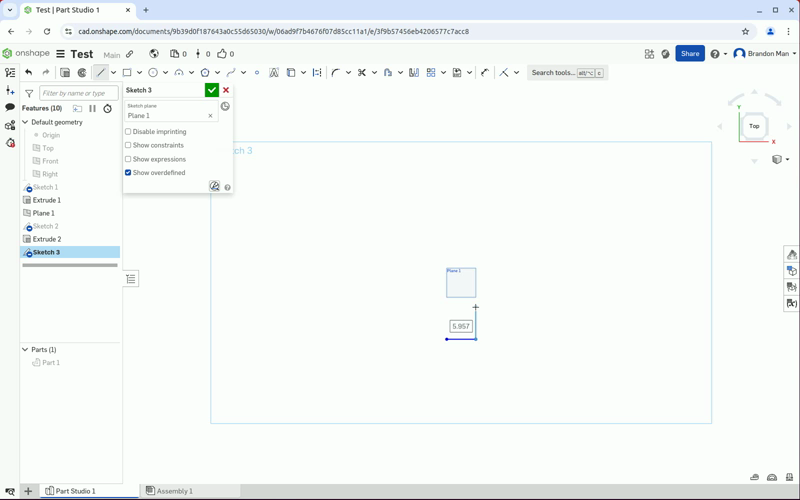
key(esc)
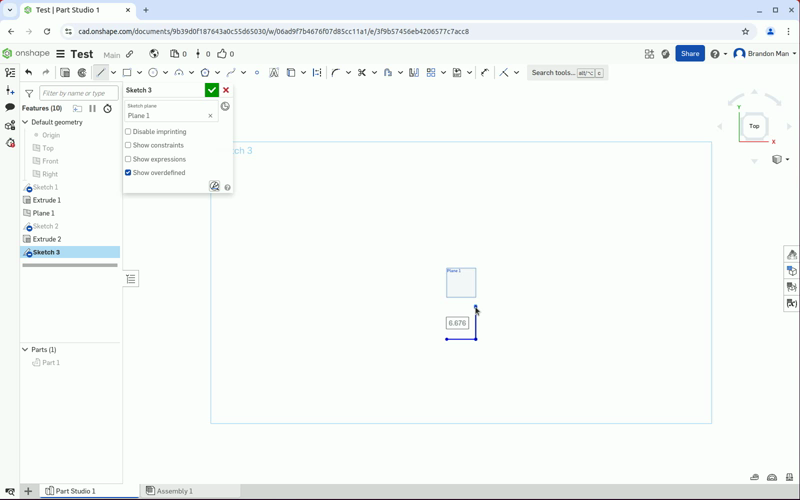
key(a)
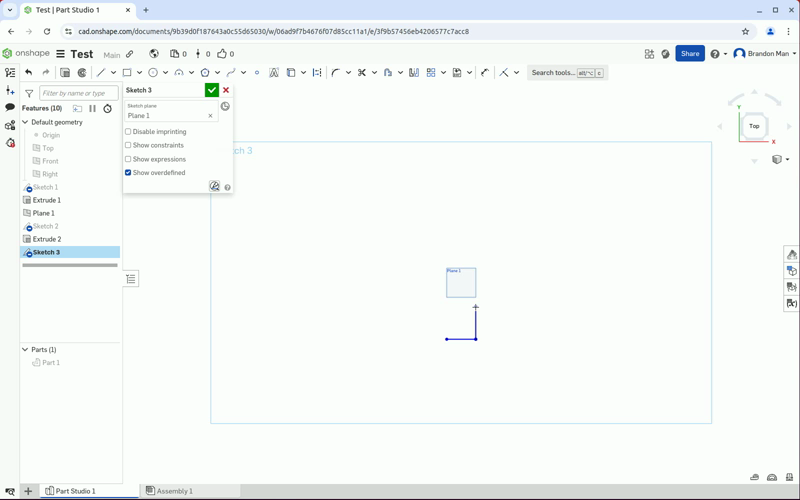
mouse_move(475, 306)
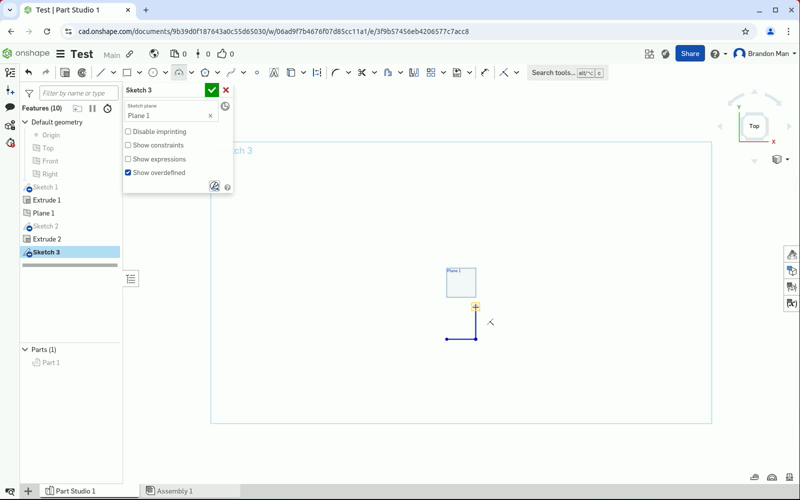
click(475, 306)
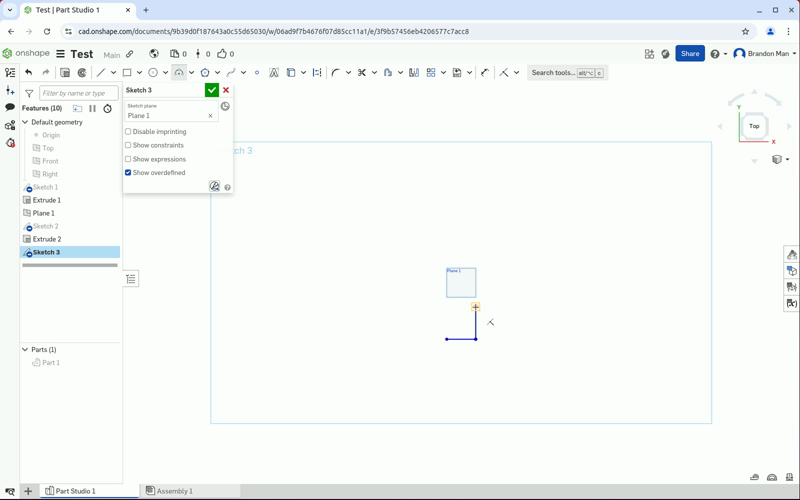
key_down(shift)
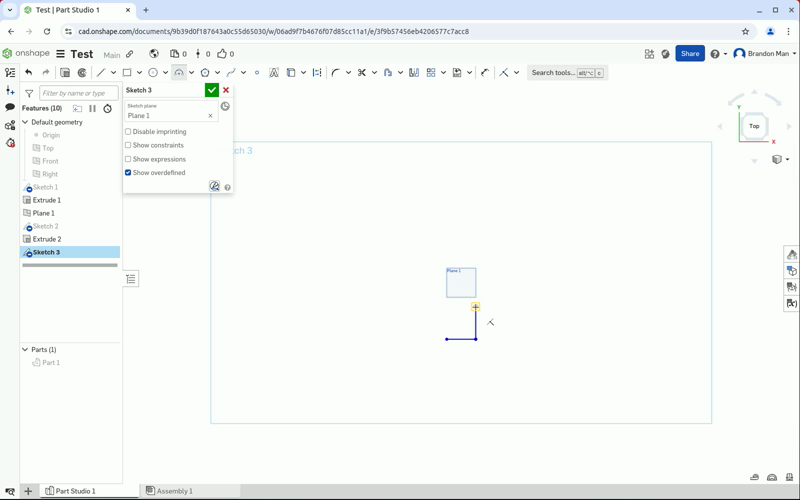
mouse_move(446, 306)
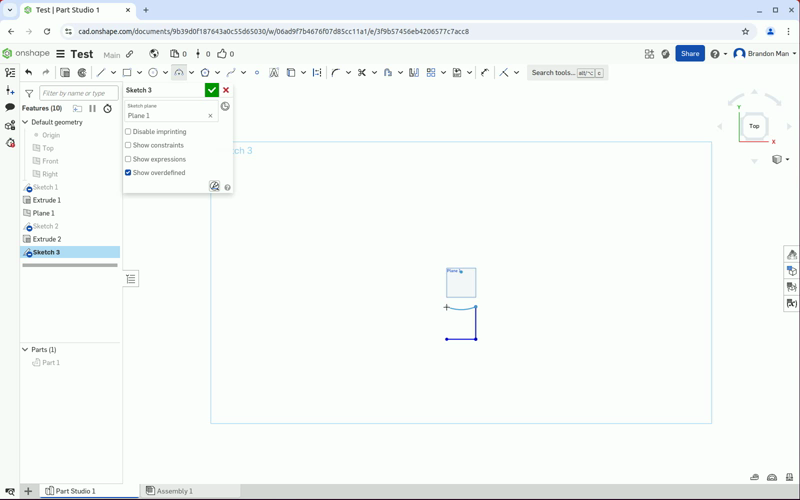
click(446, 306)
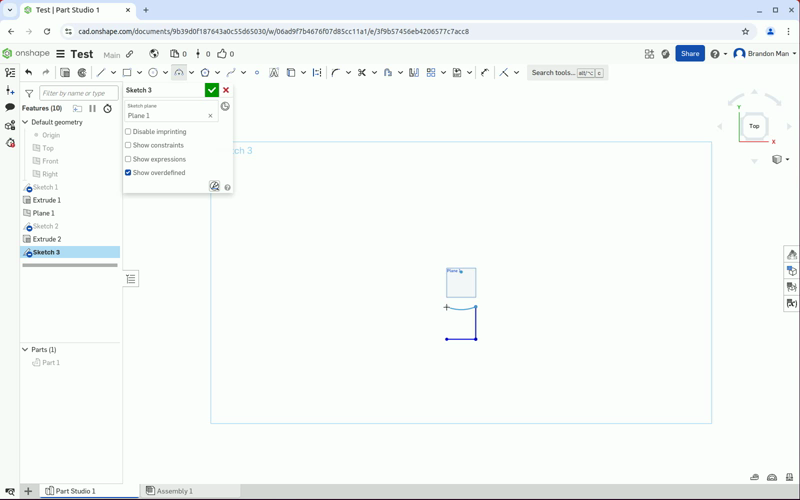
mouse_move(461, 310)
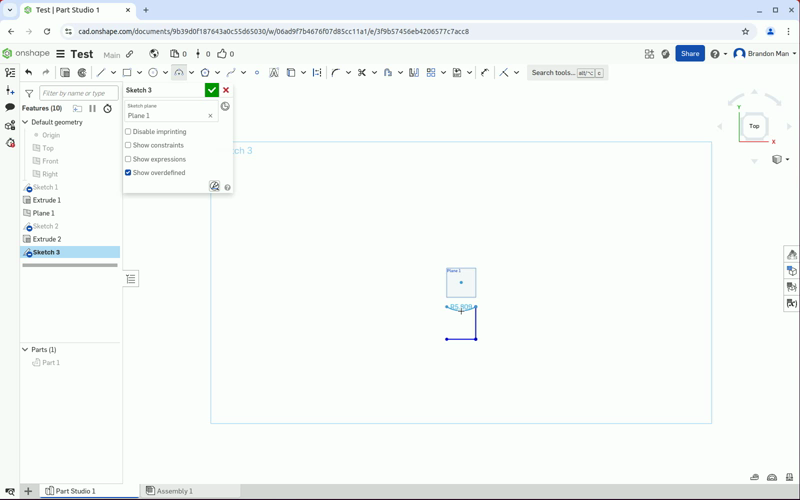
click(461, 310)
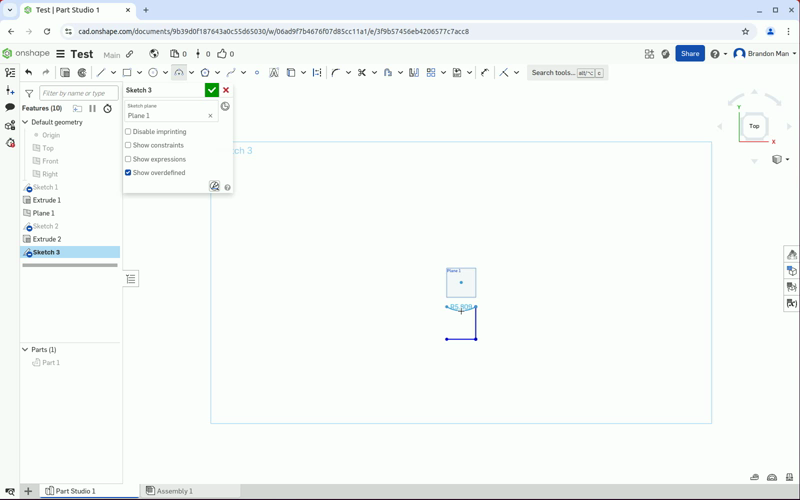
key_up(shift)
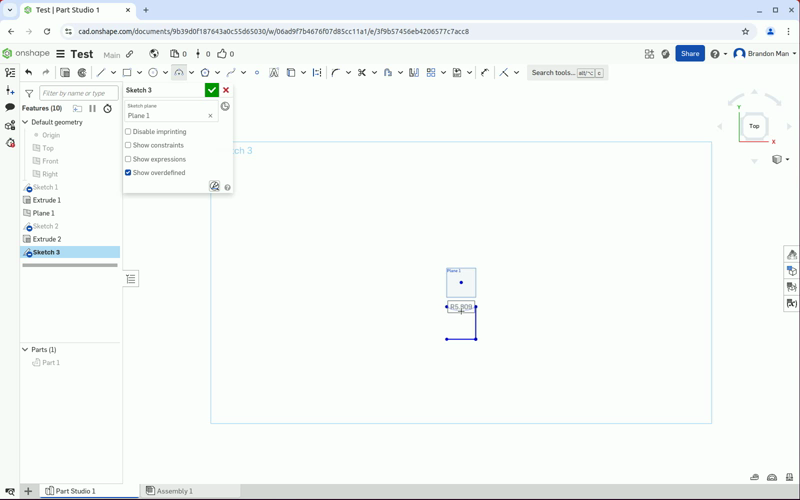
key(esc)
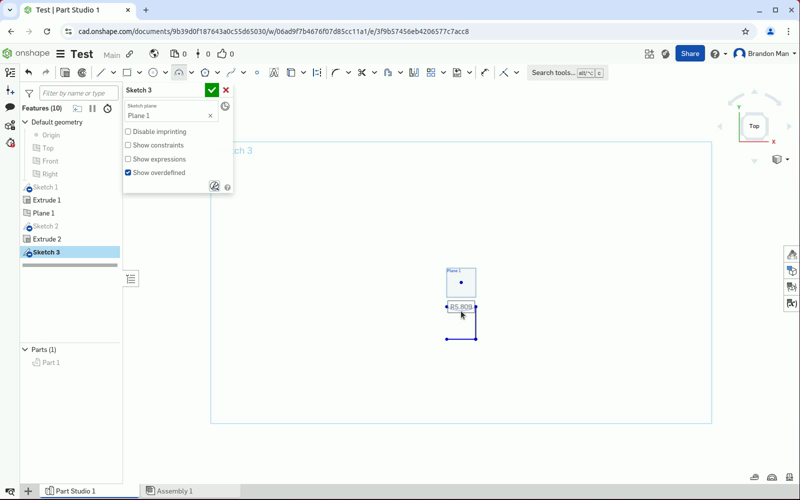
key(l)
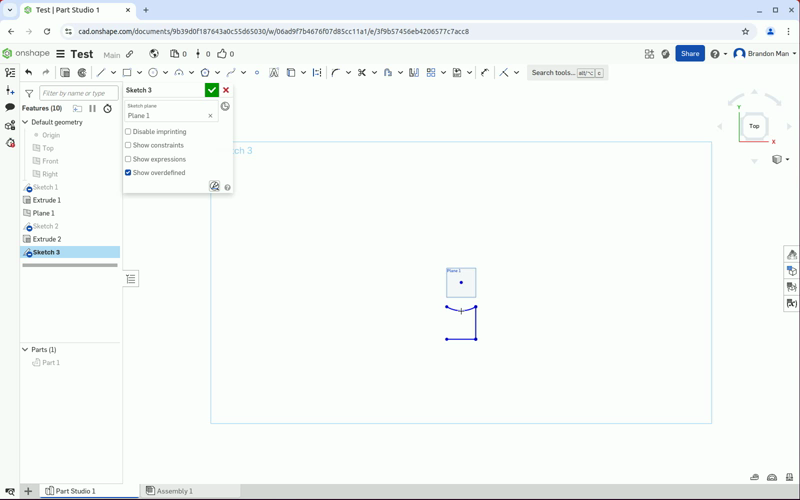
mouse_move(446, 306)
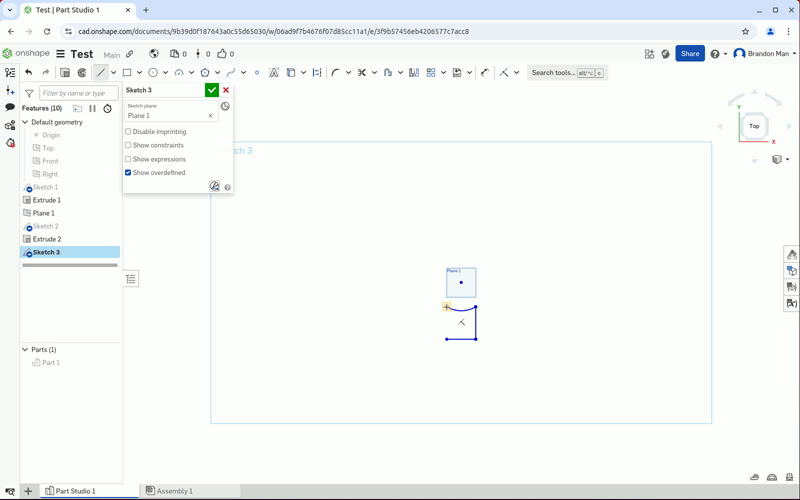
click(446, 306)
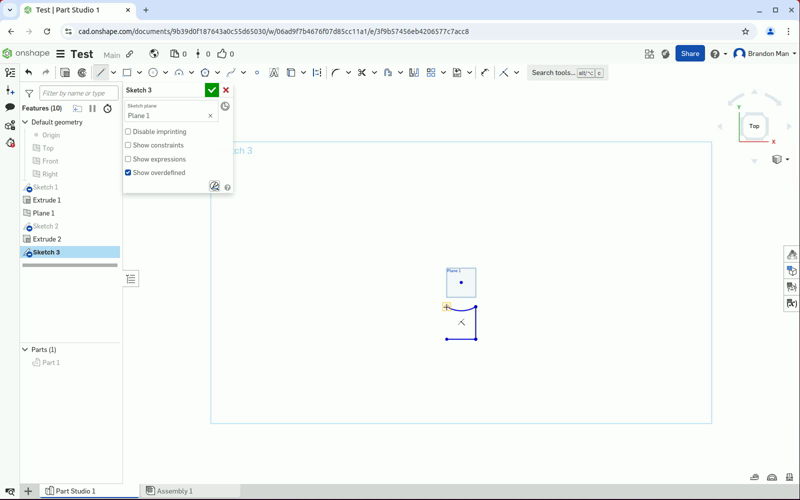
mouse_move(476, 306)
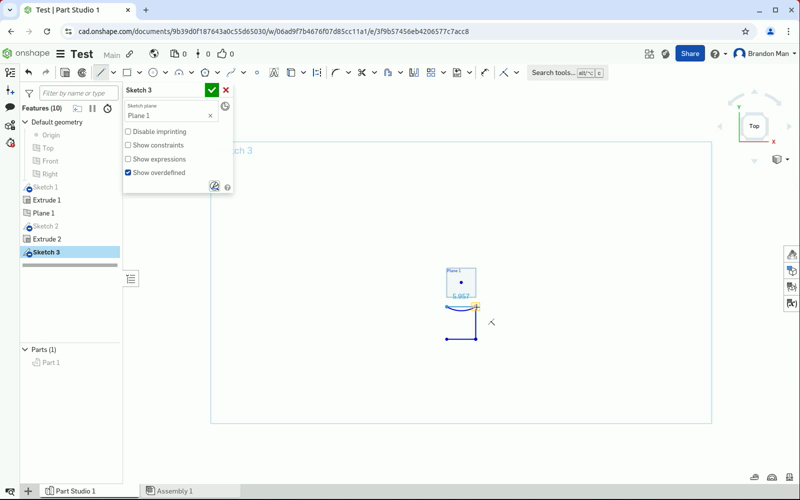
key_down(shift)
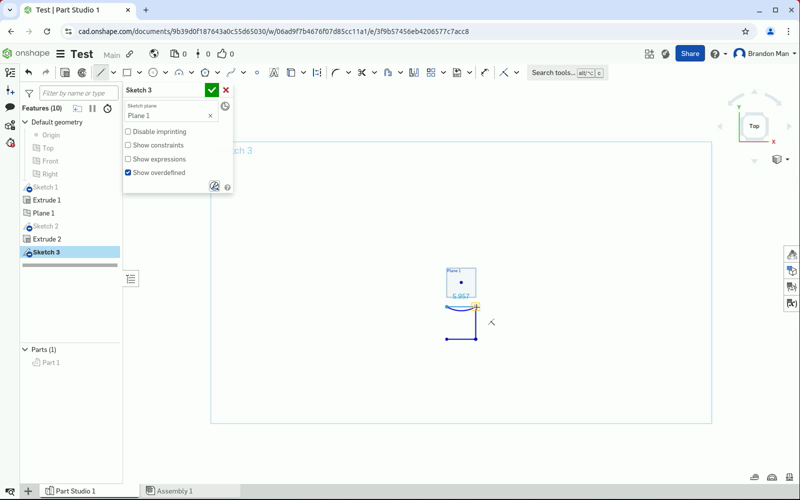
mouse_move(446, 339)
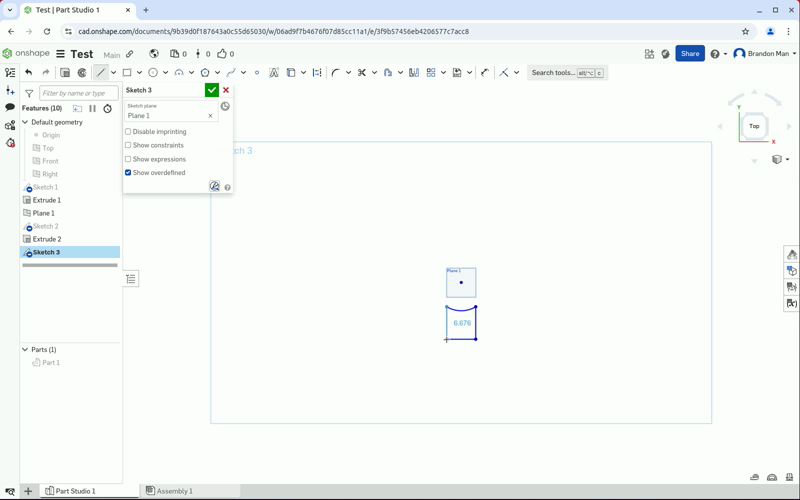
key_up(shift)
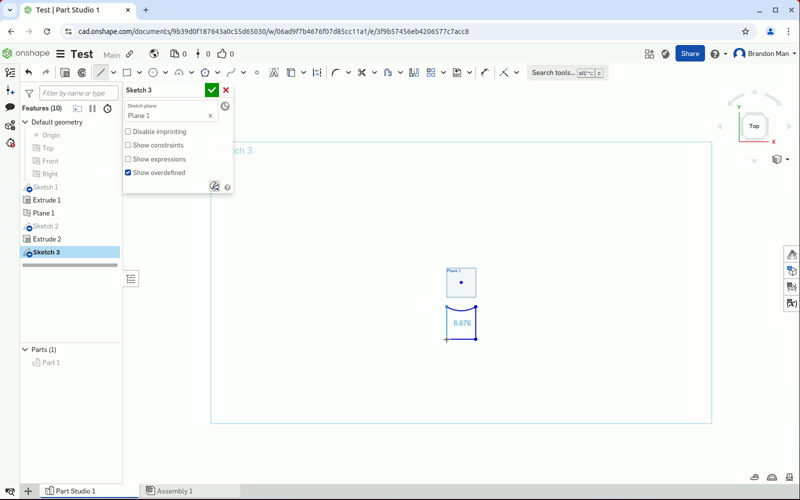
click(446, 339)
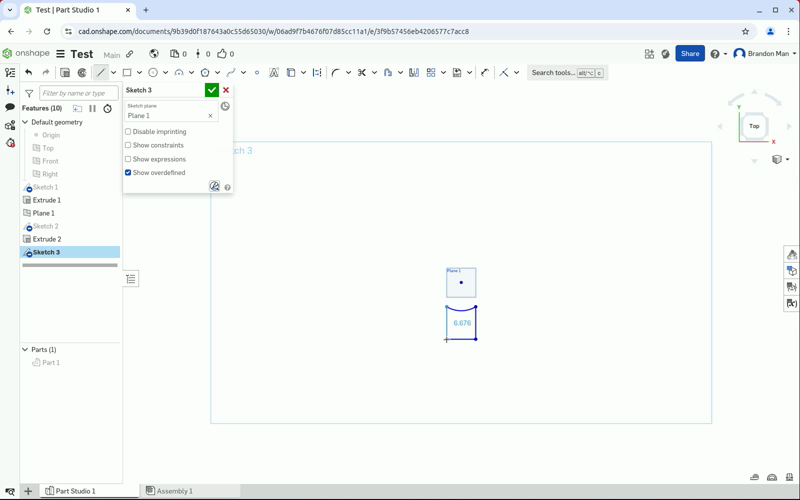
key(esc)
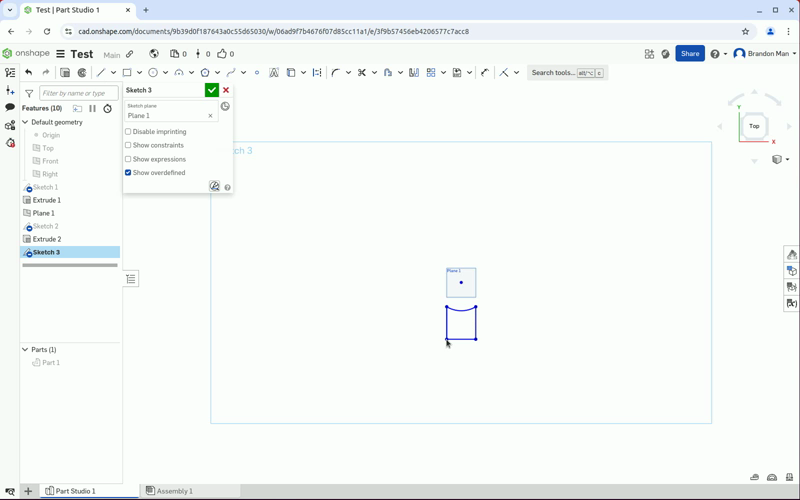
mouse_move(453, 312)
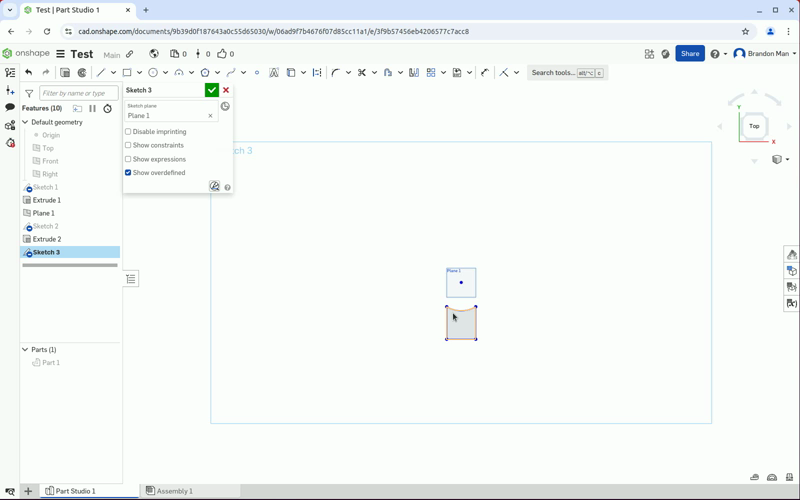
scroll(6)
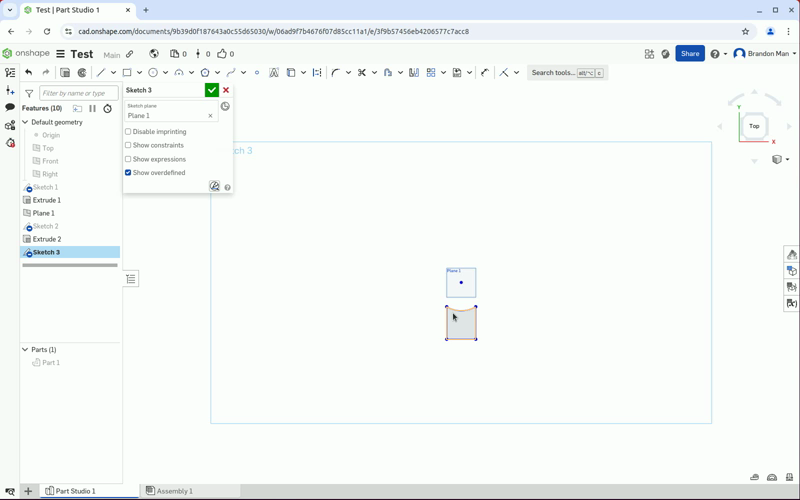
scroll(6)
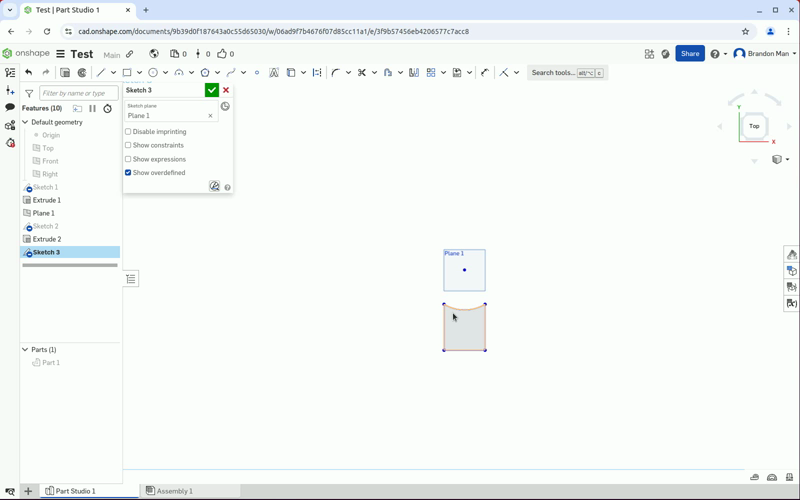
scroll(6)
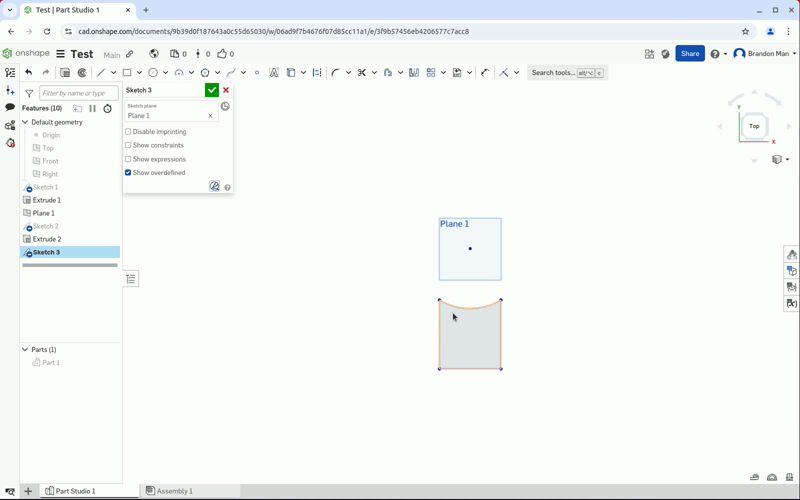
scroll(6)
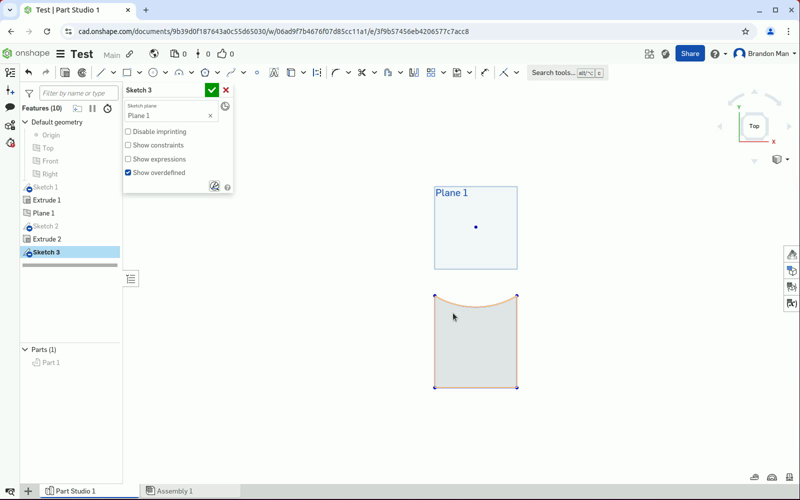
scroll(6)
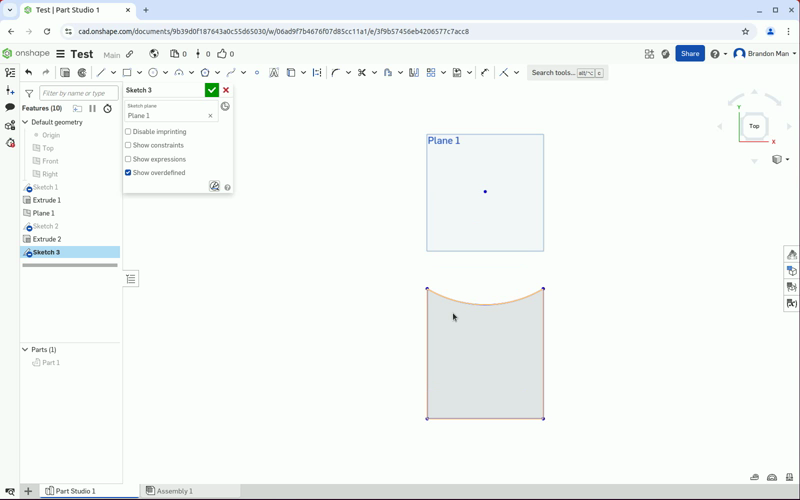
scroll(6)
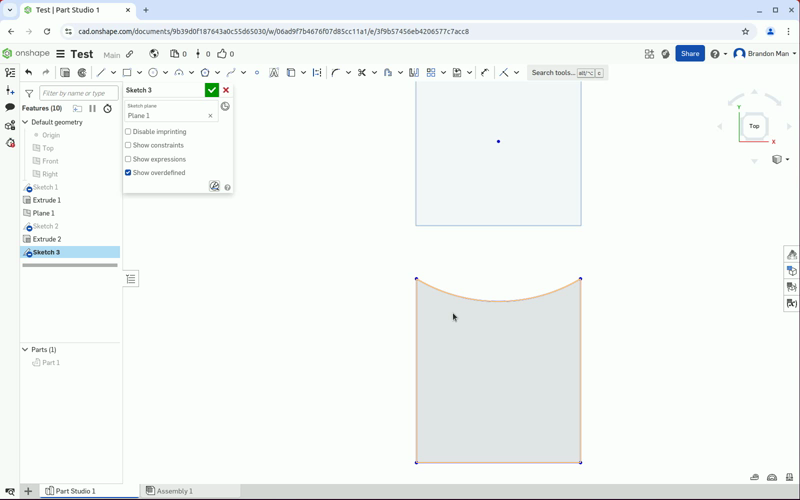
scroll(6)
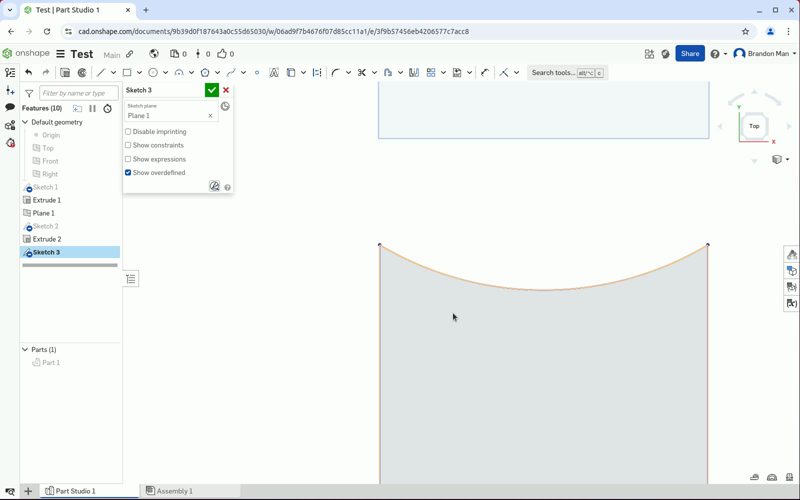
click(453, 312)
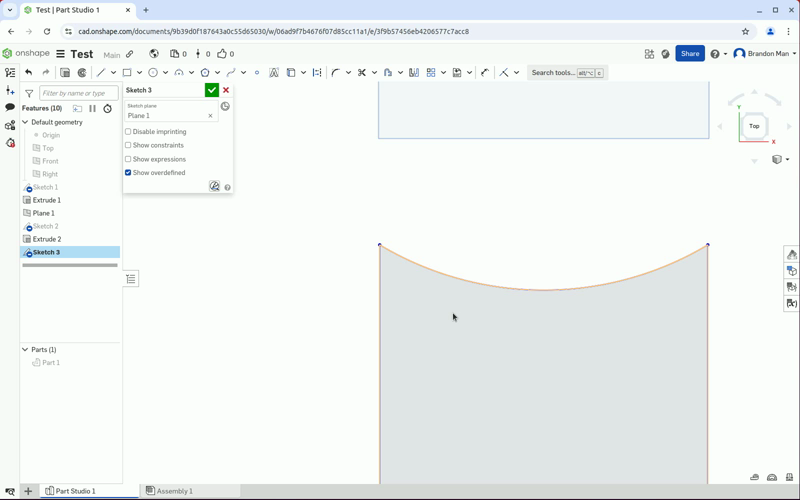
scroll(-6)
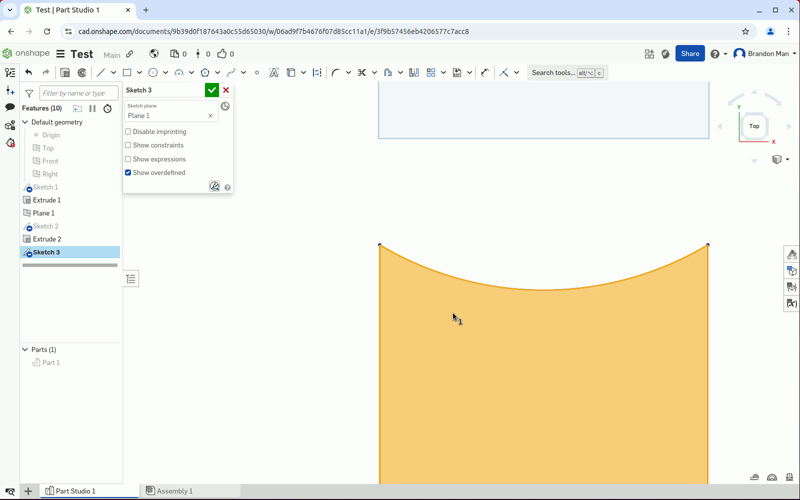
scroll(-6)
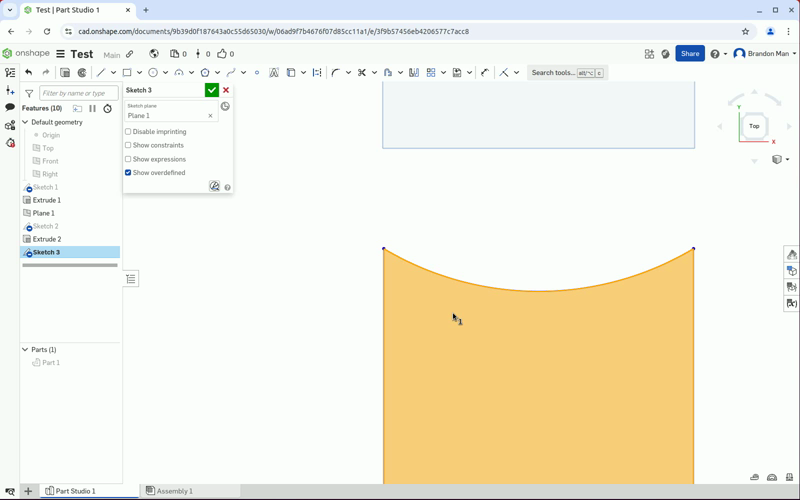
scroll(-6)
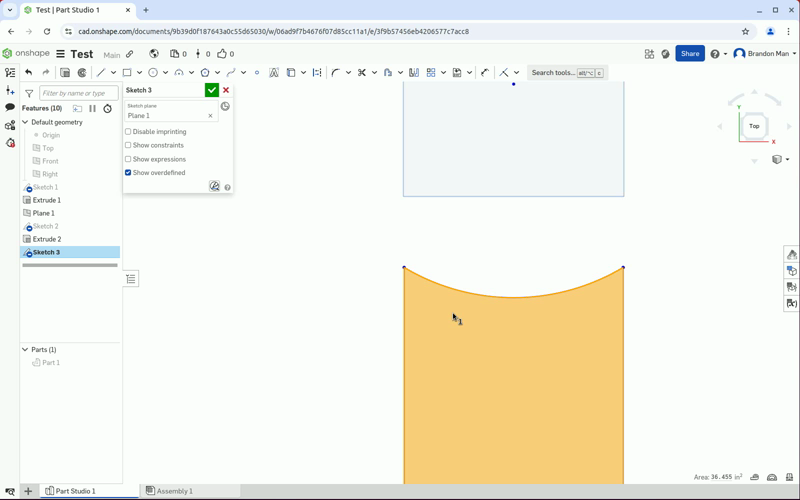
scroll(-6)
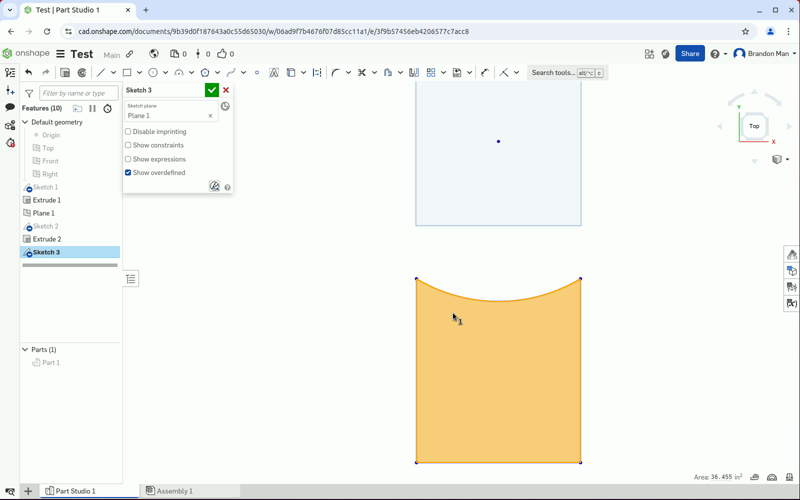
scroll(-6)
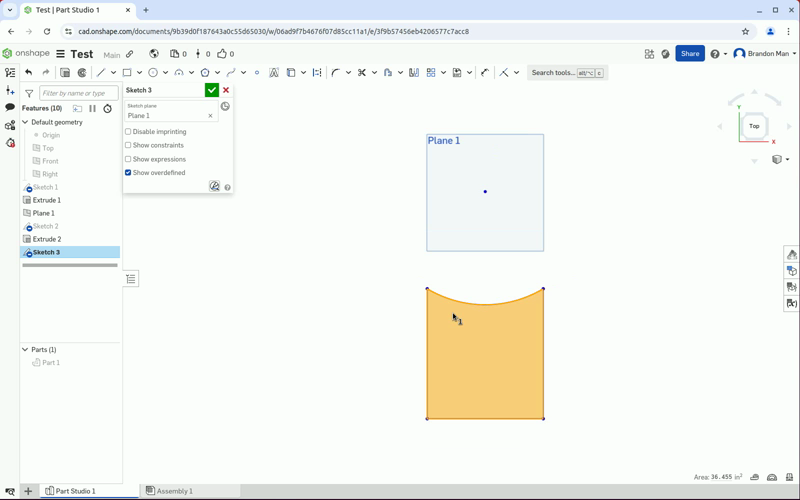
scroll(-6)
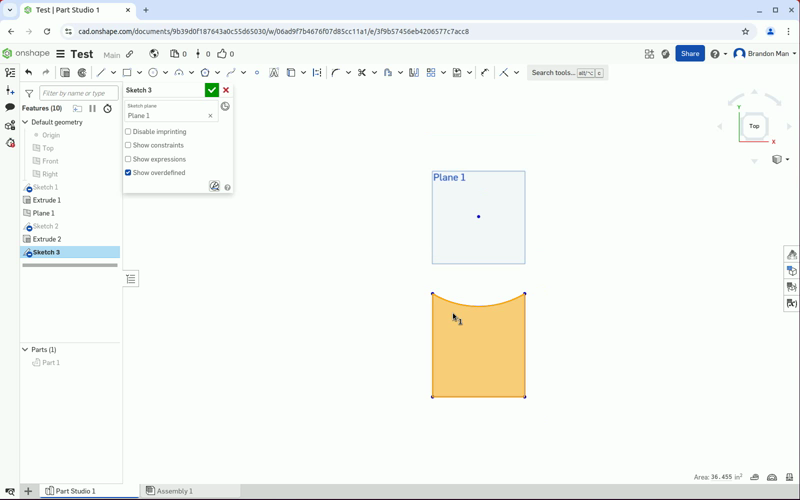
scroll(-6)
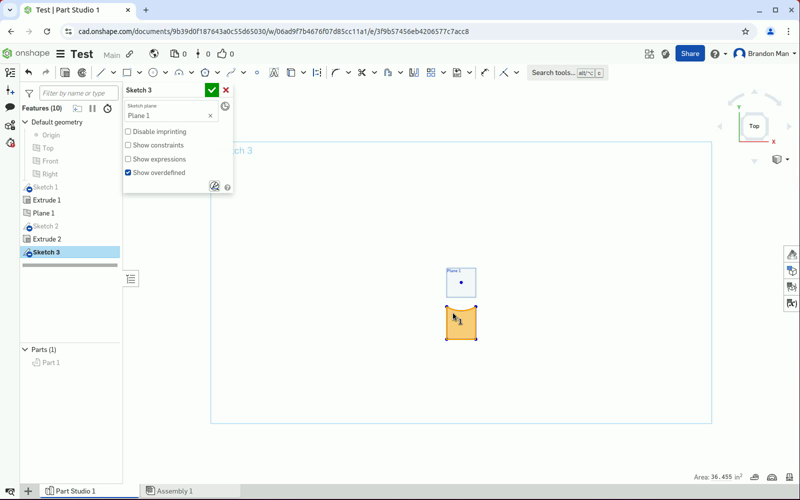
mouse_move(73, 352)
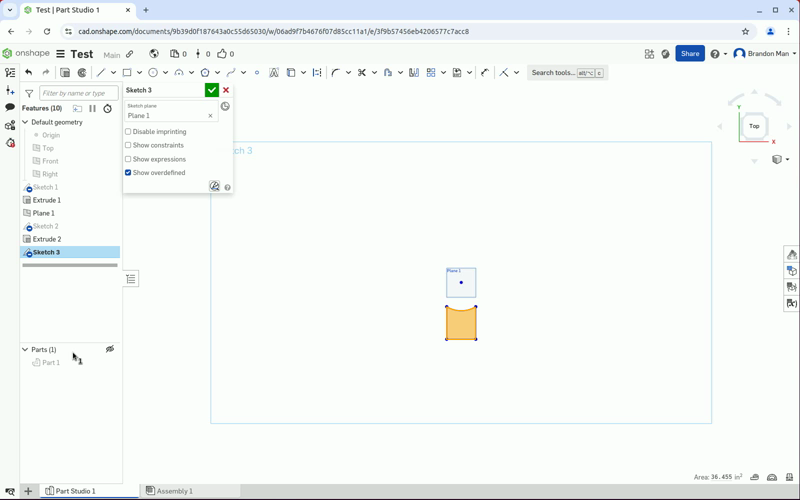
key(shift+y)
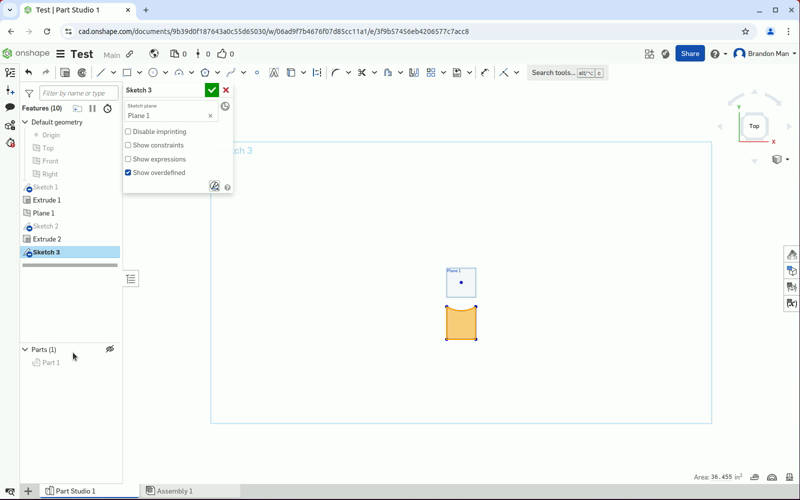
key(shift+e)
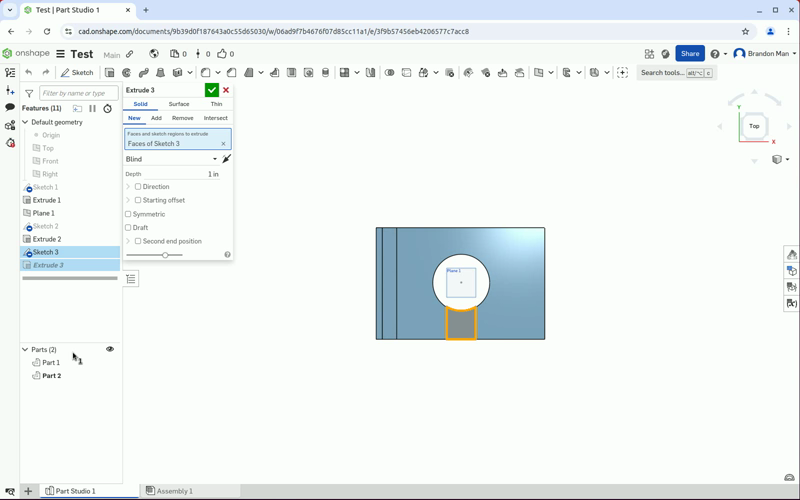
mouse_move(143, 106)
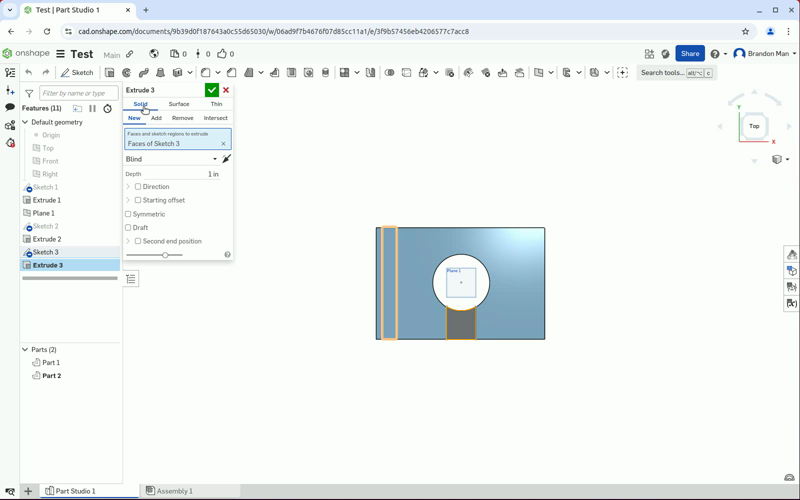
click(143, 106)
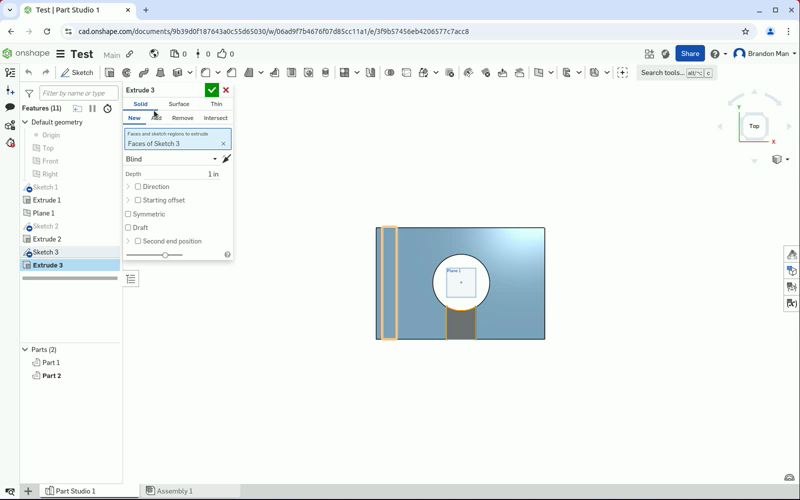
mouse_move(186, 120)
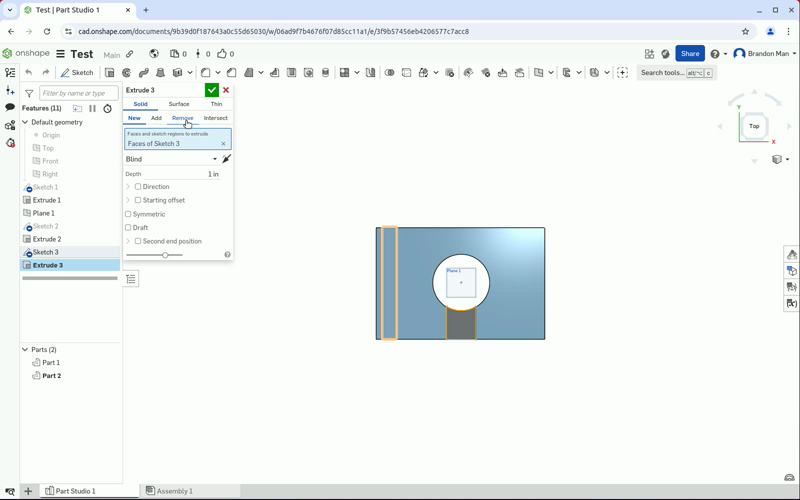
click(186, 120)
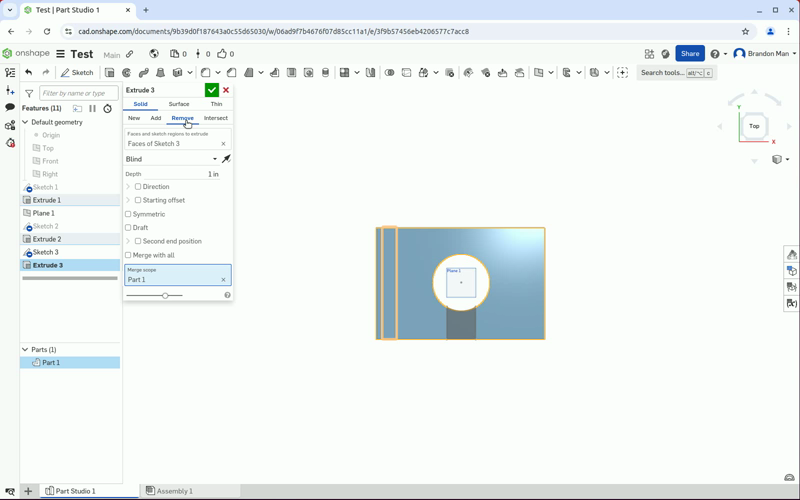
key(tab, 4)
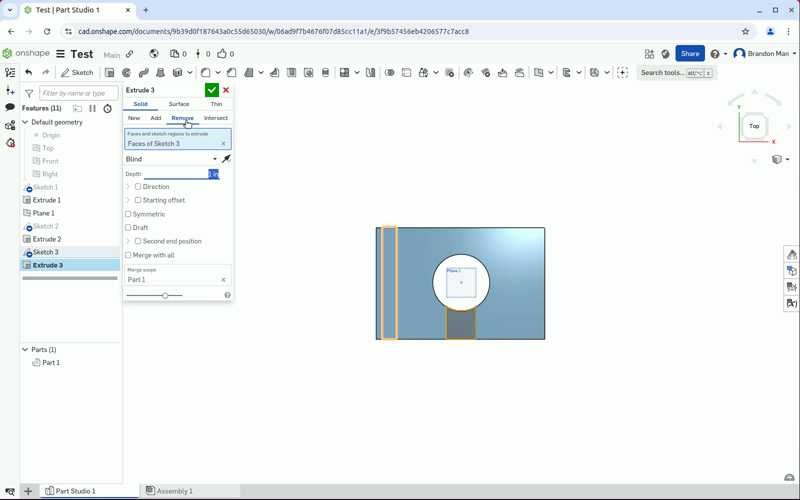
text(1.204)
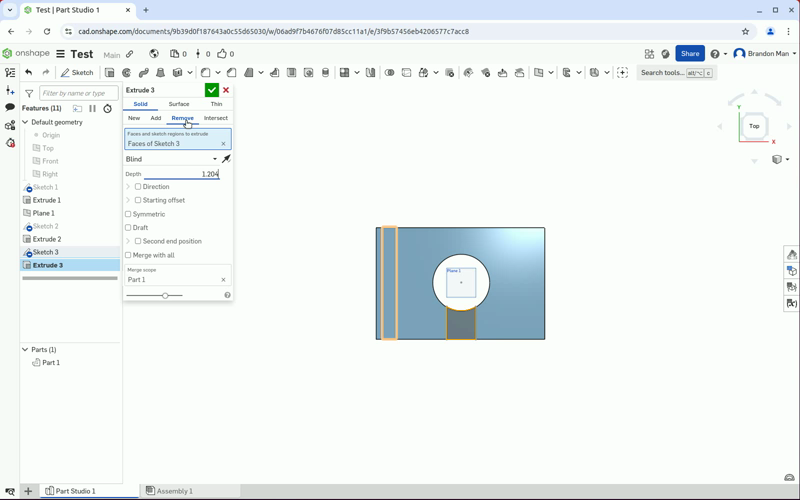
key(tab, 6)
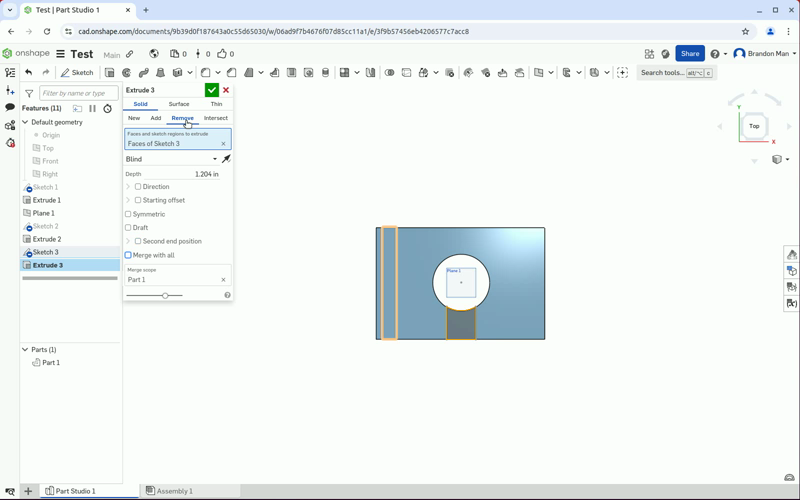
key(space)
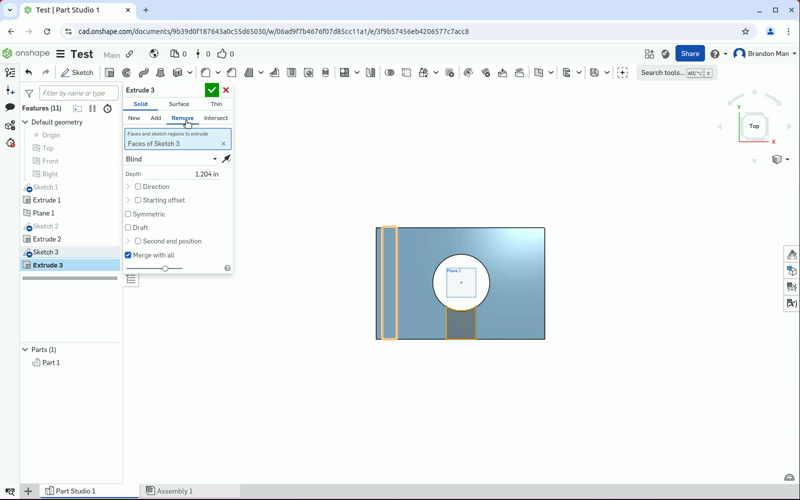
key(enter)
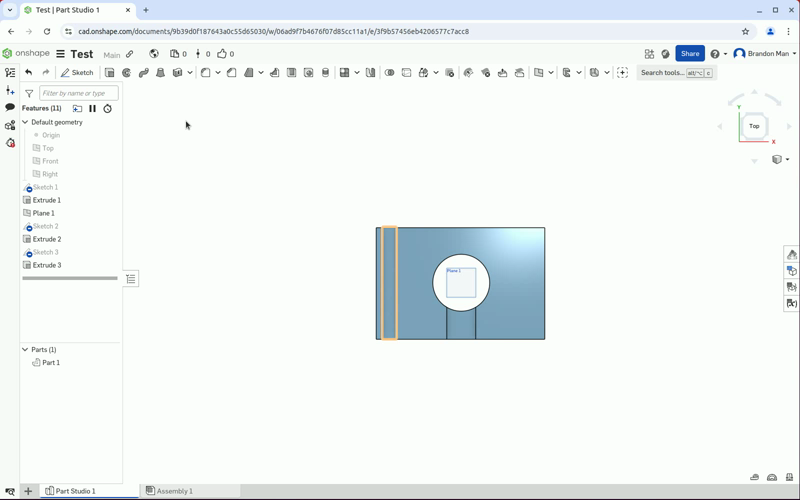
key(shift+h)
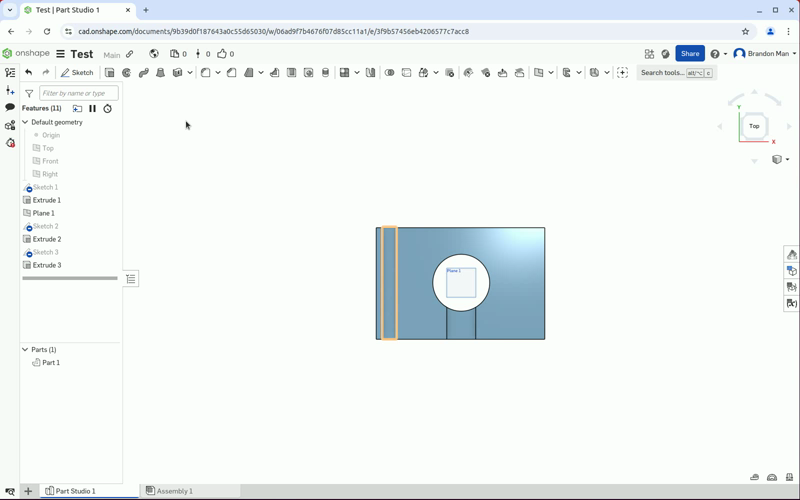
key(shift+h)
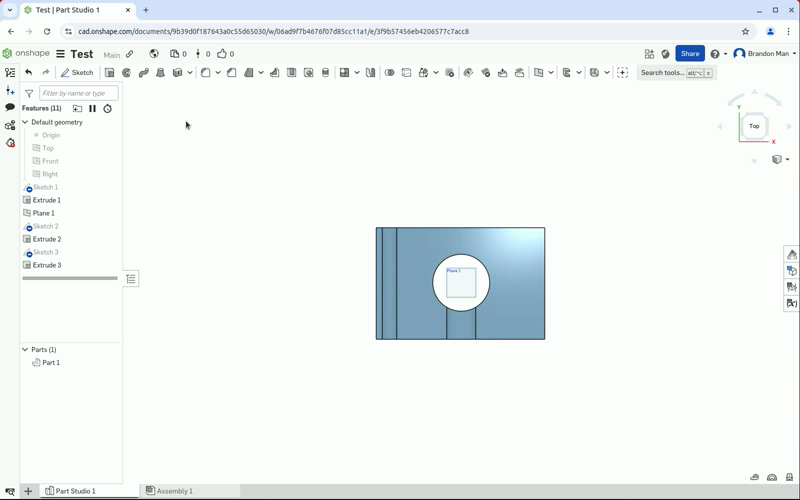
mouse_move(73, 189)
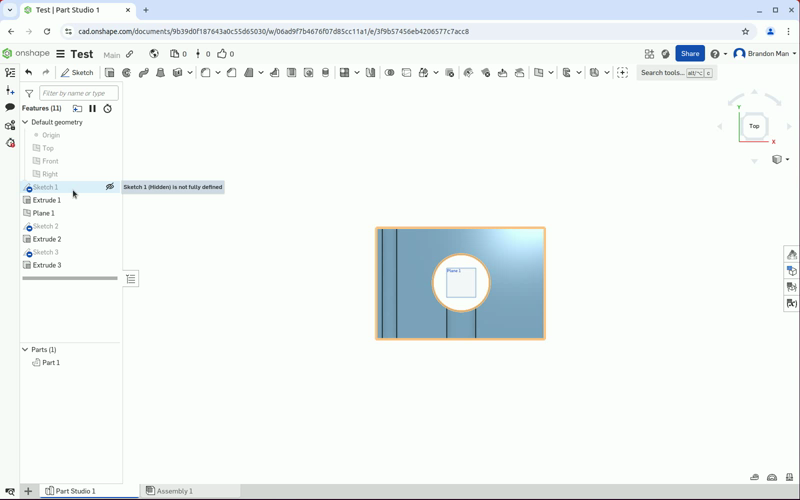
click(73, 189)
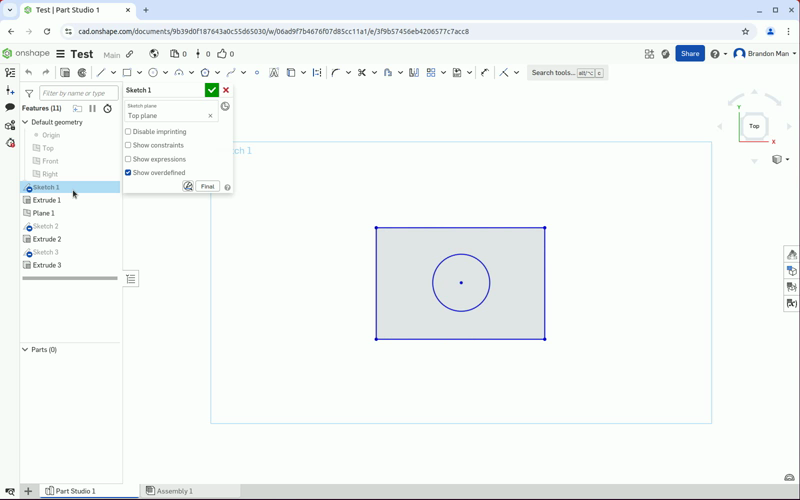
mouse_move(229, 92)
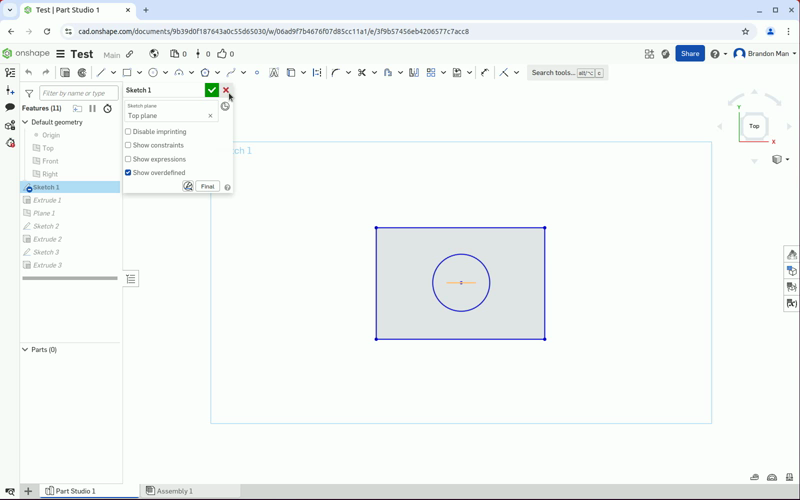
click(229, 92)
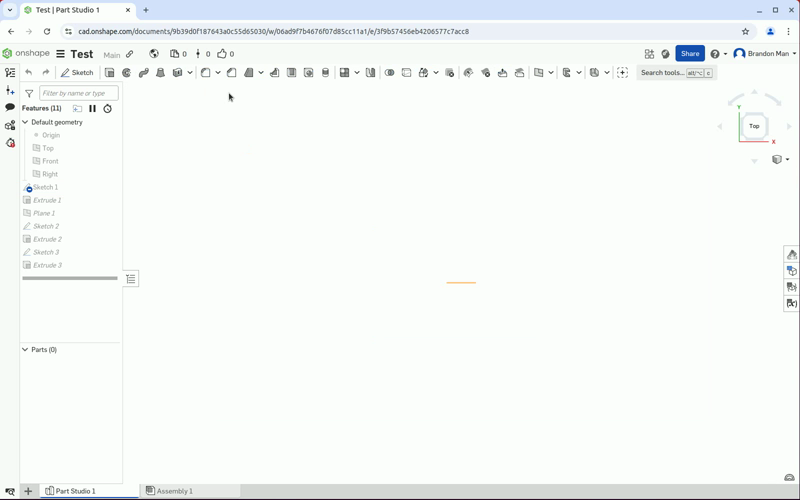
key(shift+s)
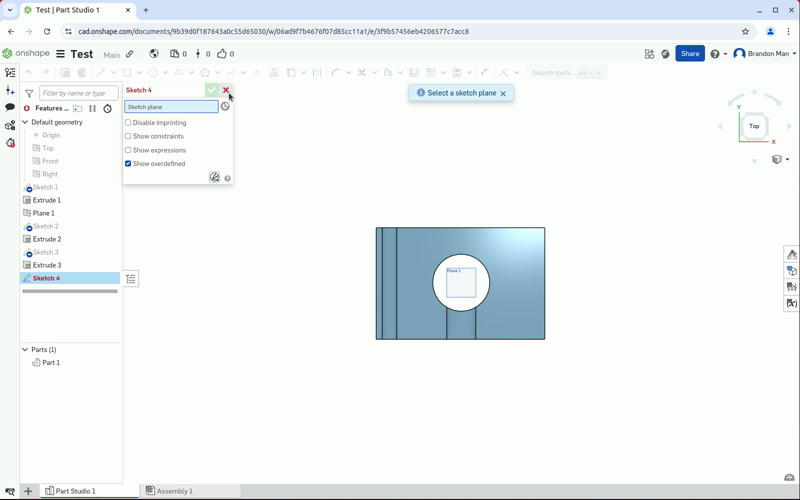
mouse_move(73, 215)
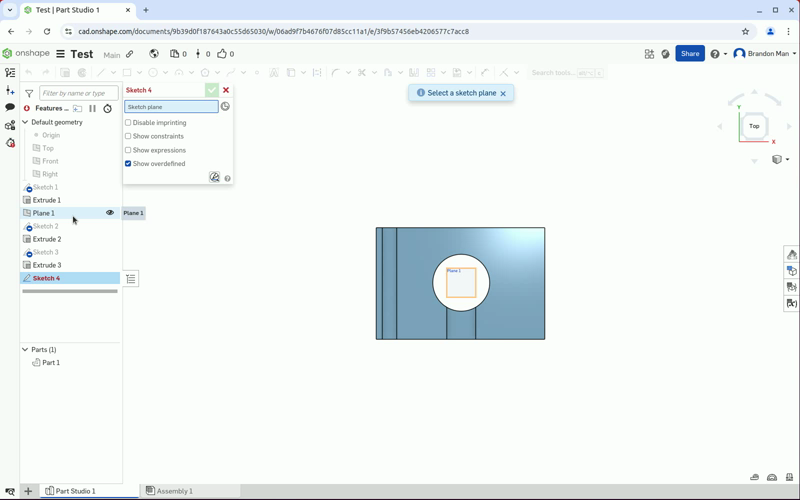
click(73, 215)
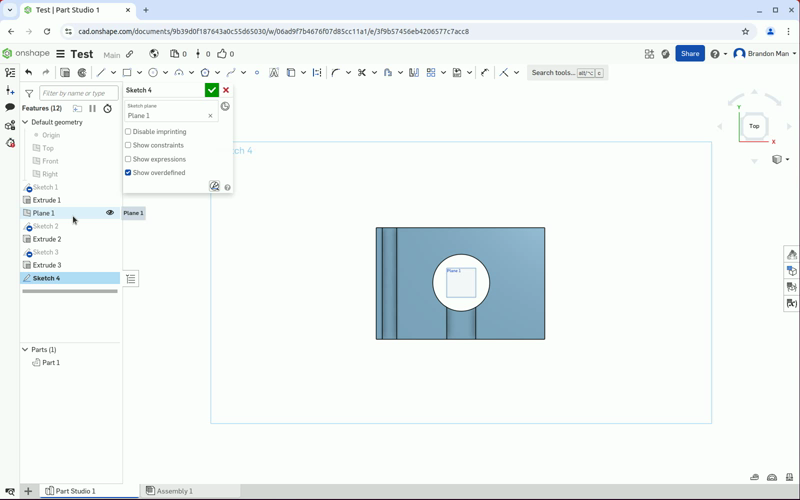
mouse_move(73, 352)
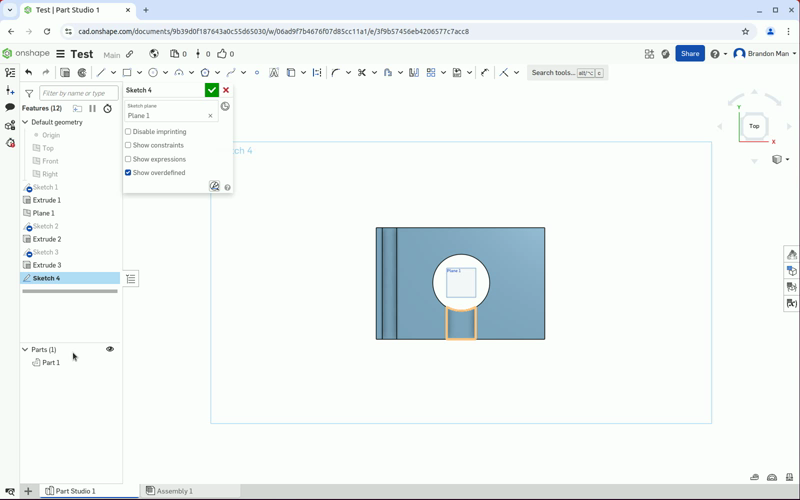
key(y)
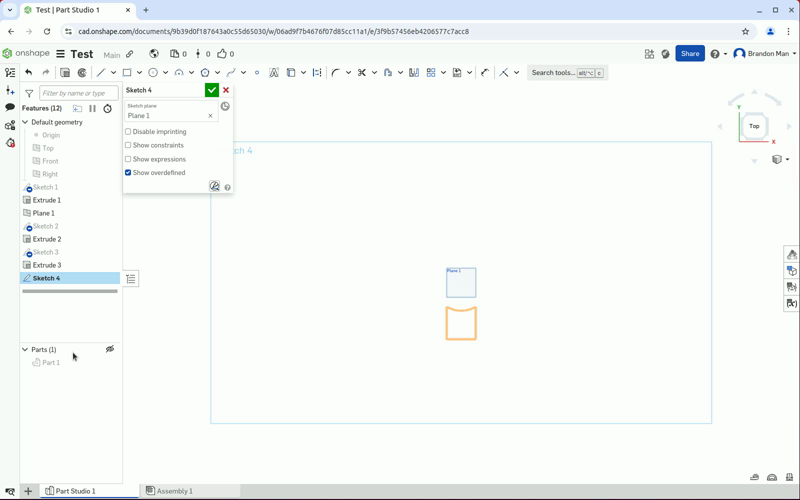
key(a)
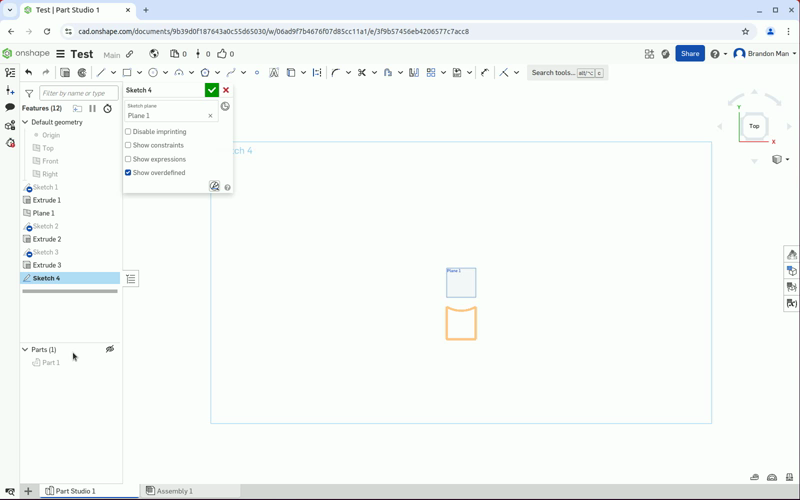
key_down(shift)
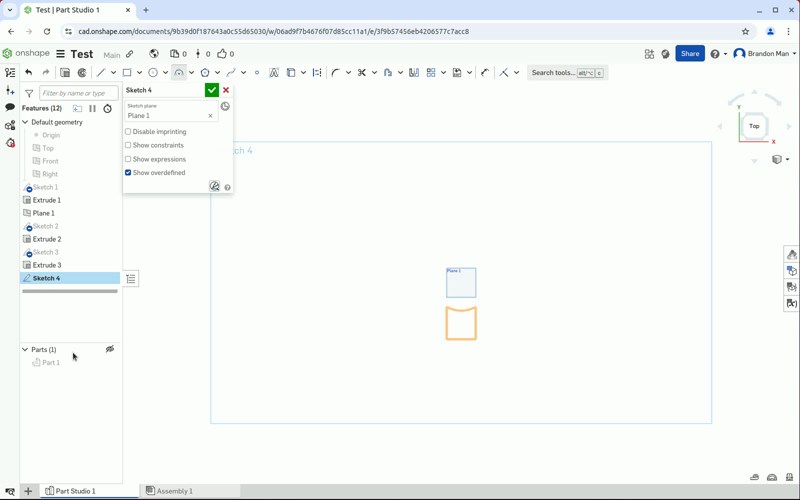
mouse_move(446, 258)
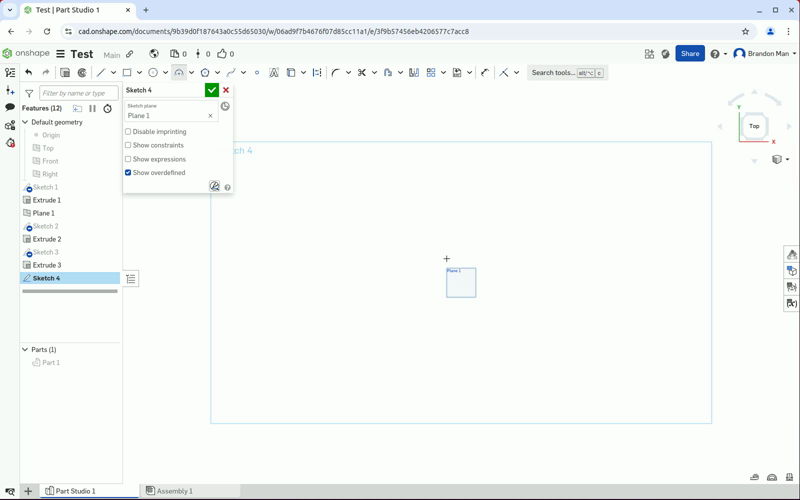
click(446, 258)
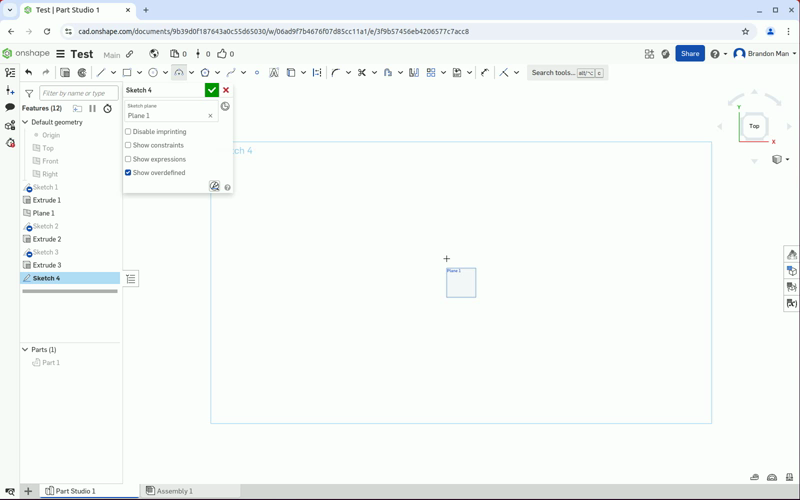
key_up(shift)
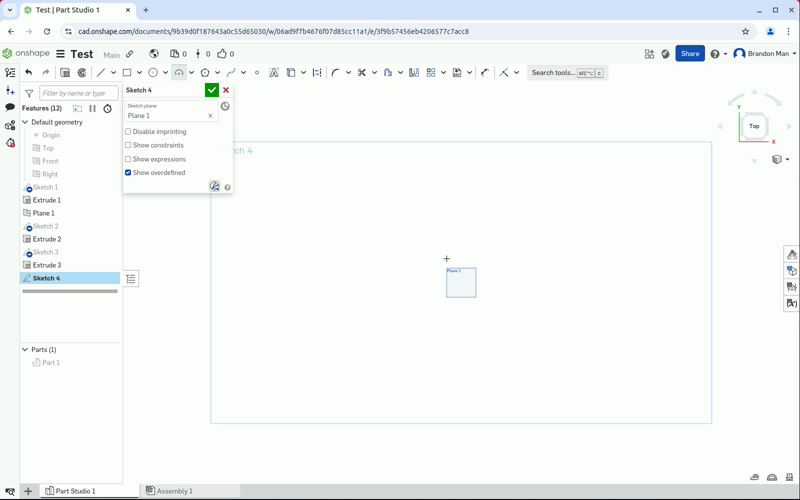
key_down(shift)
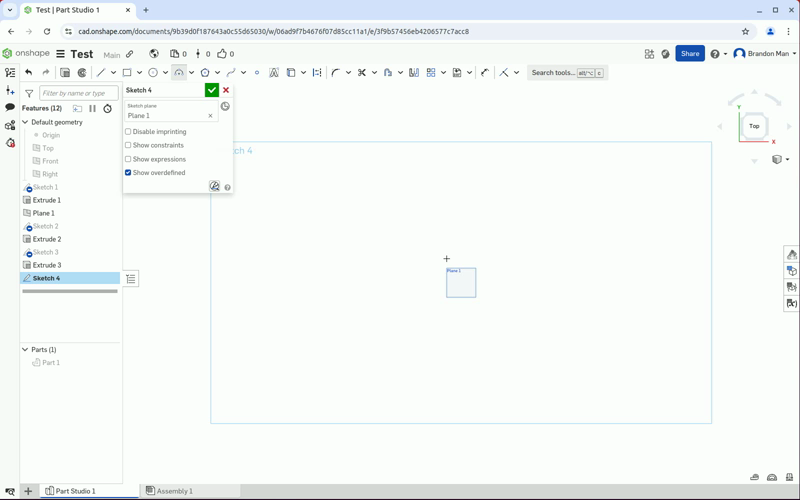
mouse_move(475, 258)
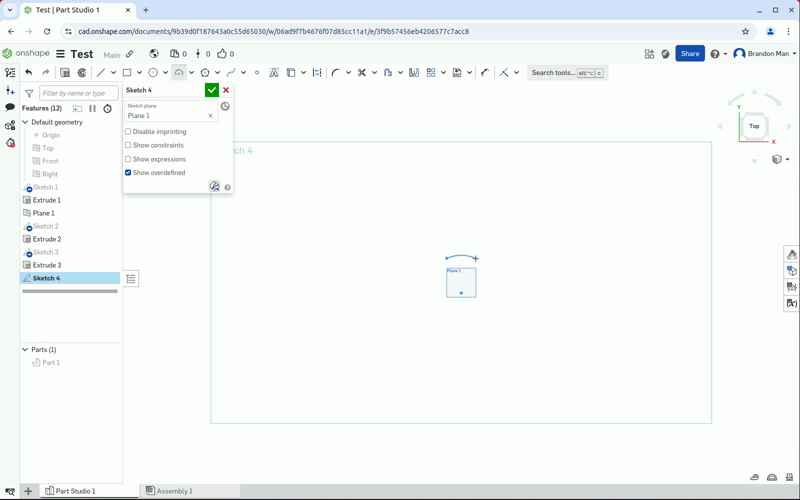
click(475, 258)
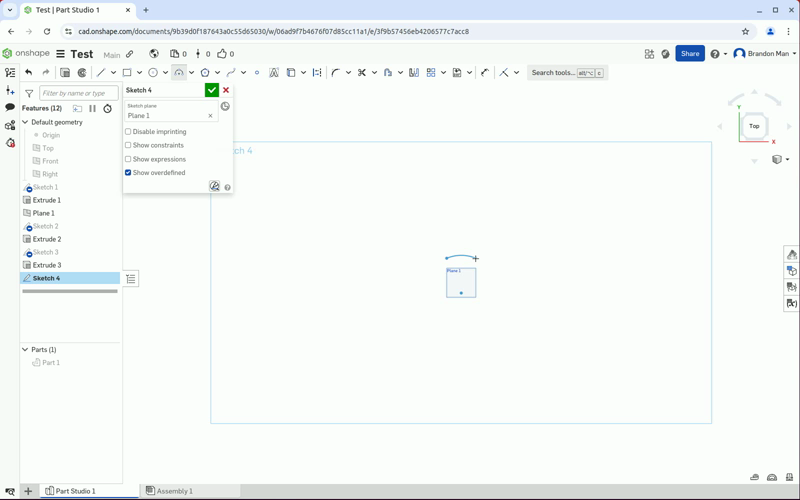
mouse_move(461, 254)
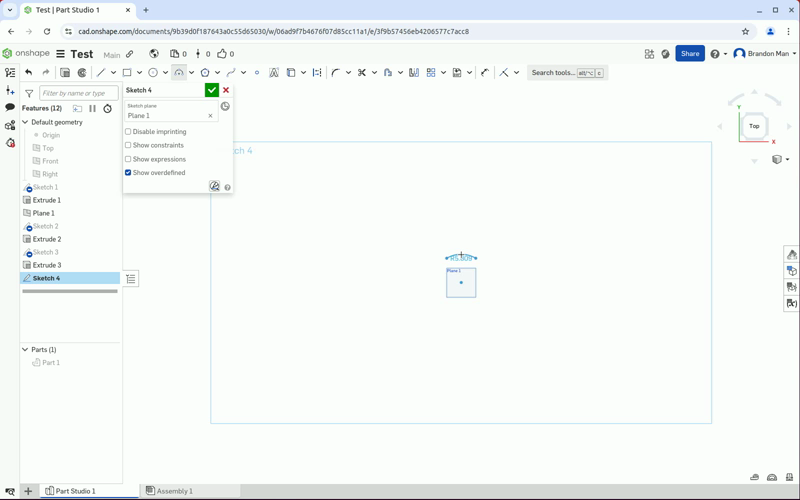
click(461, 254)
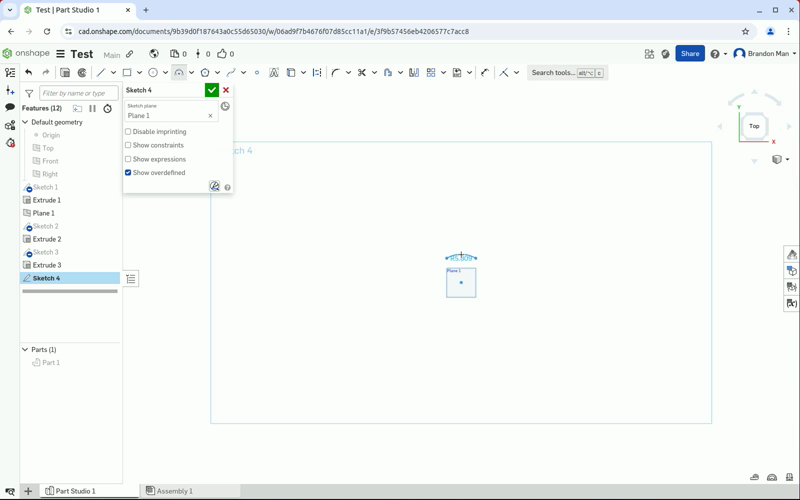
key_up(shift)
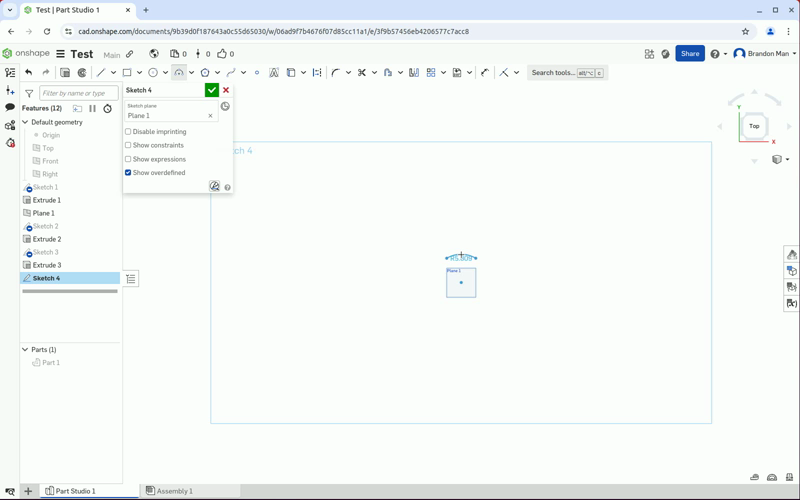
key(esc)
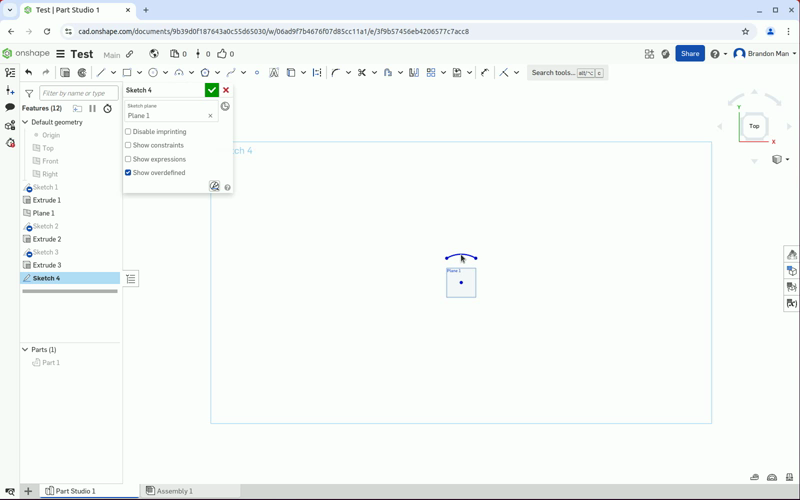
key(l)
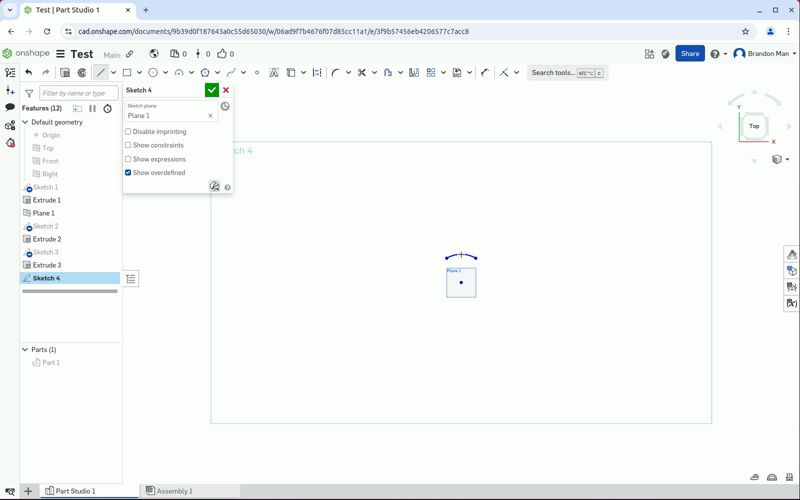
mouse_move(475, 258)
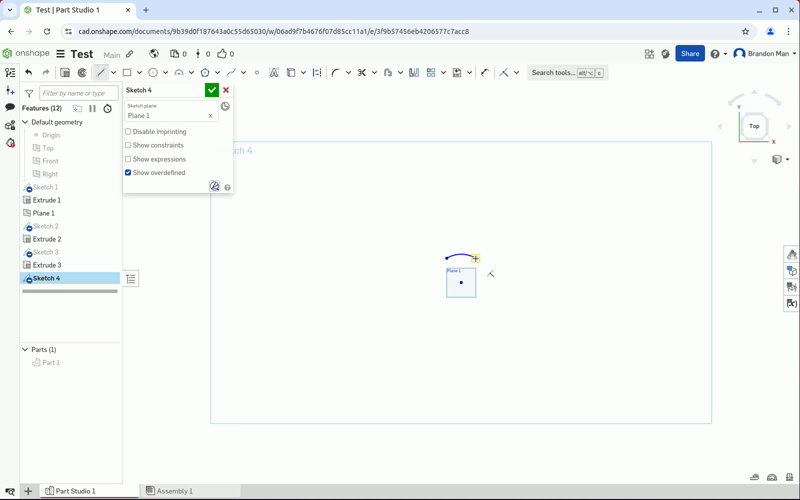
click(475, 258)
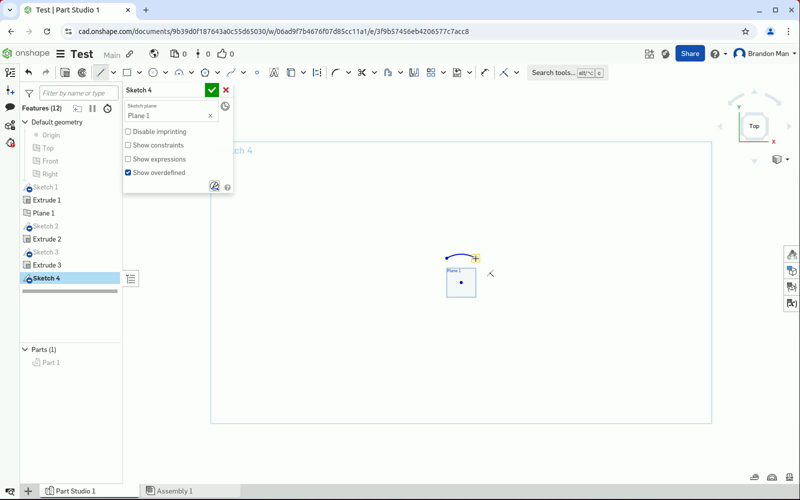
key_down(shift)
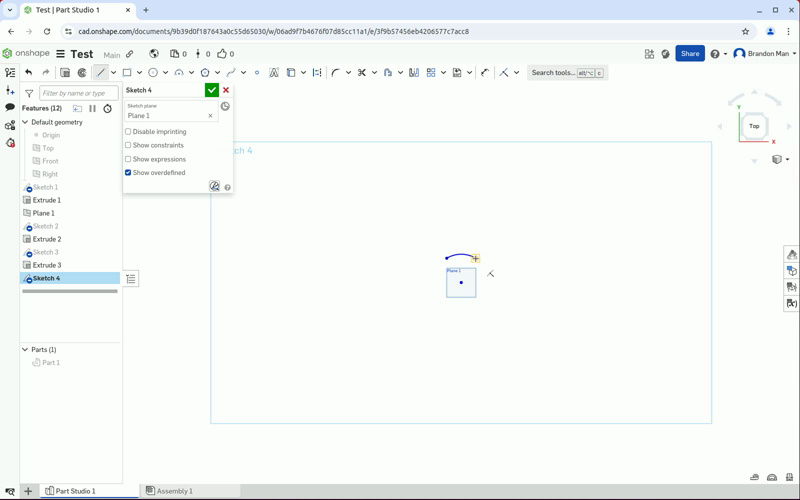
mouse_move(505, 258)
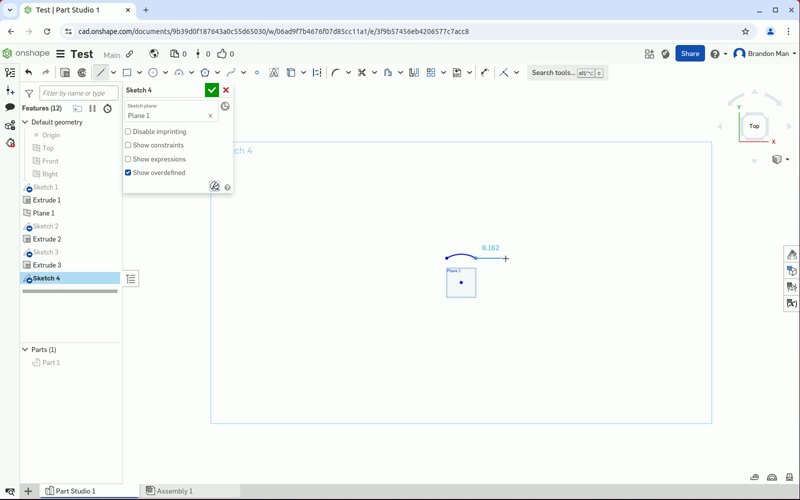
mouse_move(475, 225)
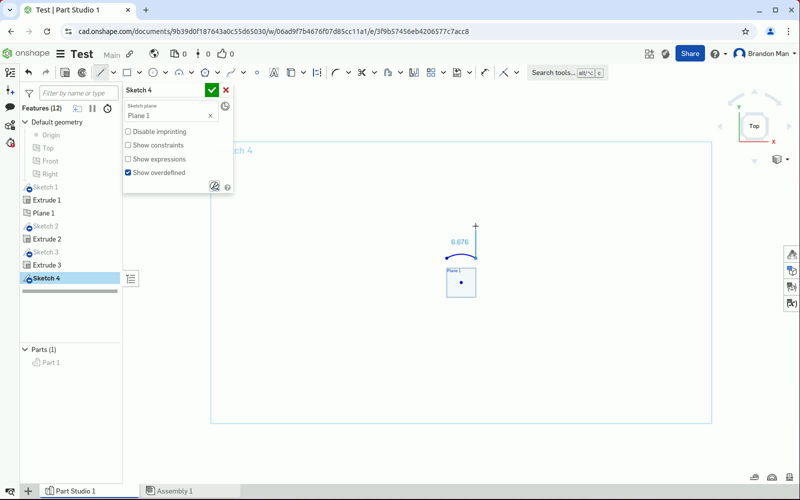
click(475, 225)
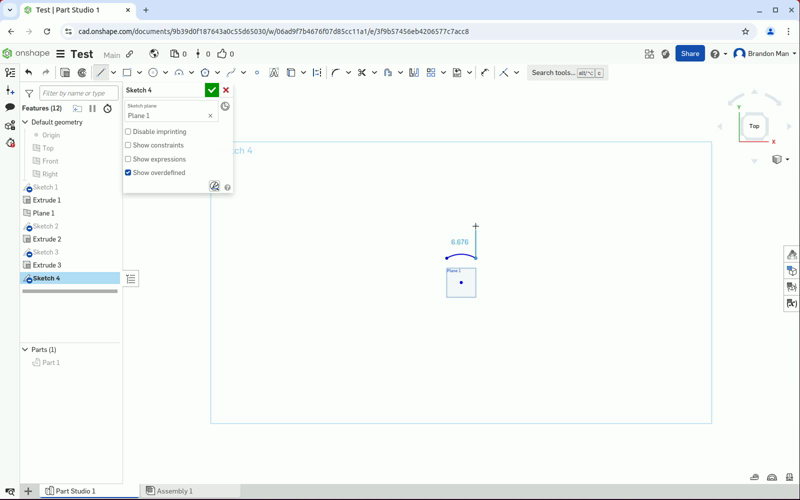
key_up(shift)
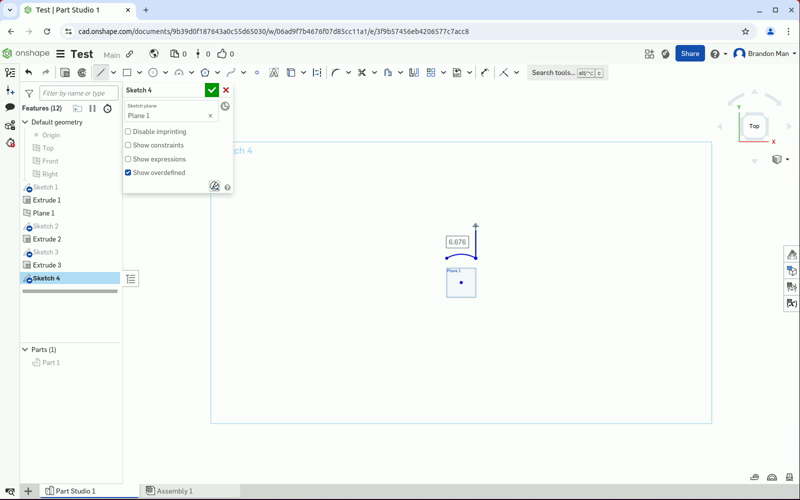
key_down(shift)
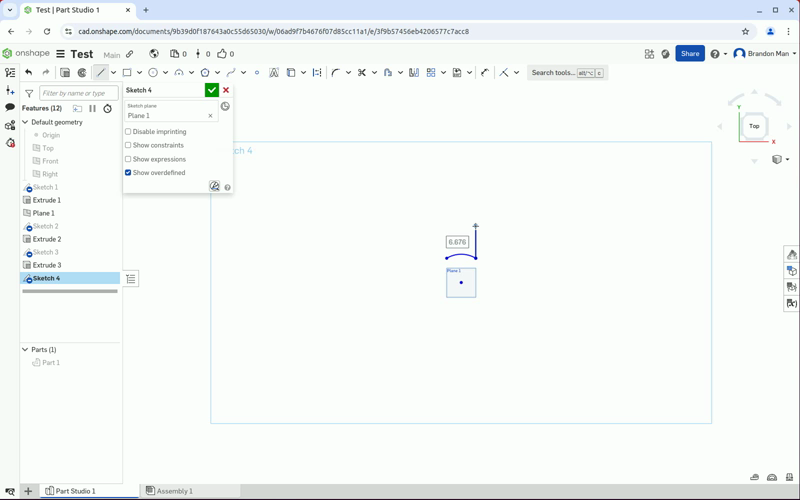
mouse_move(505, 225)
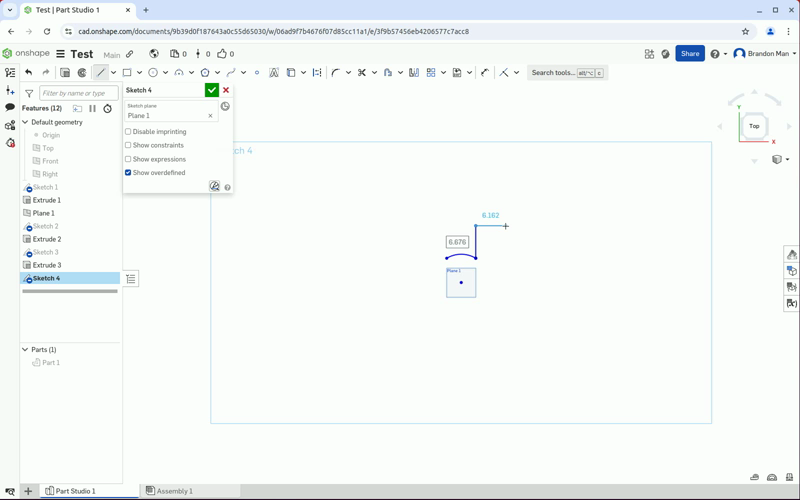
mouse_move(446, 225)
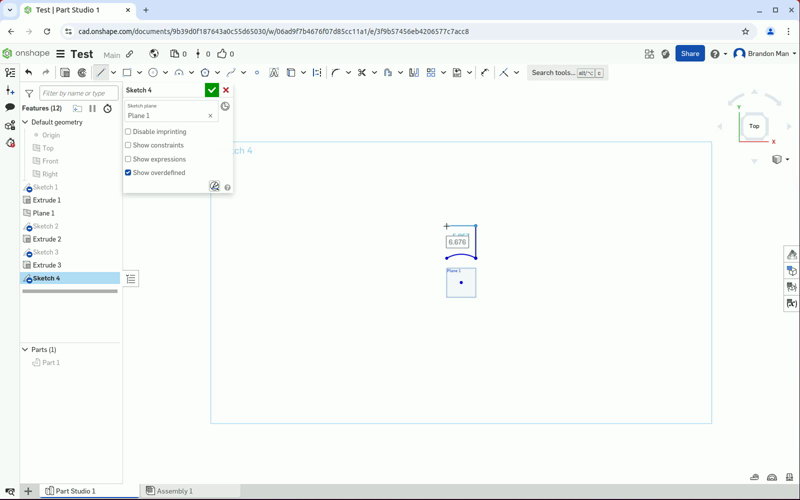
click(446, 225)
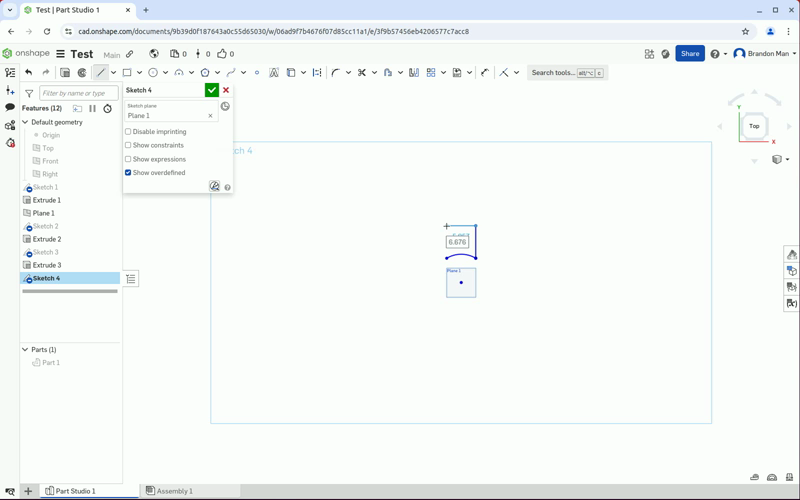
key_up(shift)
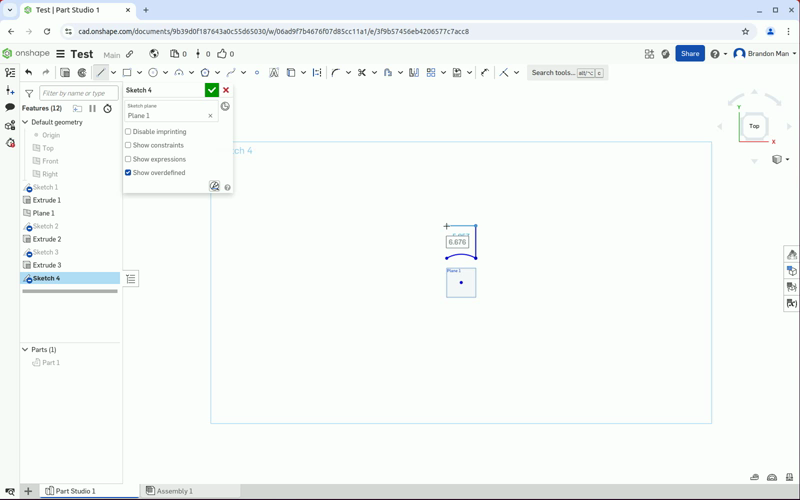
mouse_move(476, 225)
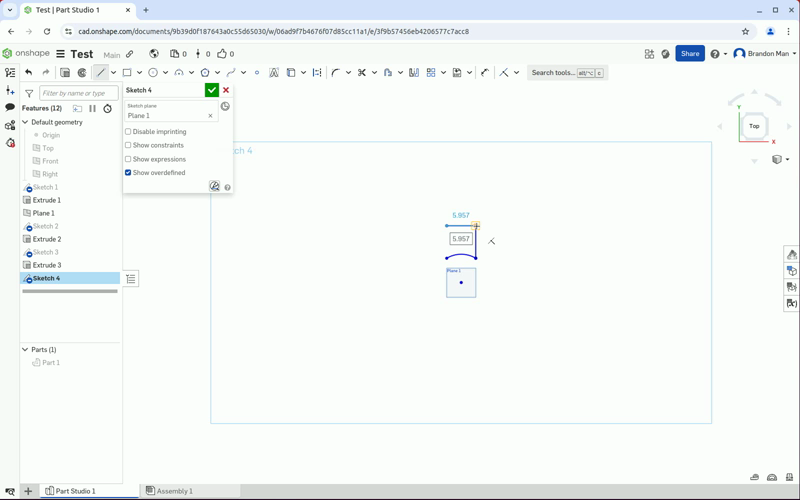
key_down(shift)
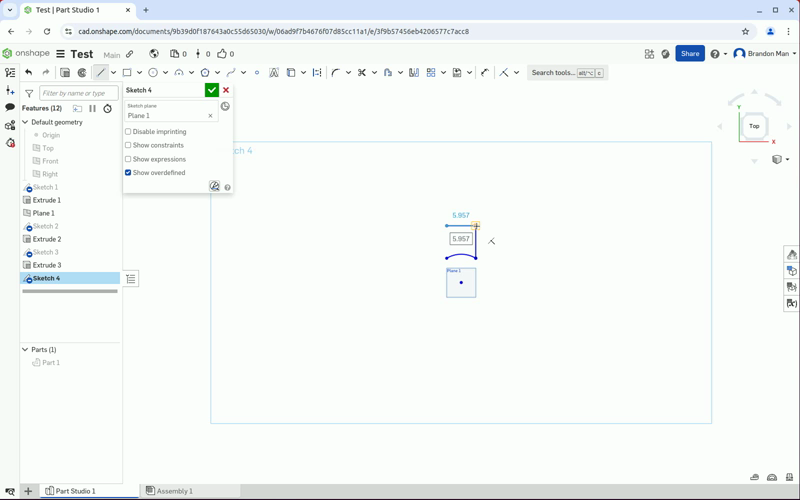
mouse_move(446, 258)
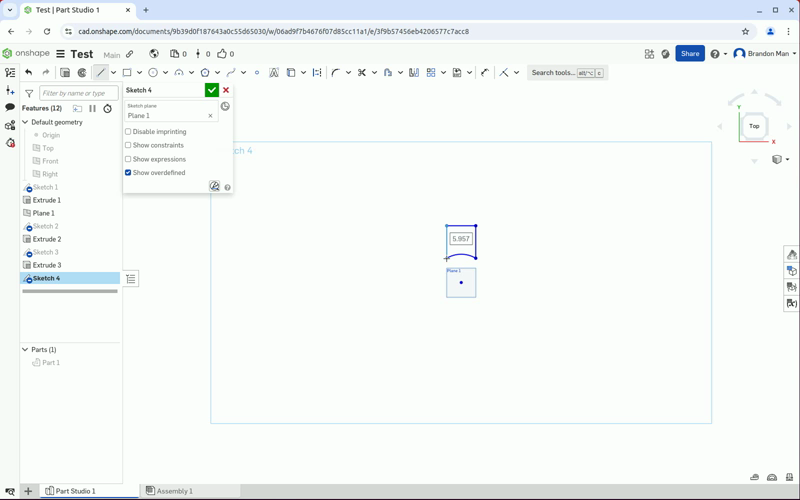
key_up(shift)
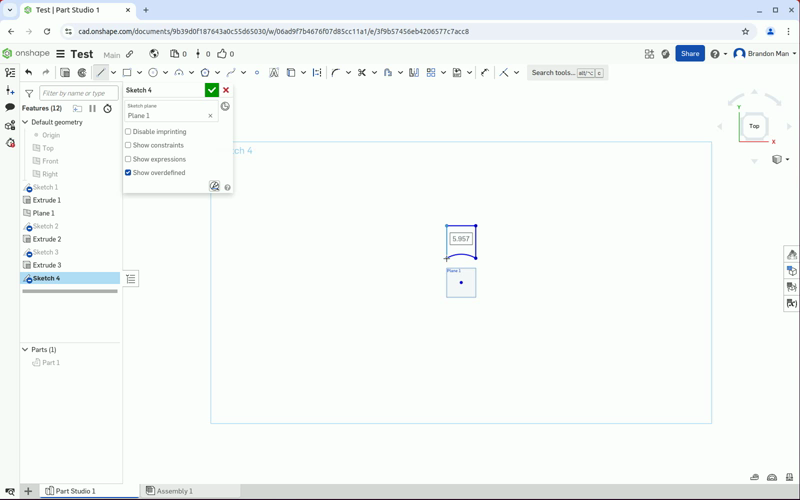
click(446, 258)
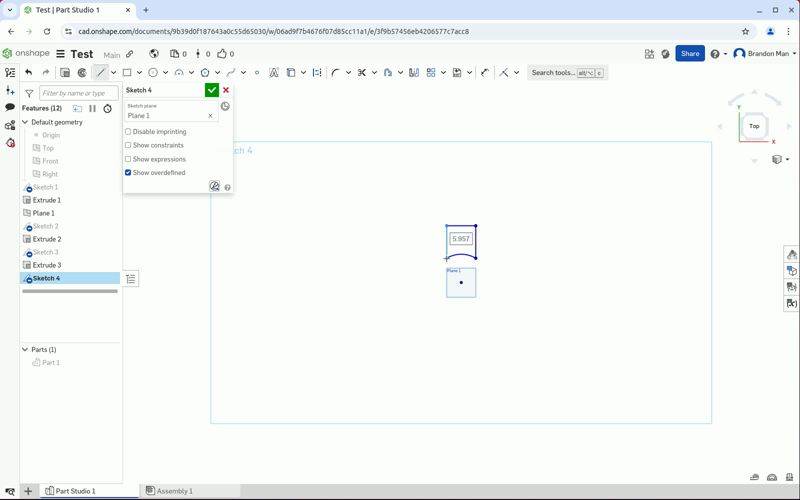
key(esc)
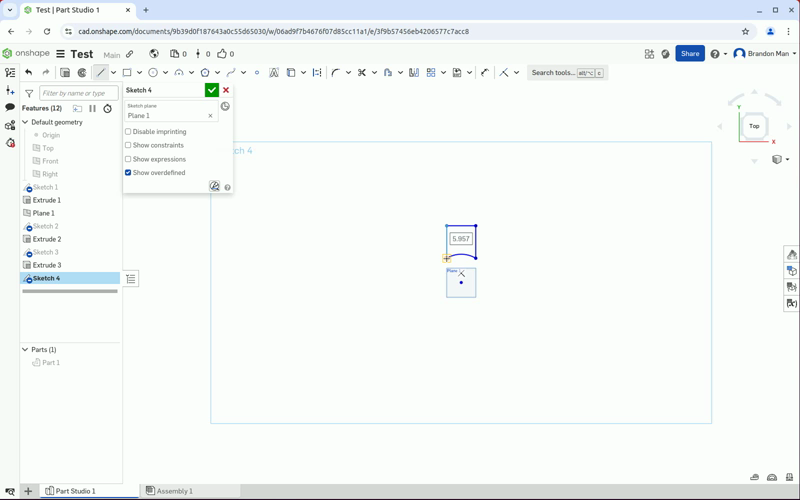
mouse_move(452, 242)
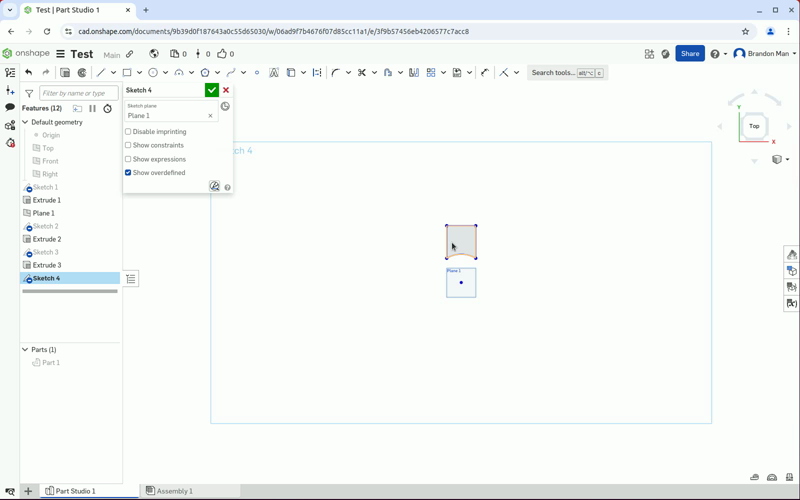
scroll(6)
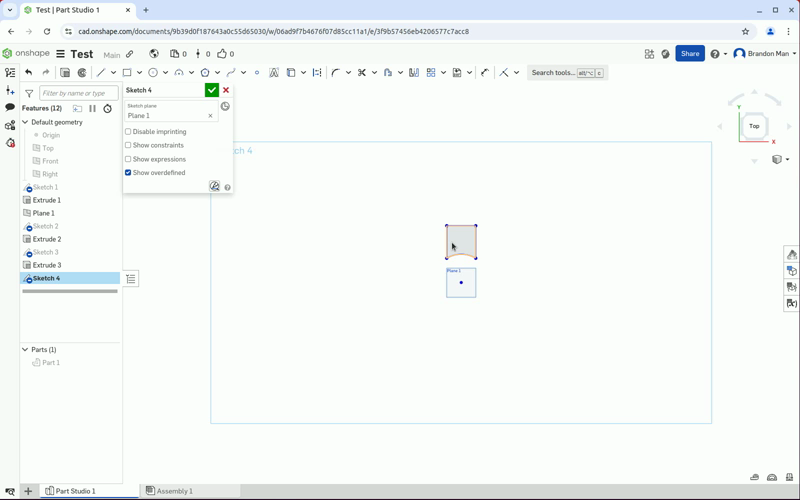
scroll(6)
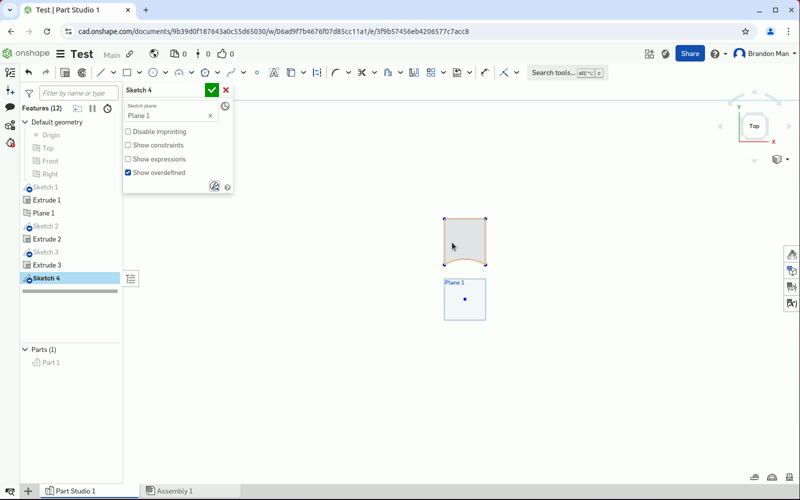
scroll(6)
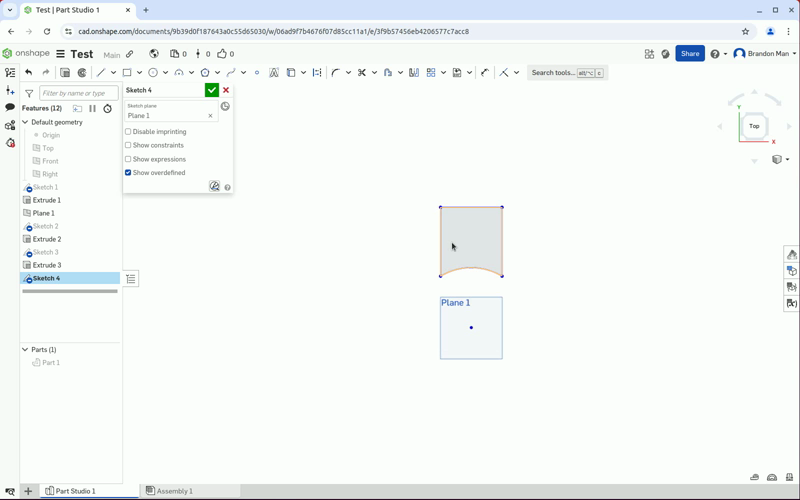
scroll(6)
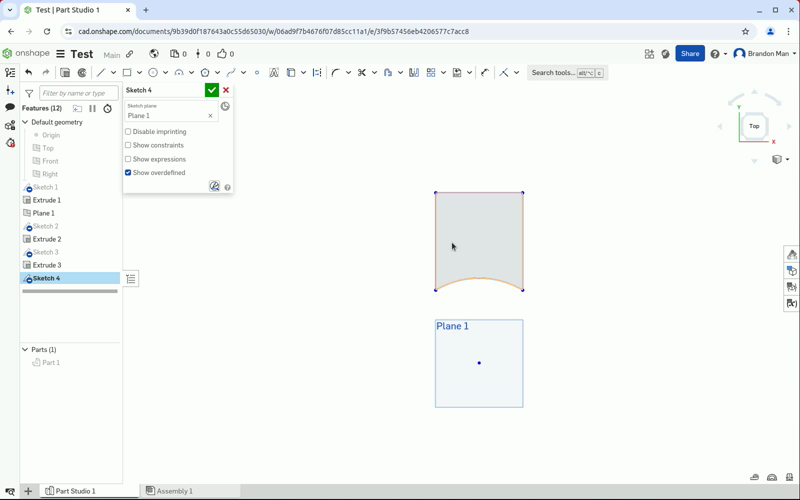
scroll(6)
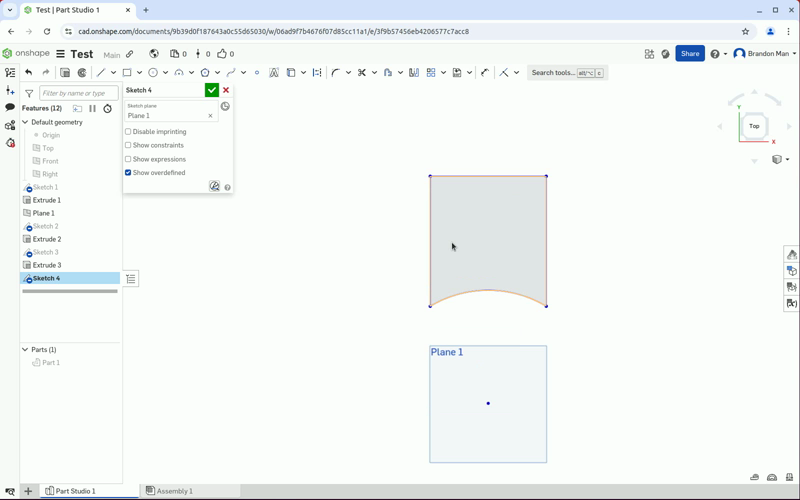
scroll(6)
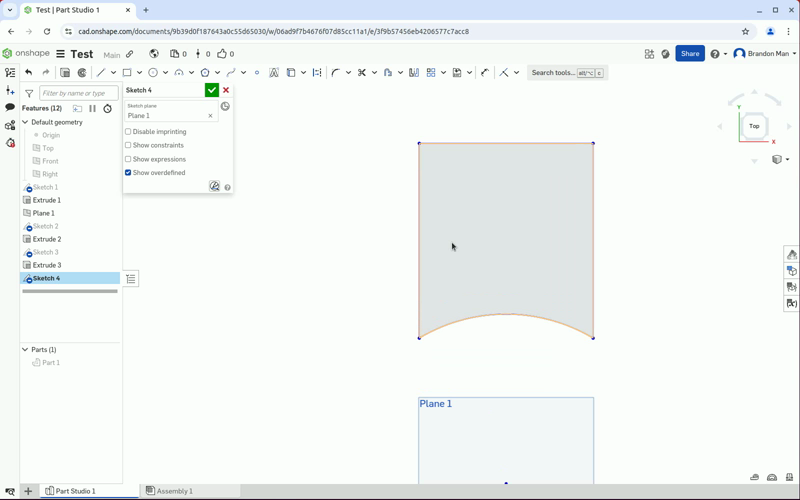
scroll(6)
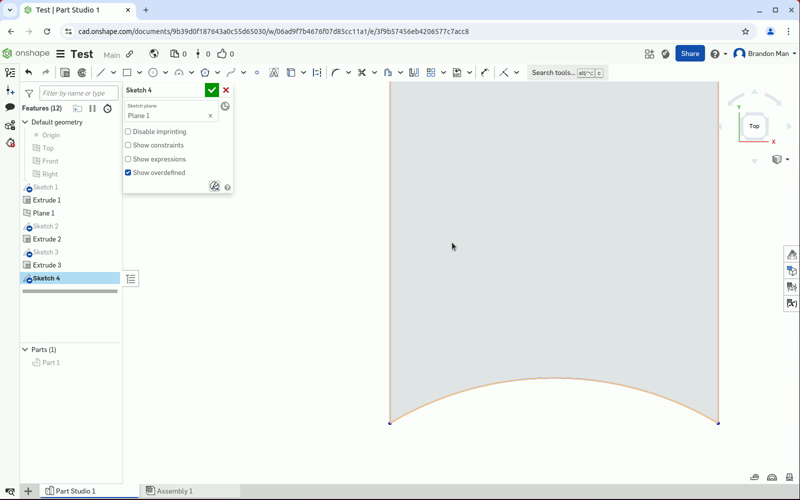
click(452, 242)
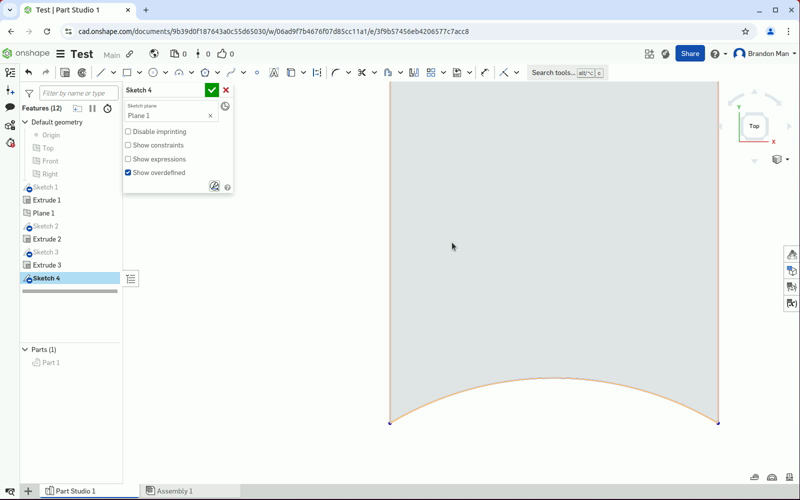
scroll(-6)
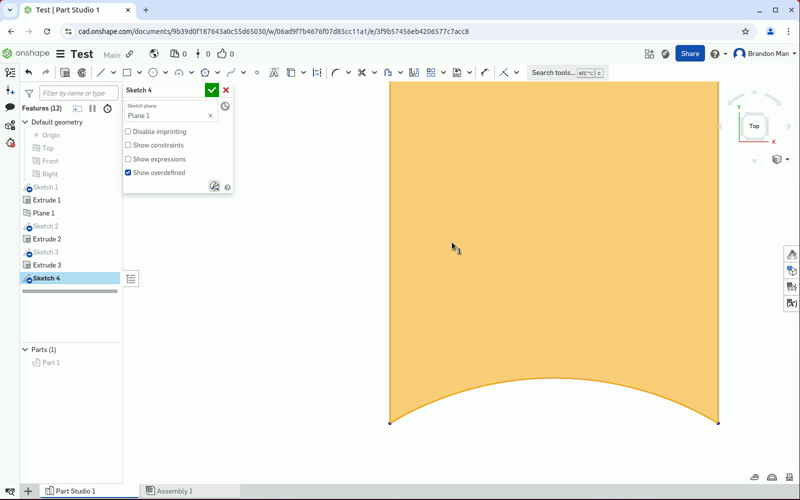
scroll(-6)
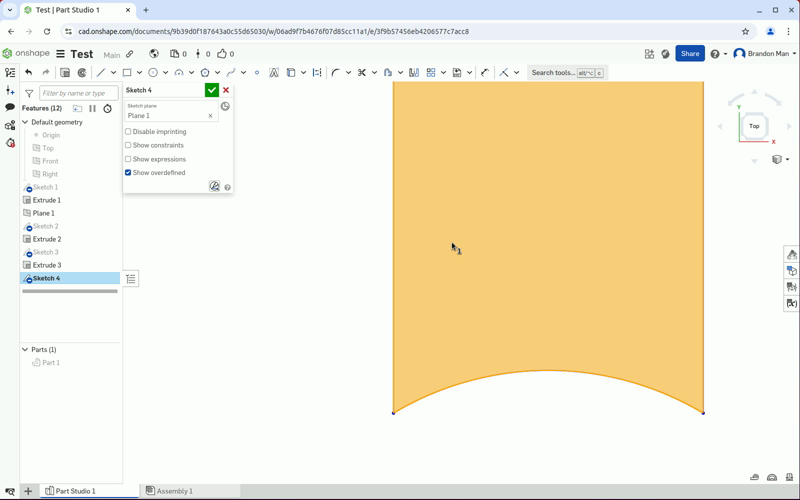
scroll(-6)
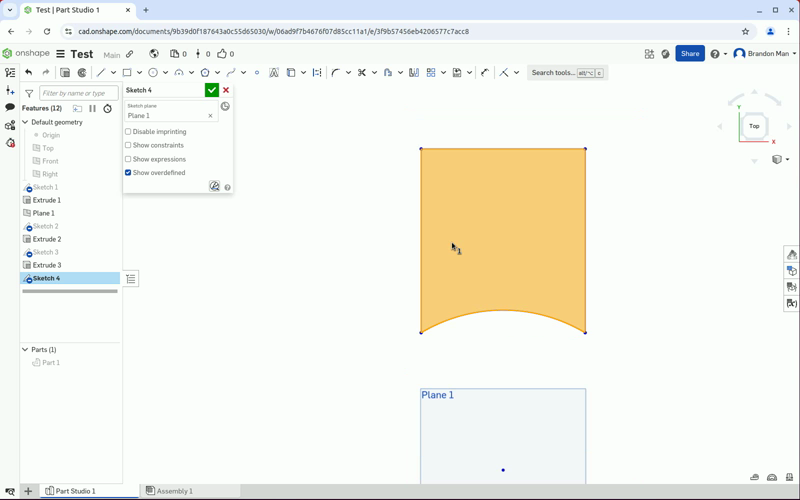
scroll(-6)
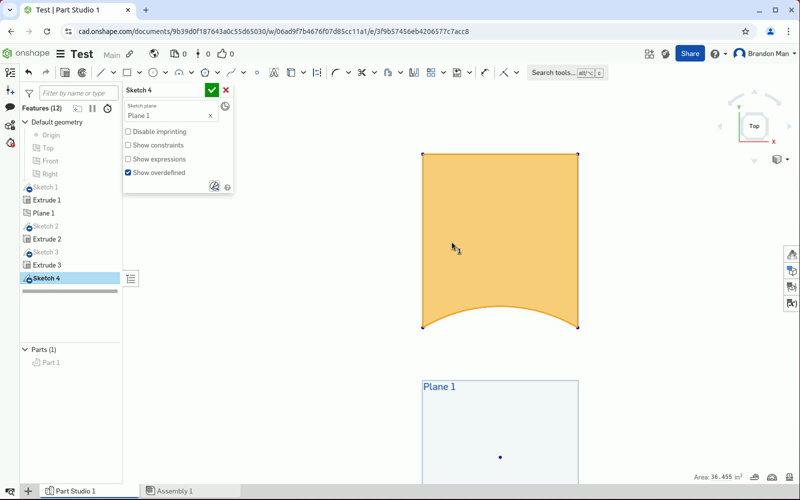
scroll(-6)
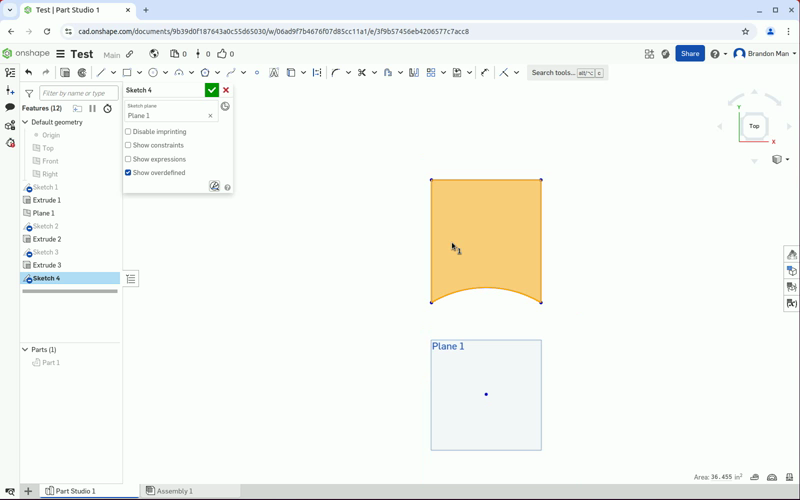
scroll(-6)
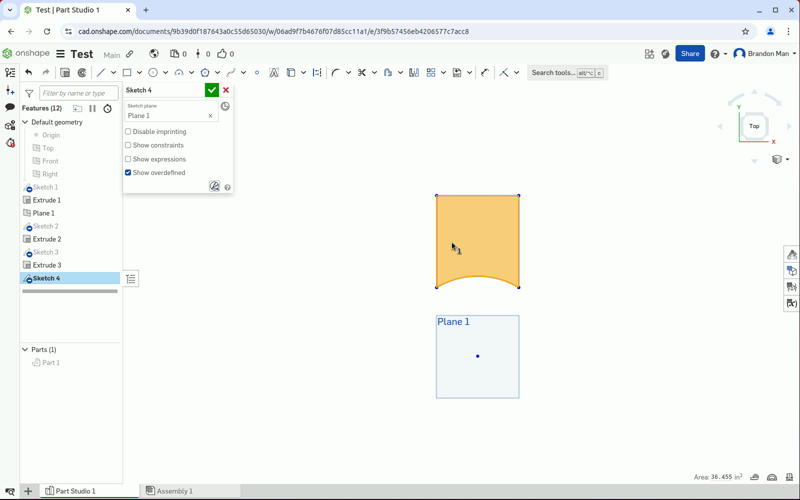
scroll(-6)
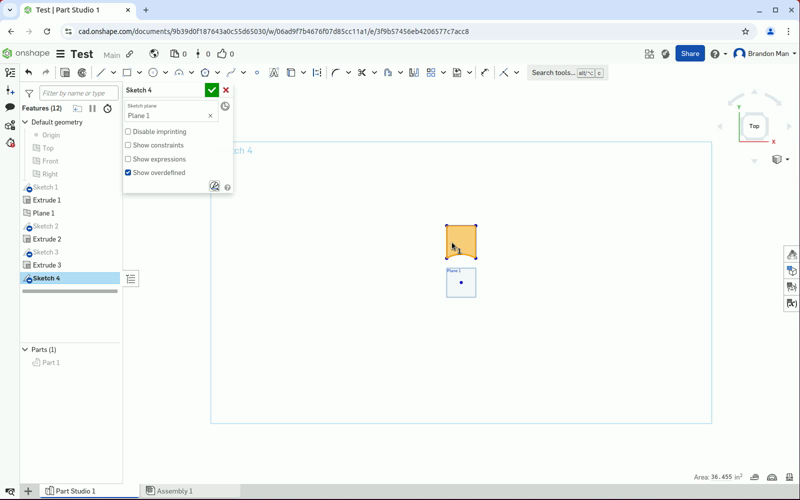
mouse_move(73, 352)
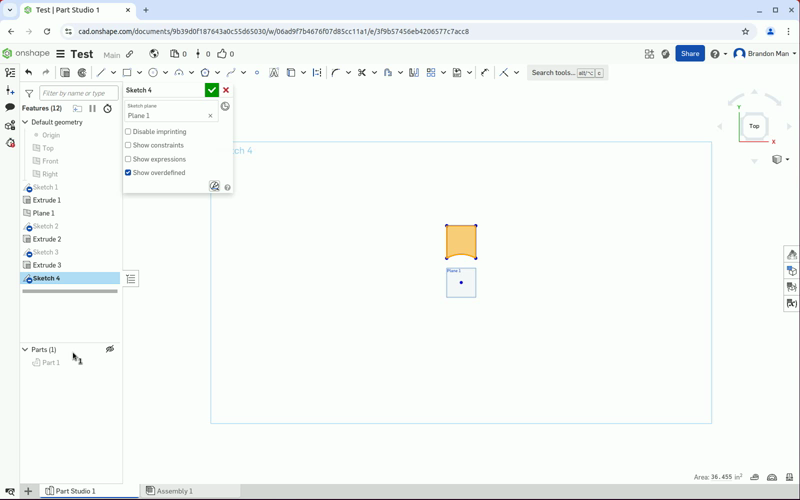
key(shift+y)
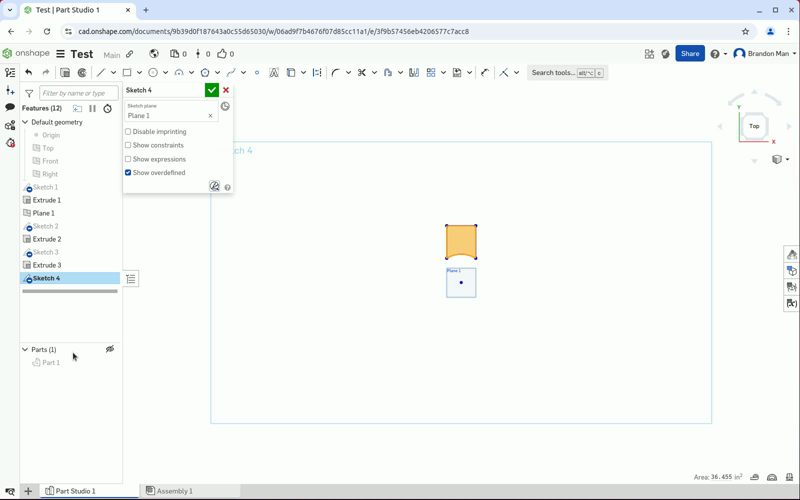
key(shift+e)
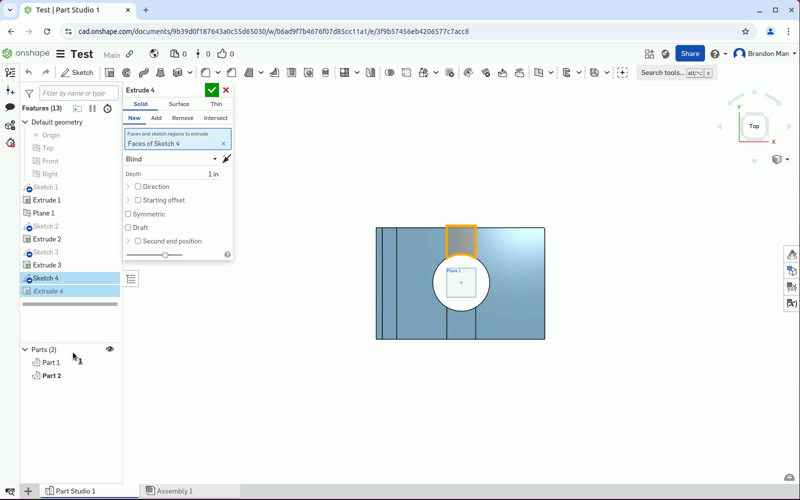
mouse_move(143, 106)
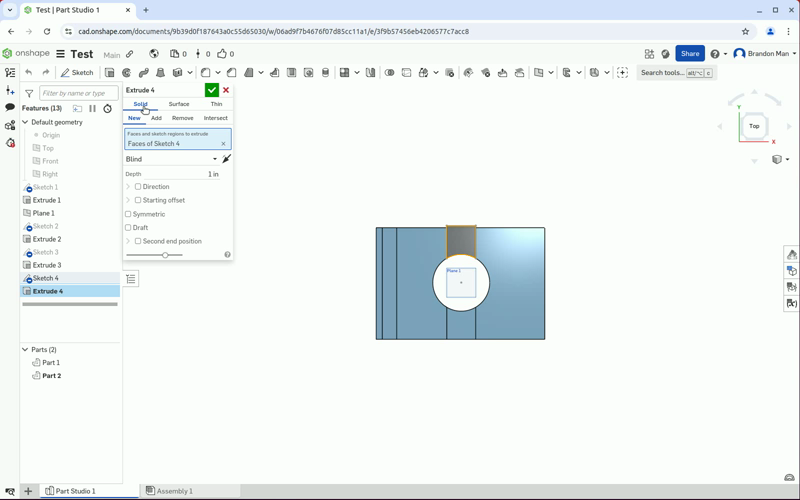
click(143, 106)
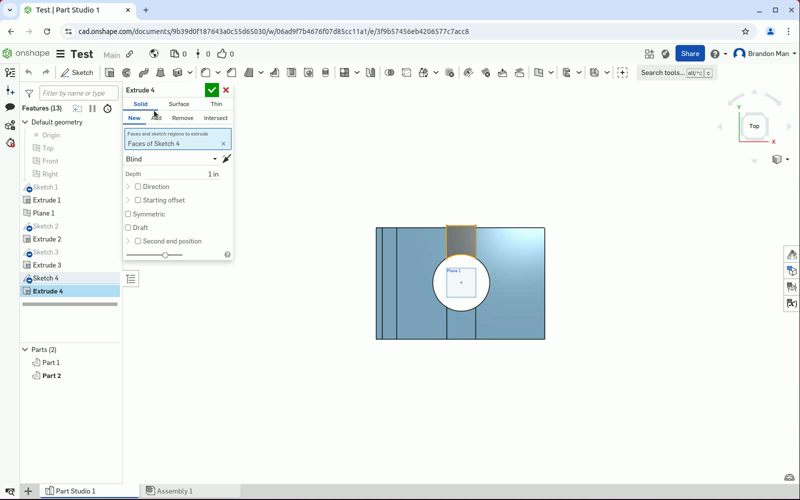
mouse_move(186, 120)
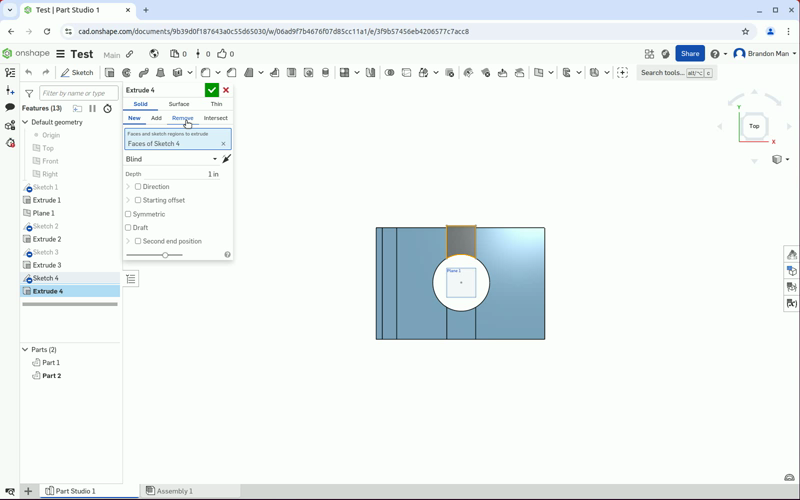
click(186, 120)
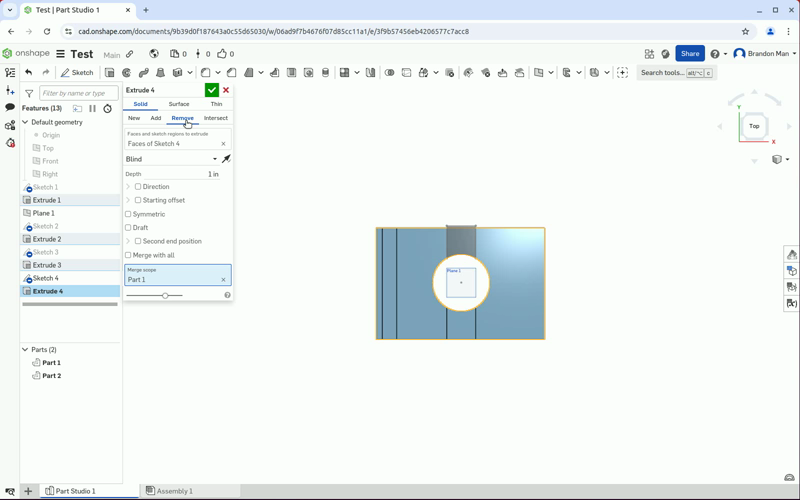
key(tab, 4)
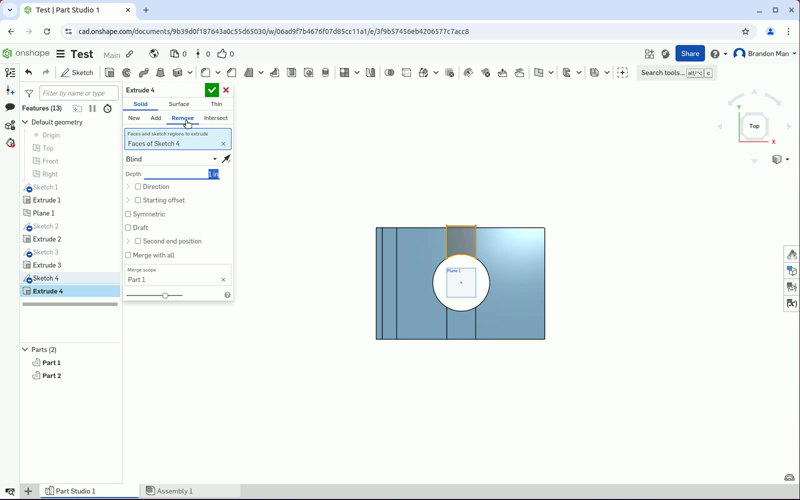
text(1.204)
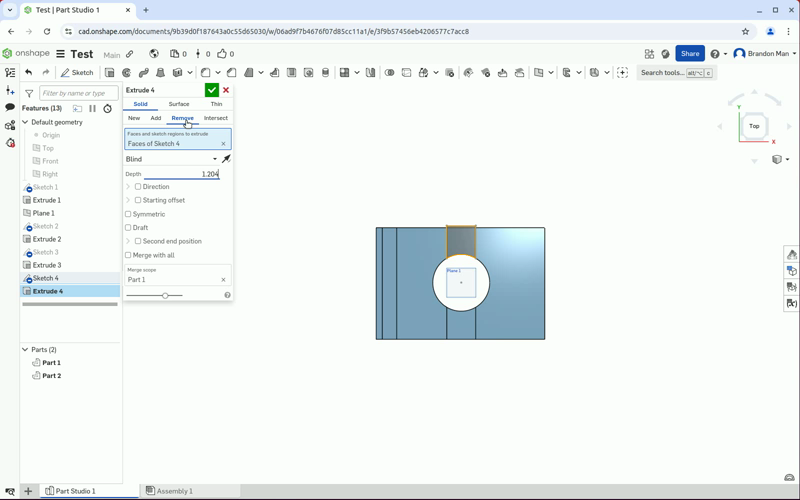
key(tab, 6)
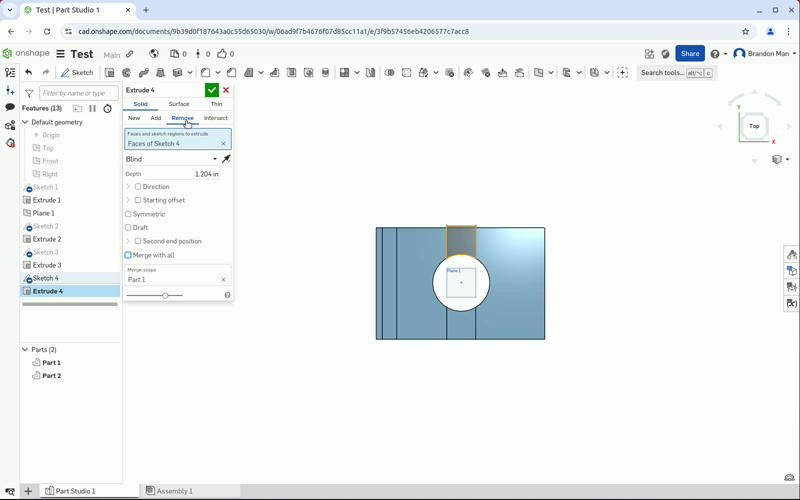
key(space)
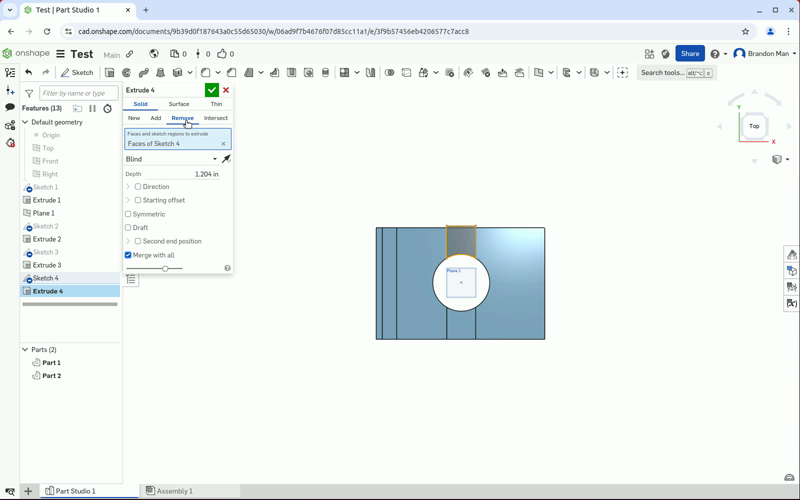
key(enter)
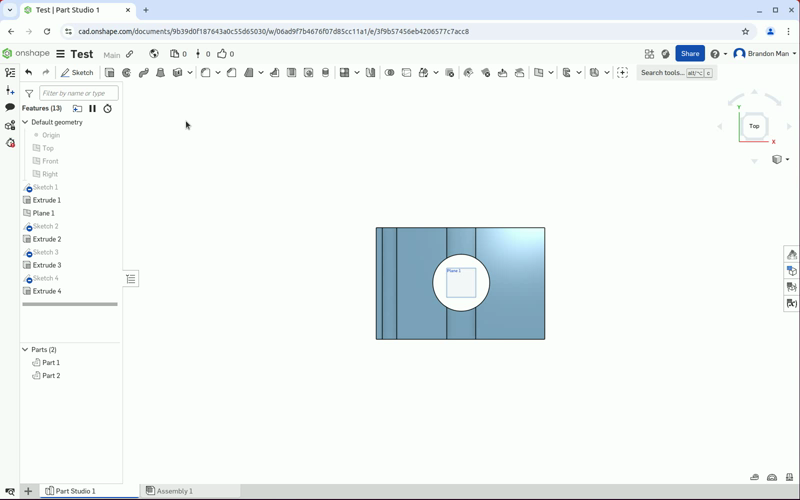
key(shift+h)
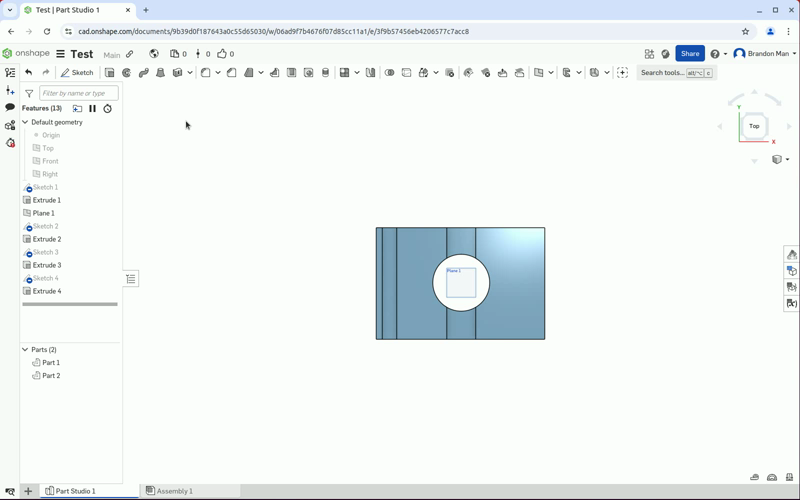
key(shift+h)
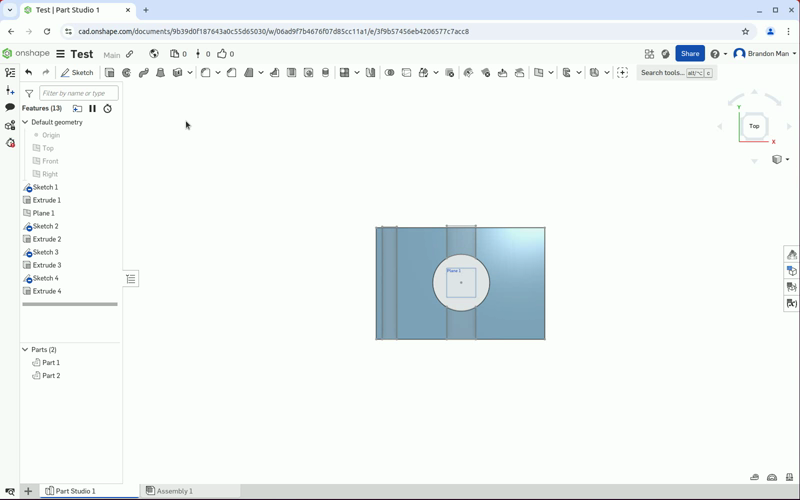
key(shift+7)
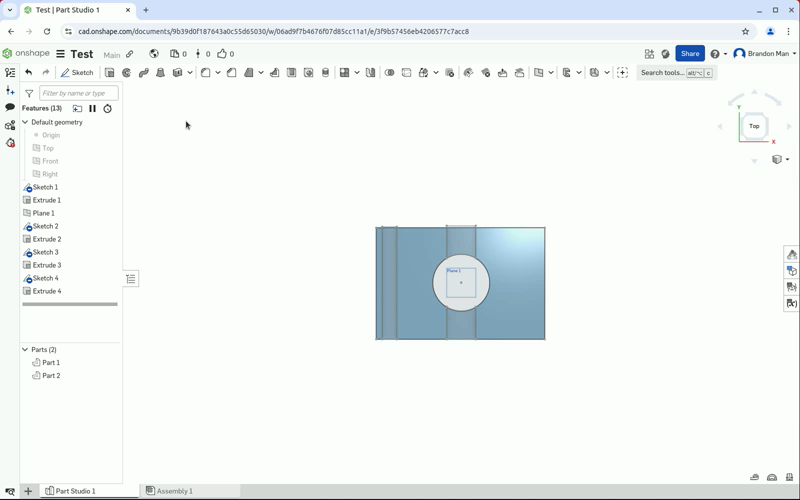
key(up, 3)
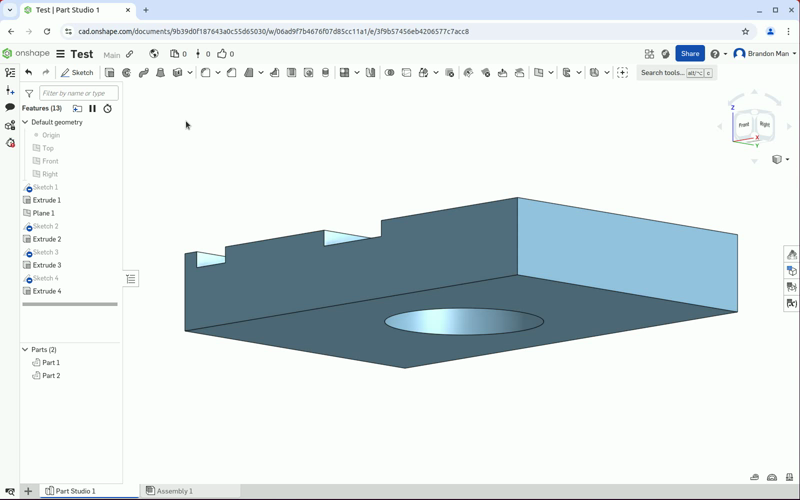
key(left, 3)
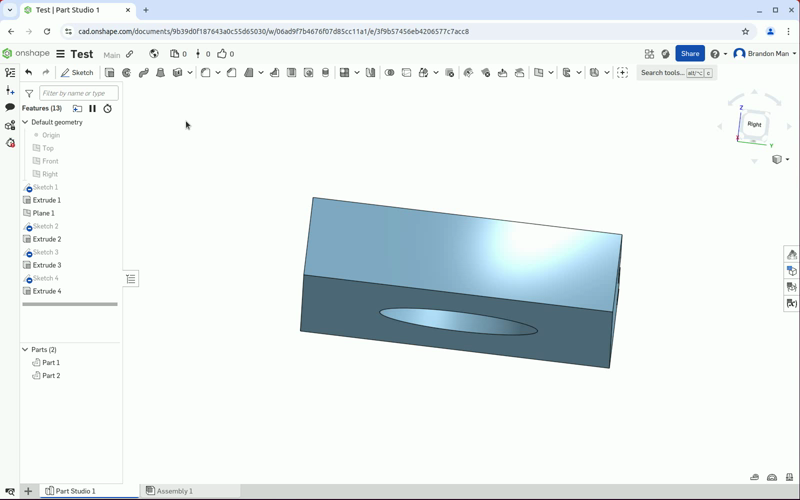
key(right, 3)
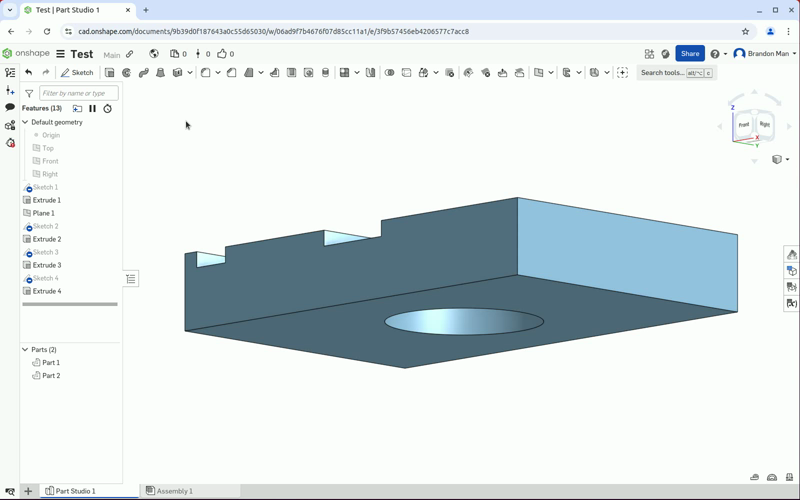
key(down, 3)
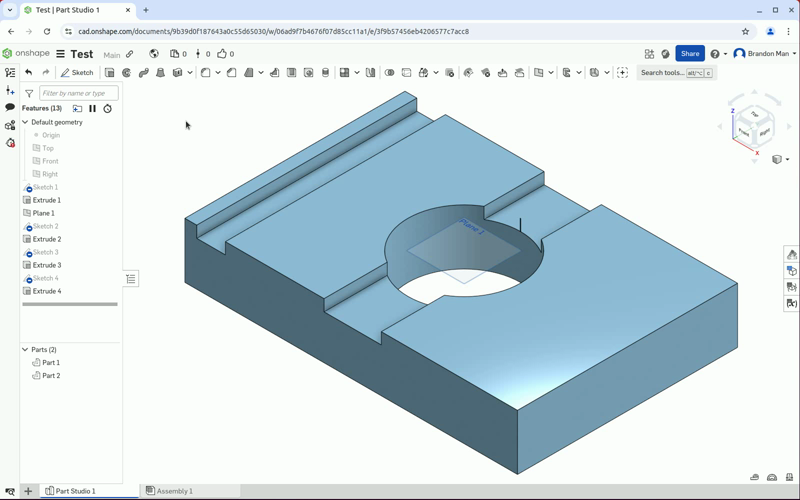
mouse_move(73, 189)
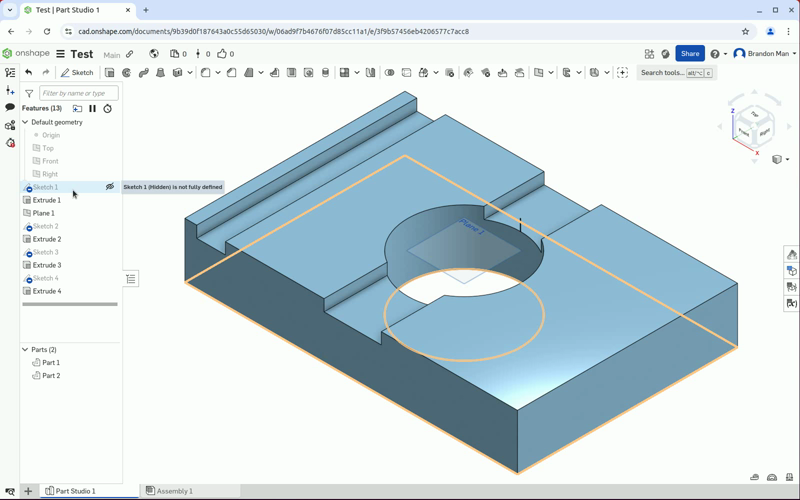
click(73, 189)